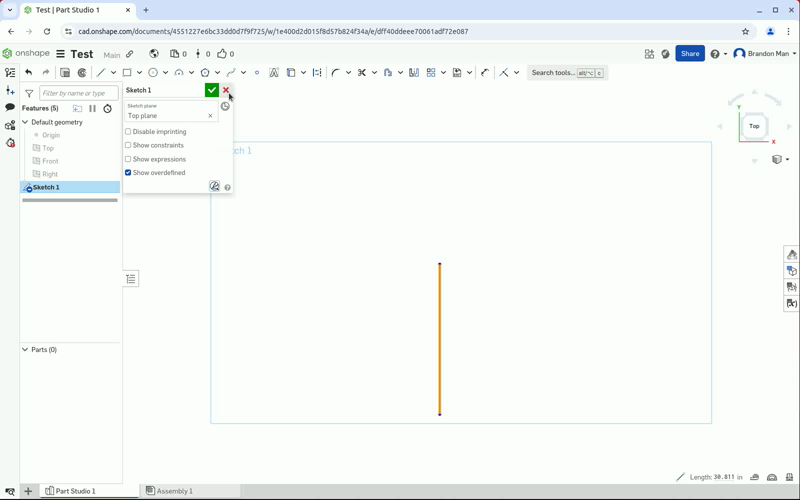
key(shift+h)
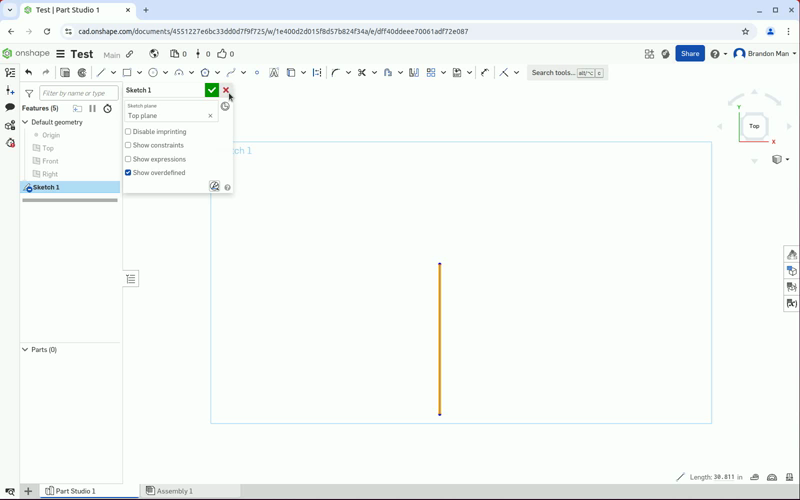
key(shift+s)
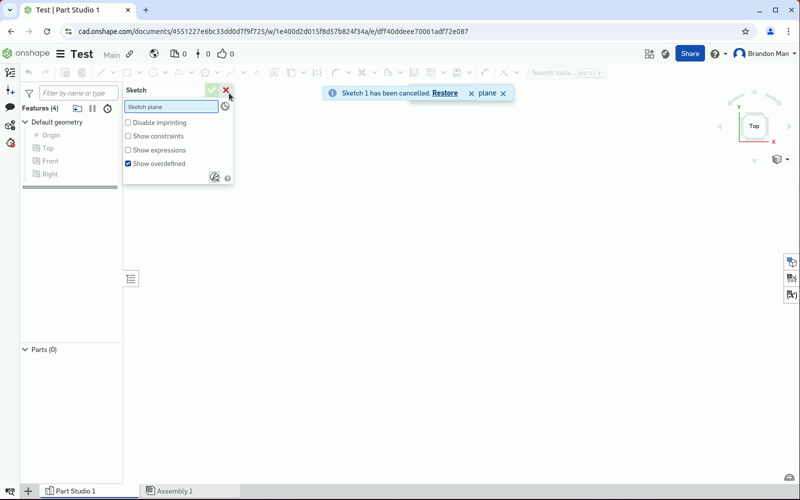
mouse_move(73, 150)
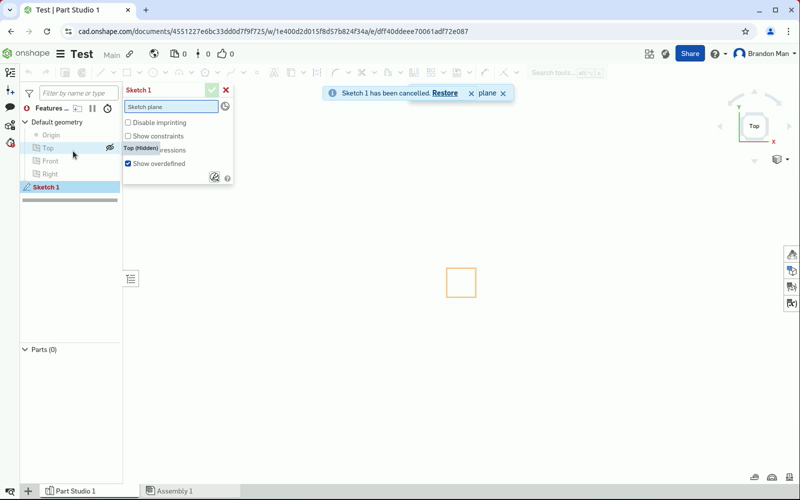
click(73, 150)
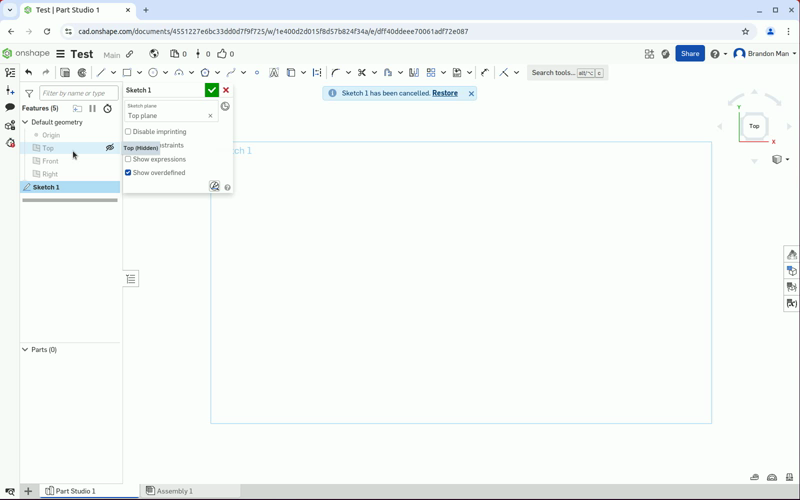
mouse_move(73, 352)
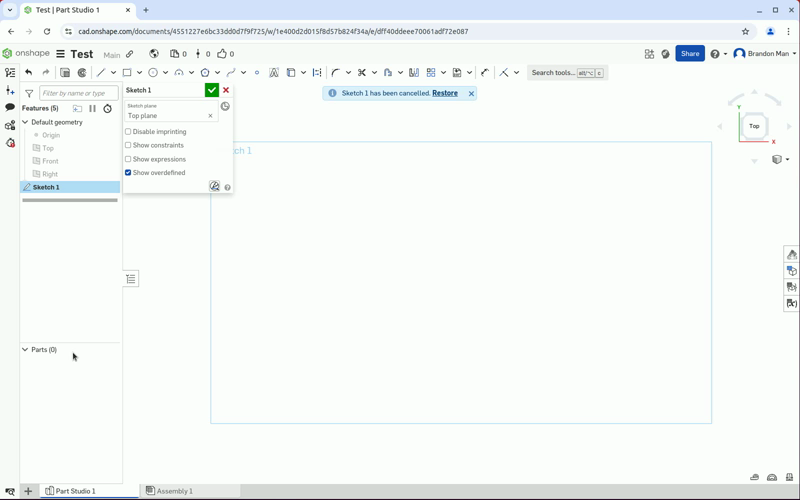
key(y)
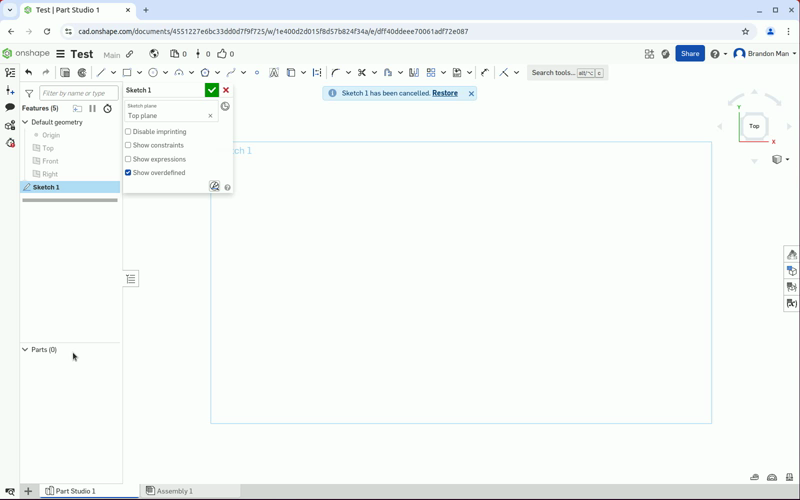
key(l)
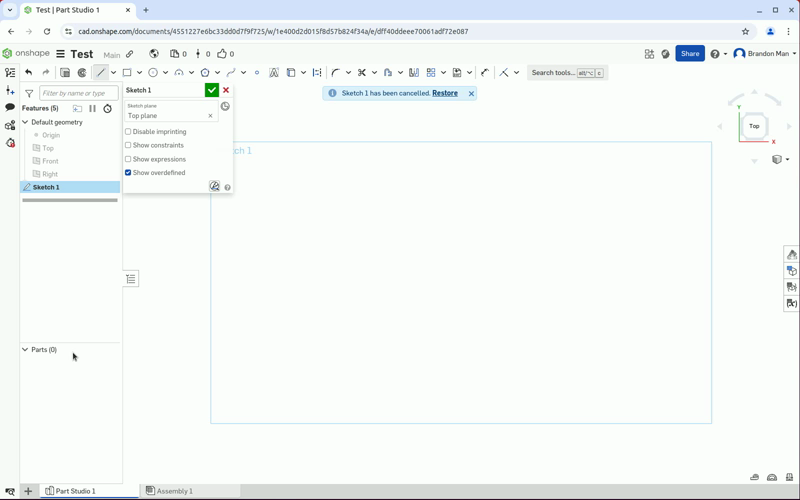
key_down(shift)
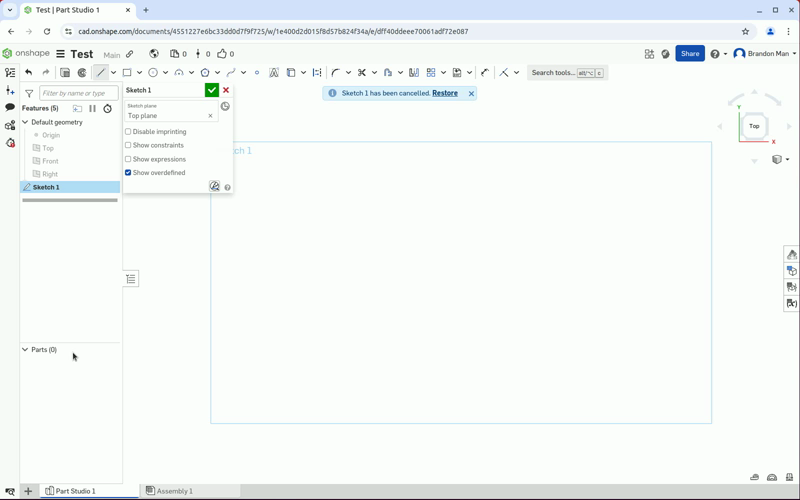
mouse_move(383, 354)
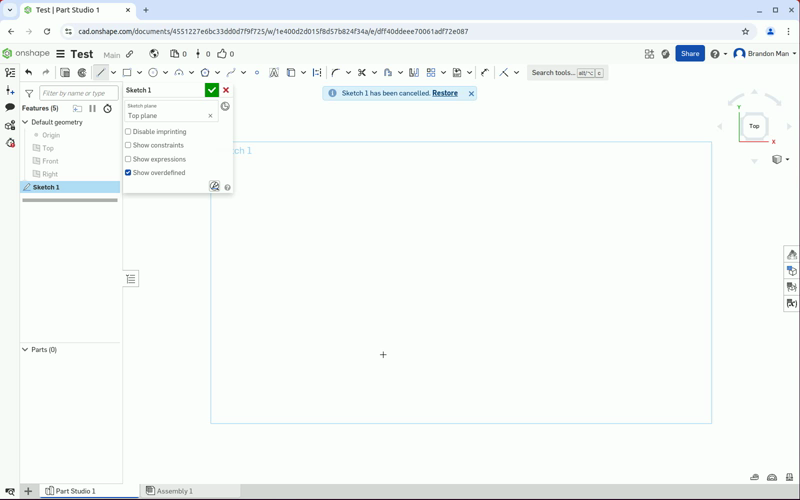
click(383, 354)
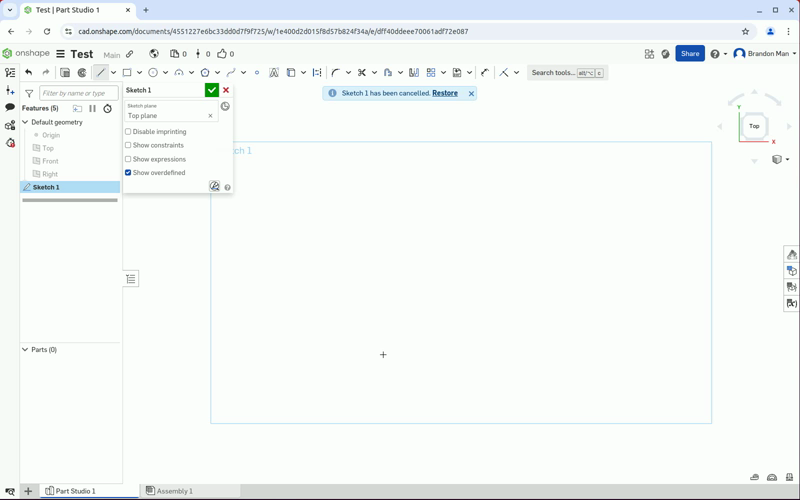
key_up(shift)
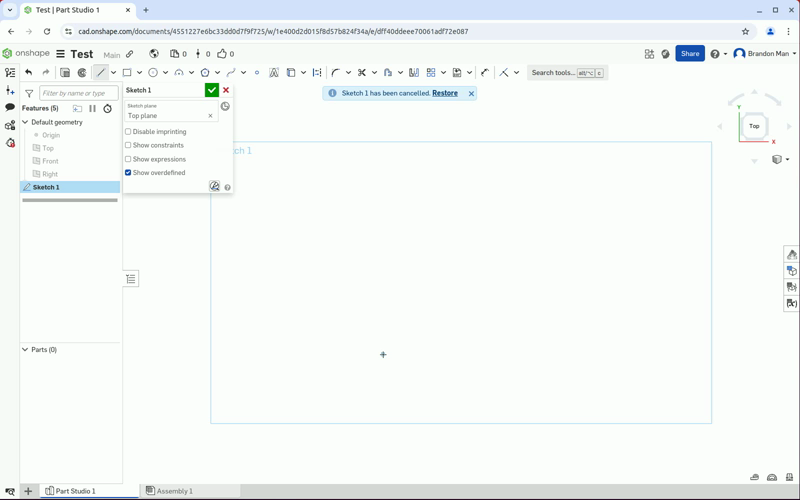
key_down(shift)
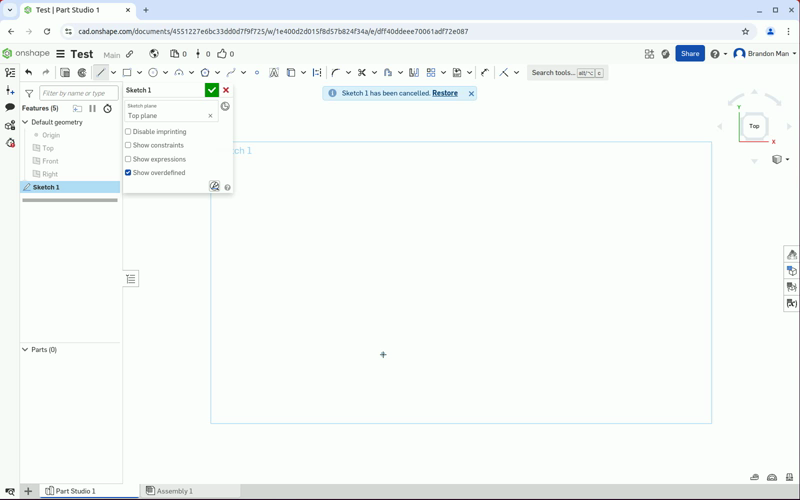
mouse_move(413, 354)
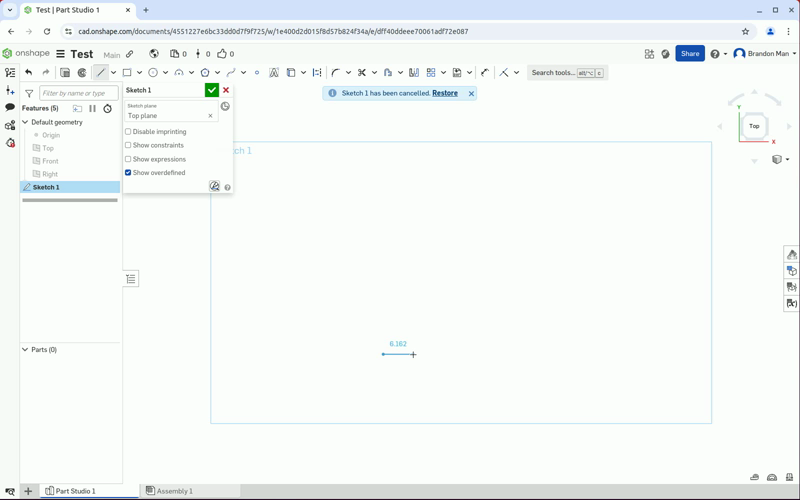
mouse_move(435, 354)
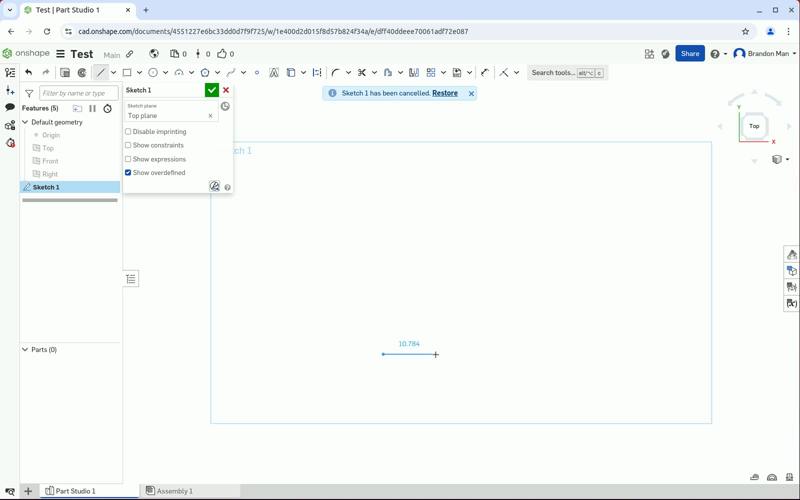
click(435, 354)
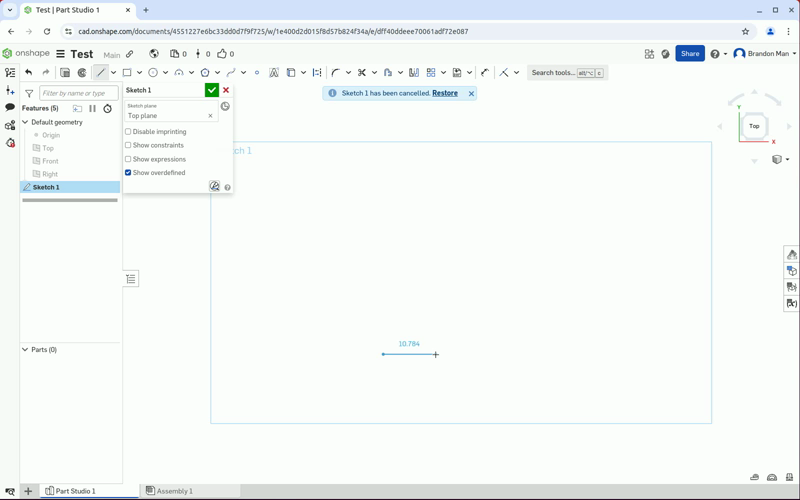
key_up(shift)
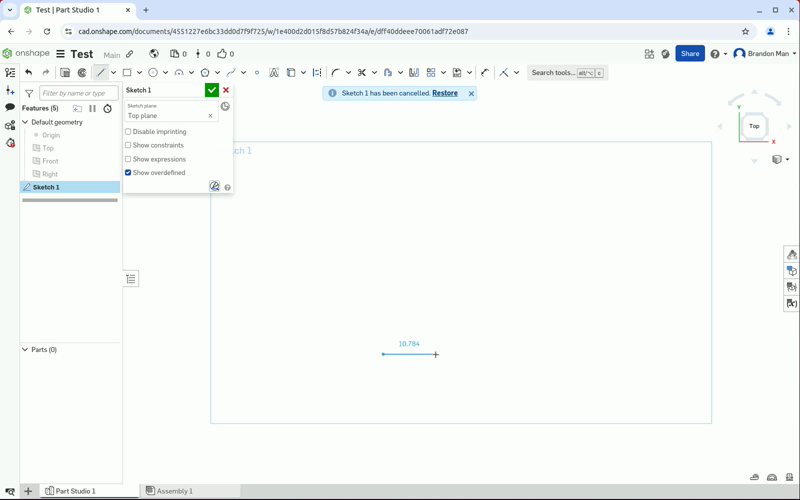
key_down(shift)
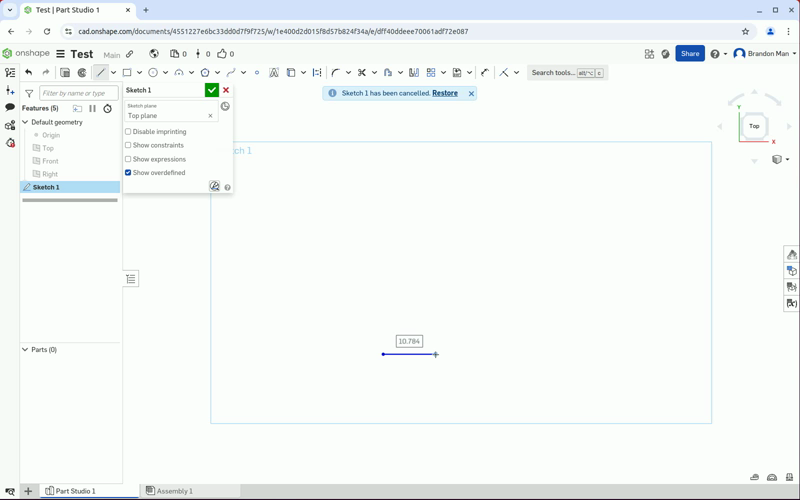
mouse_move(465, 354)
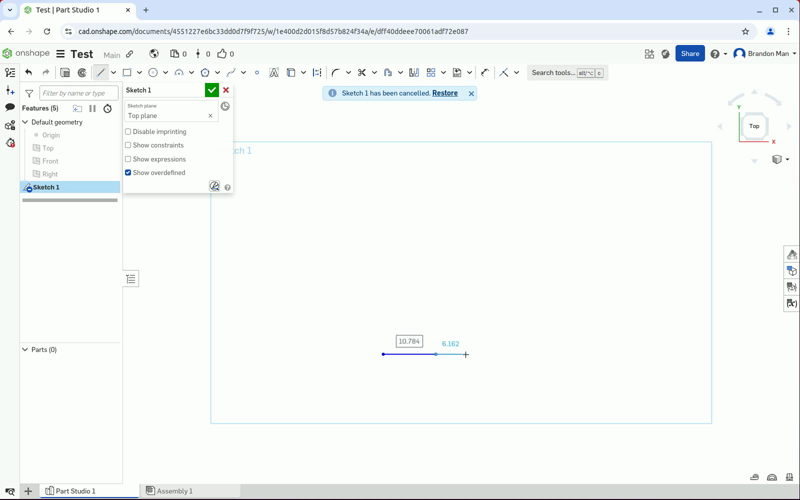
mouse_move(435, 302)
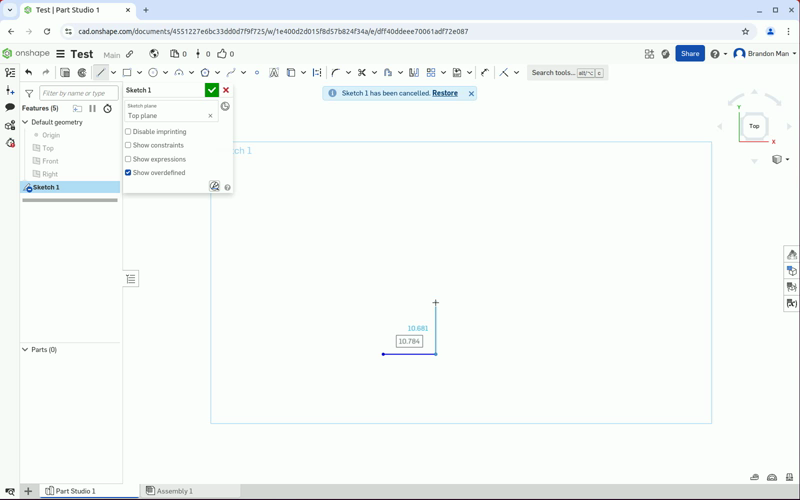
click(435, 302)
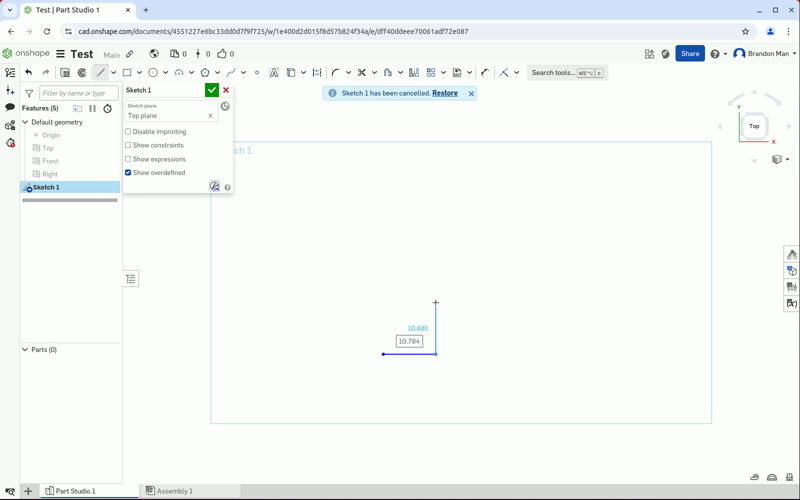
key_up(shift)
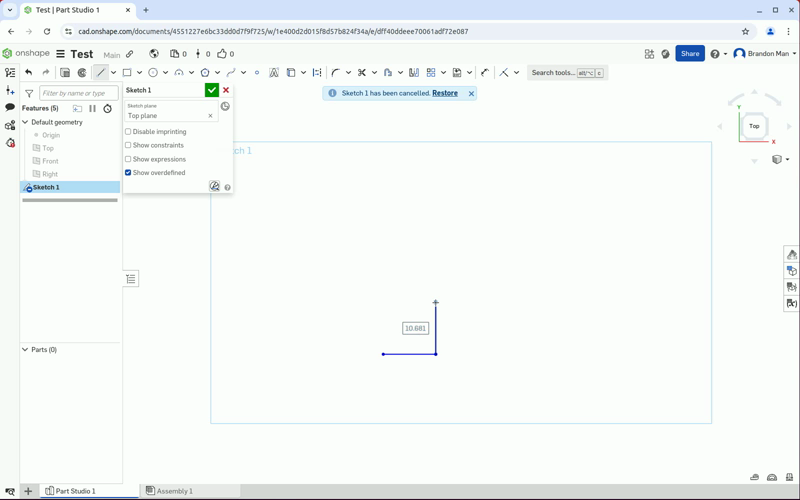
key_down(shift)
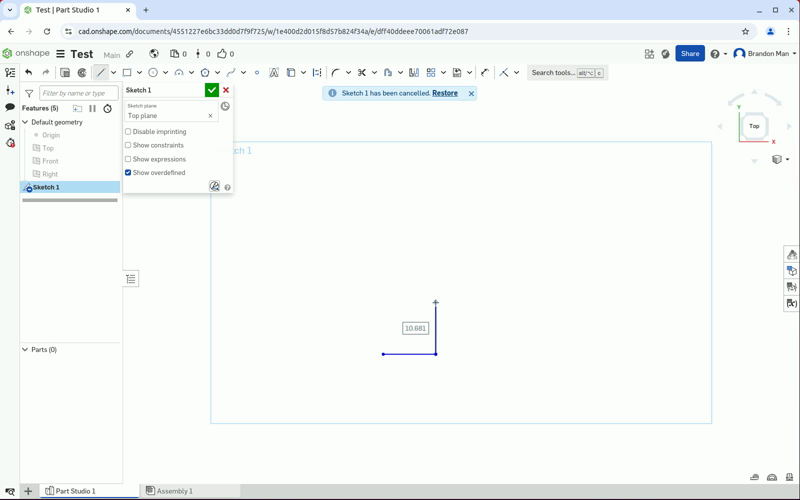
mouse_move(465, 302)
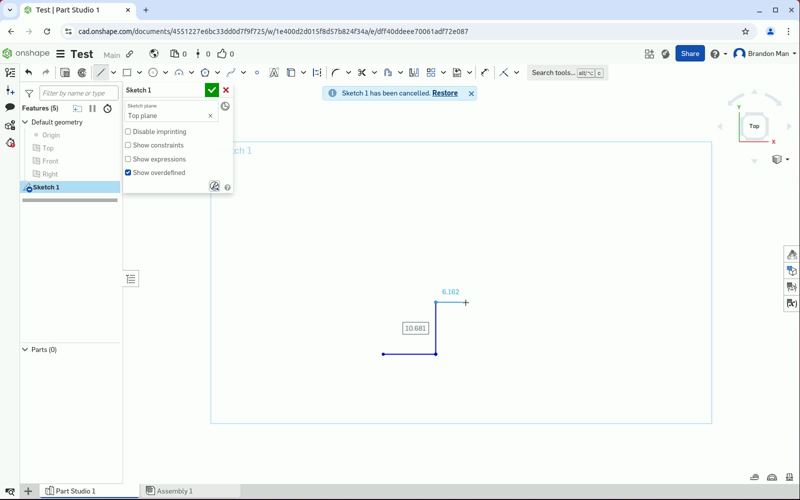
mouse_move(383, 302)
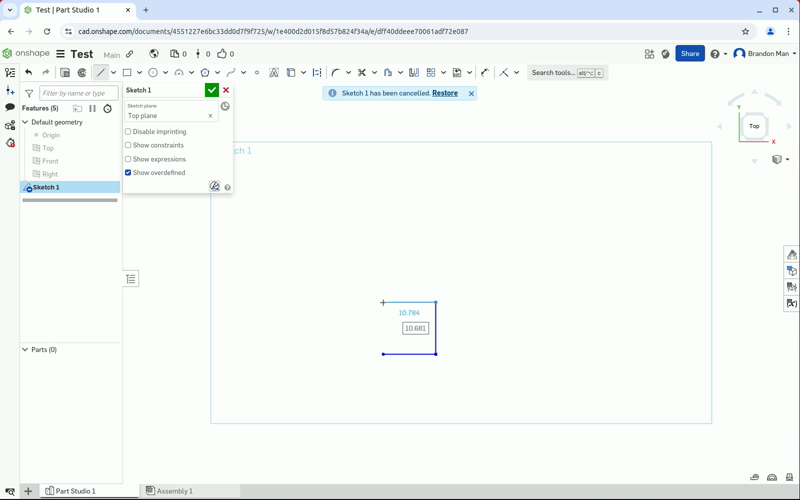
click(383, 302)
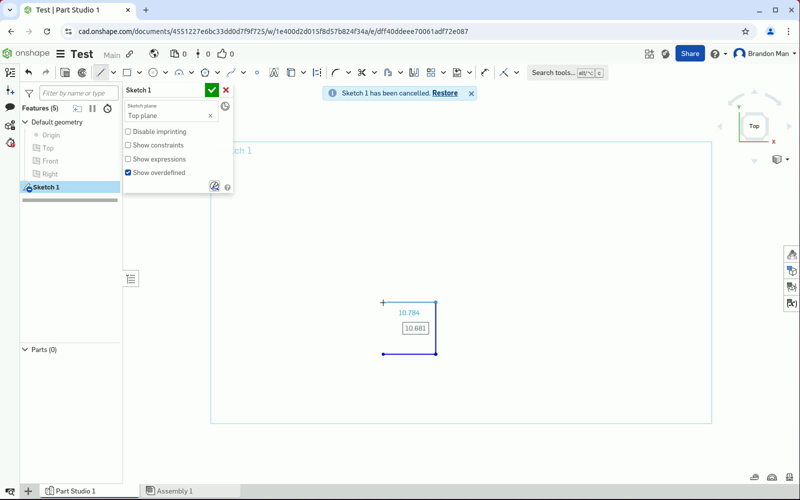
key_up(shift)
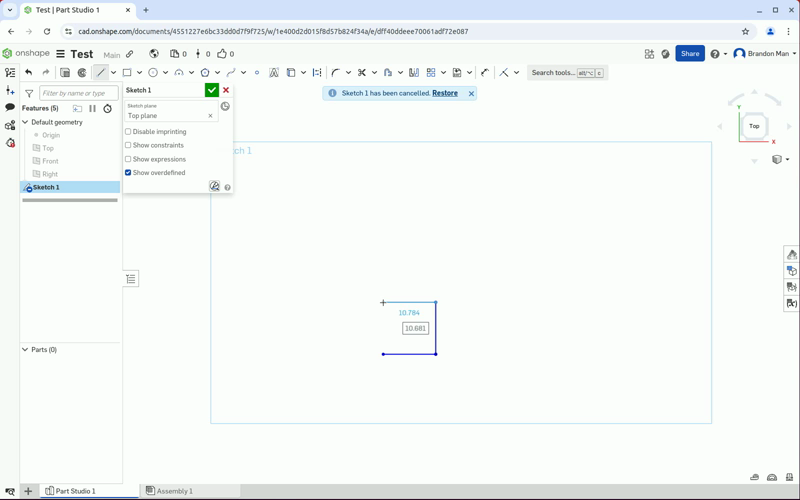
mouse_move(413, 302)
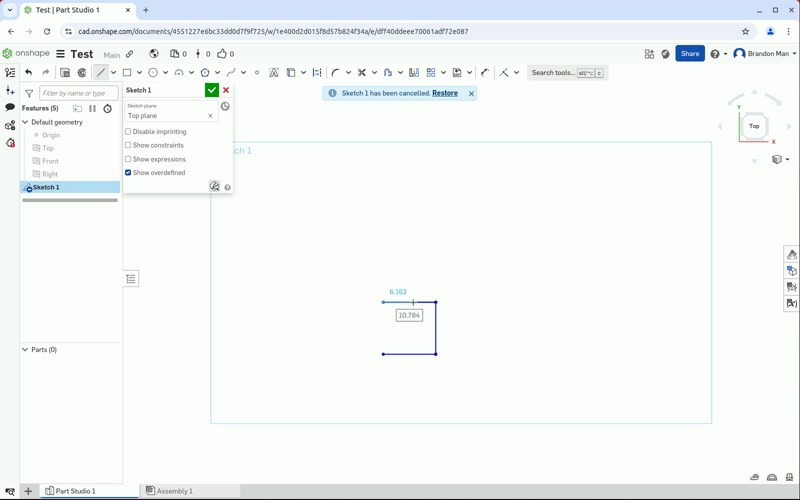
key_down(shift)
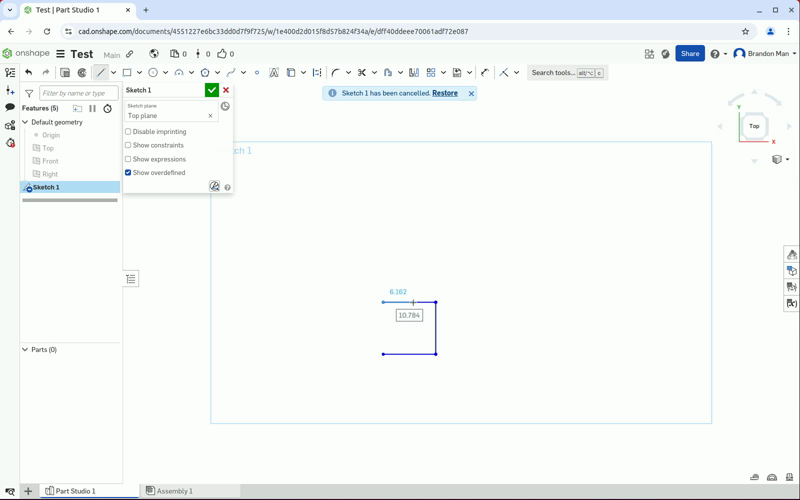
mouse_move(383, 354)
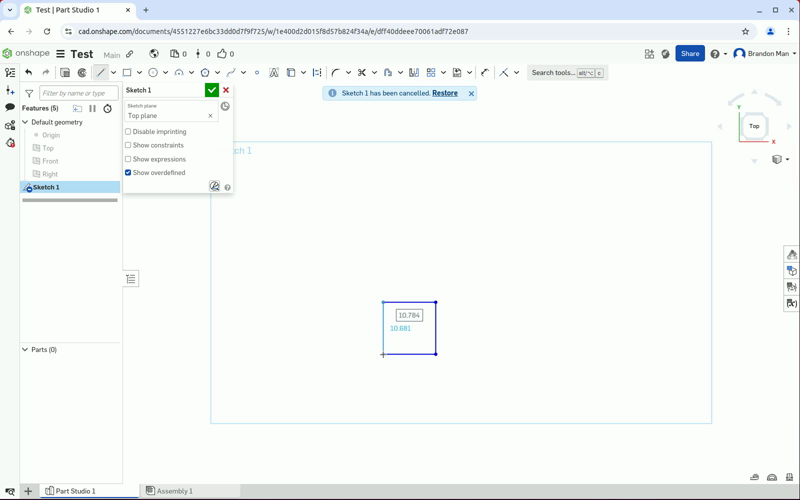
key_up(shift)
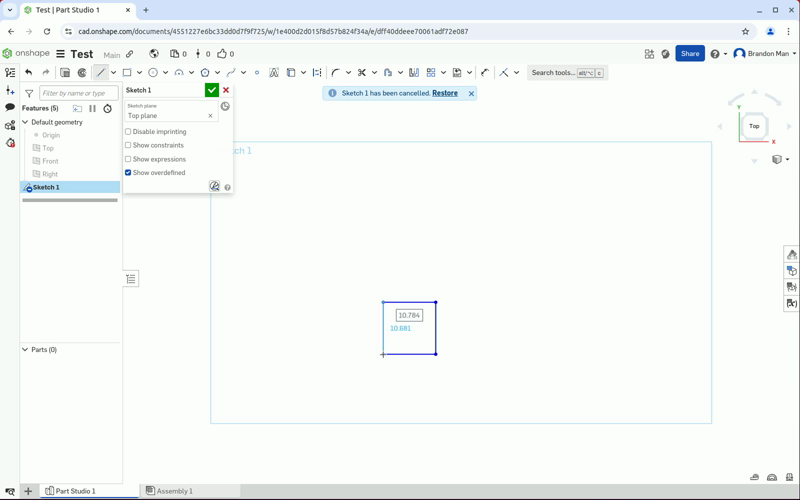
click(383, 354)
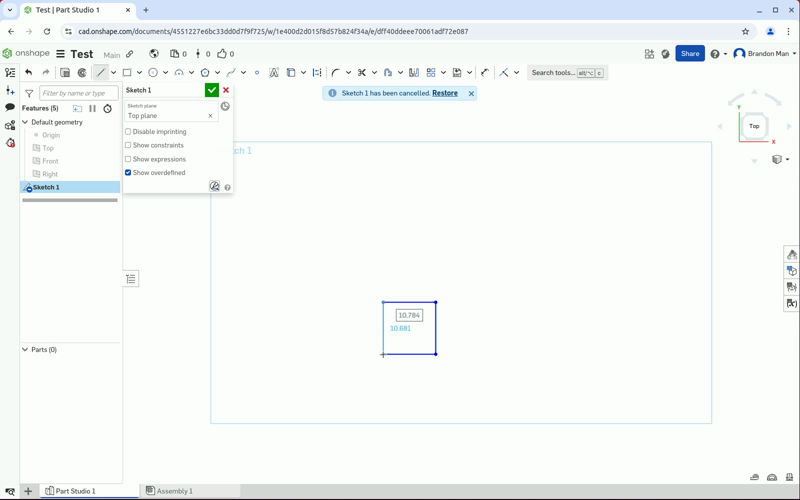
key(esc)
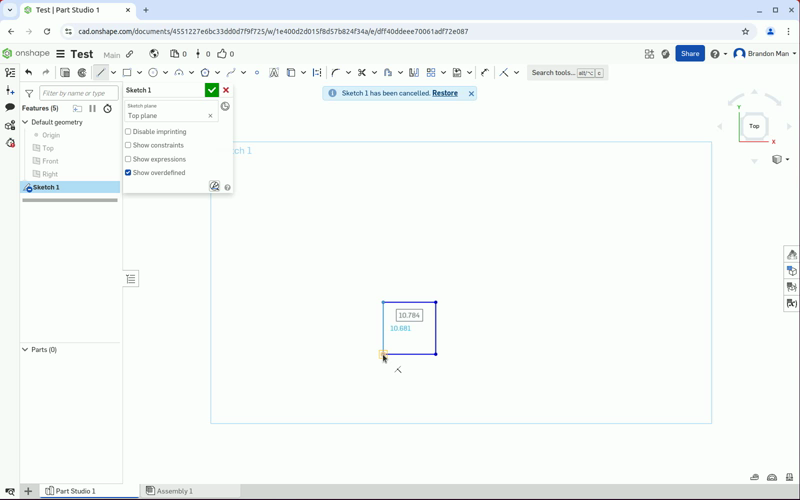
mouse_move(427, 319)
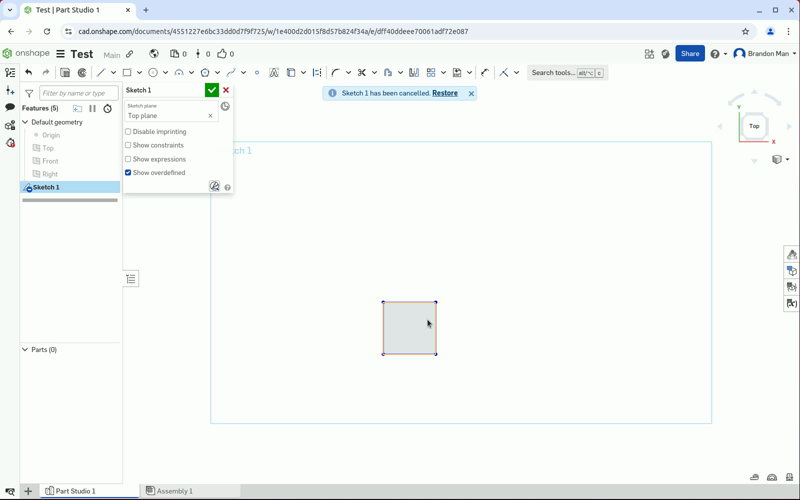
click(427, 319)
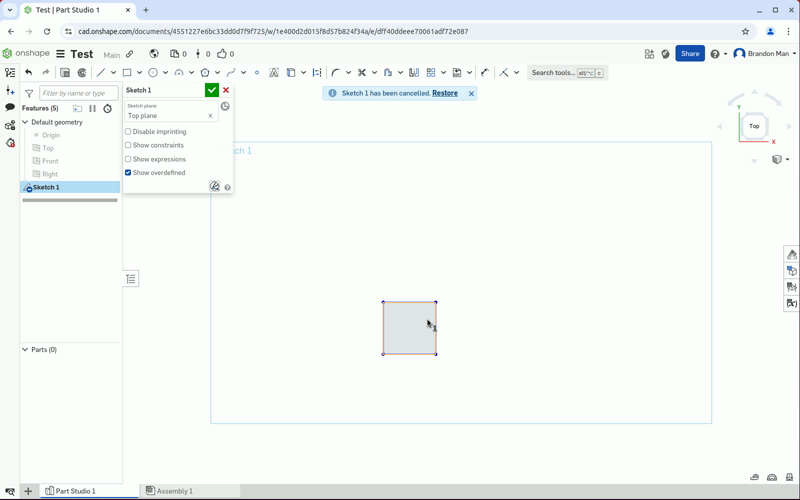
mouse_move(73, 352)
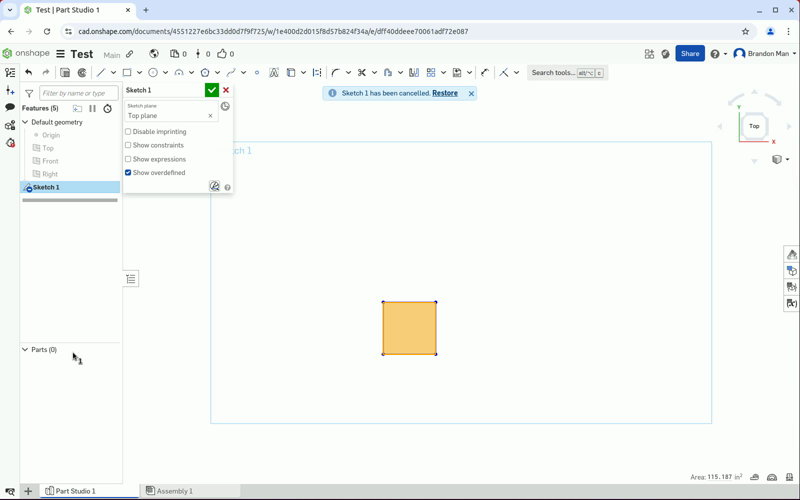
key(shift+y)
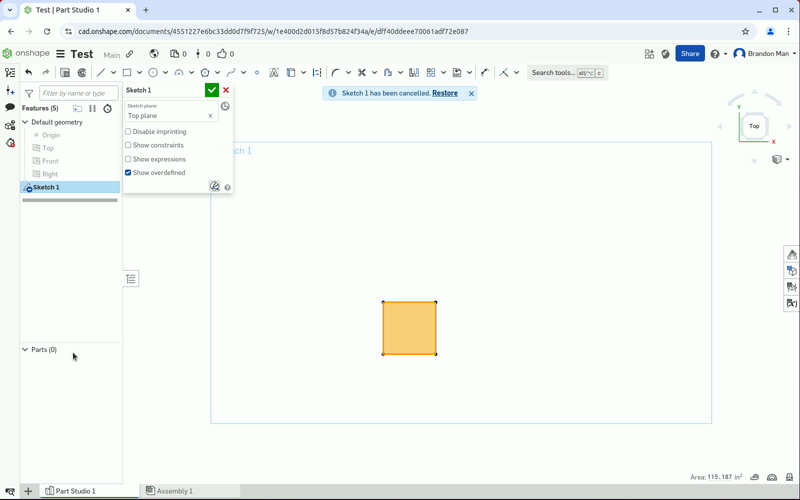
key(shift+e)
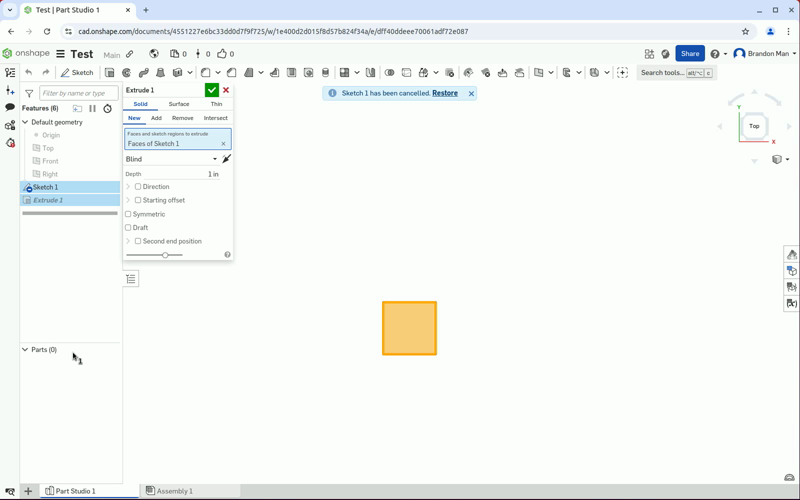
mouse_move(143, 106)
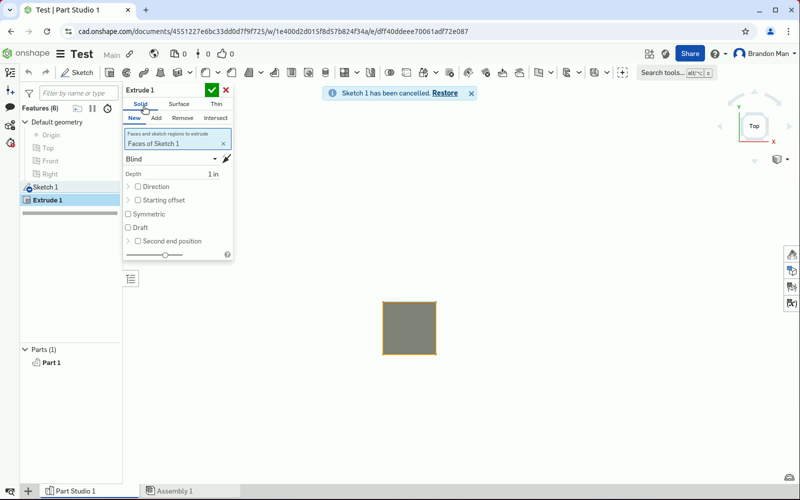
click(143, 106)
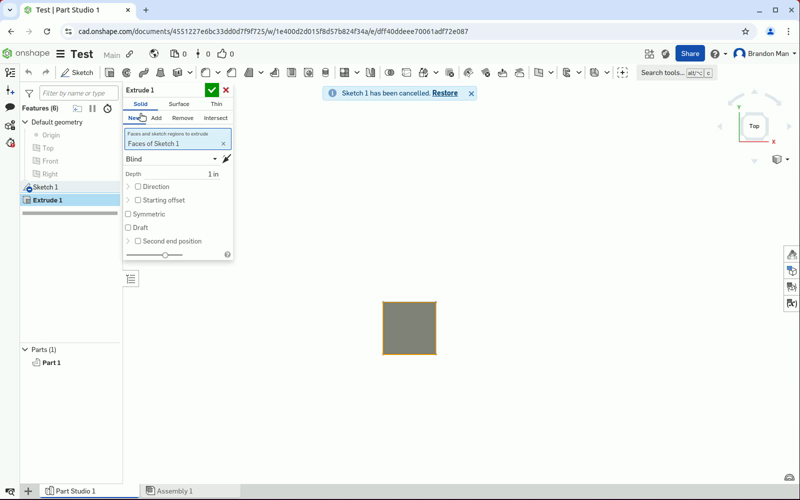
mouse_move(137, 120)
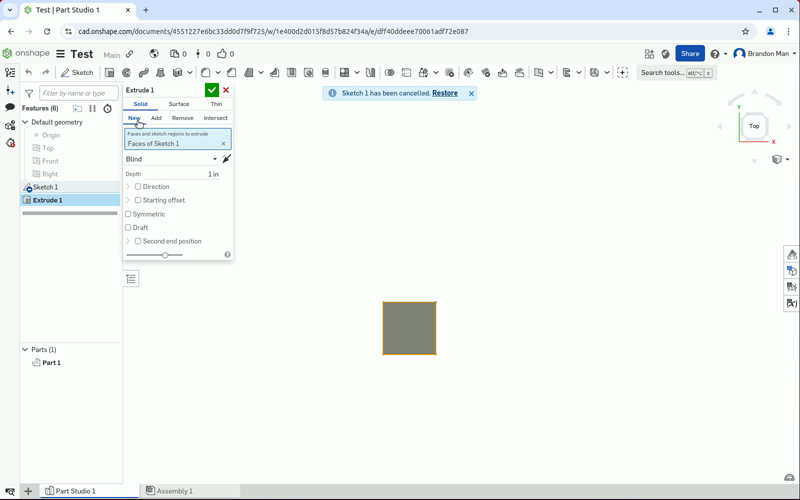
click(137, 120)
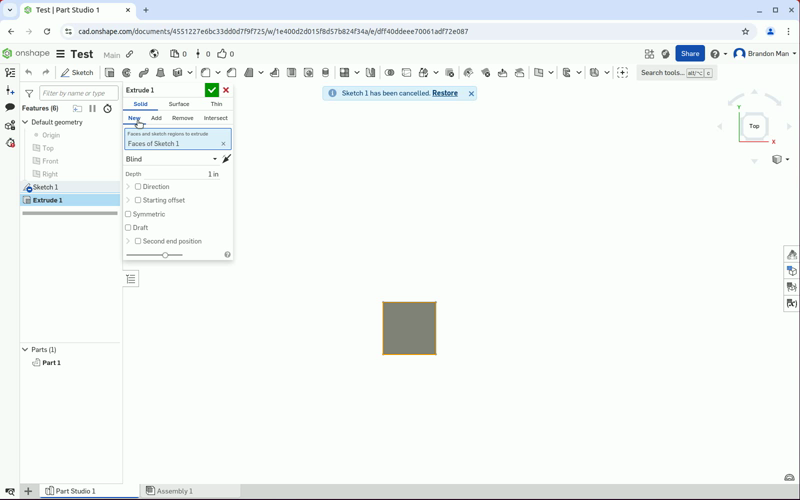
key(tab, 4)
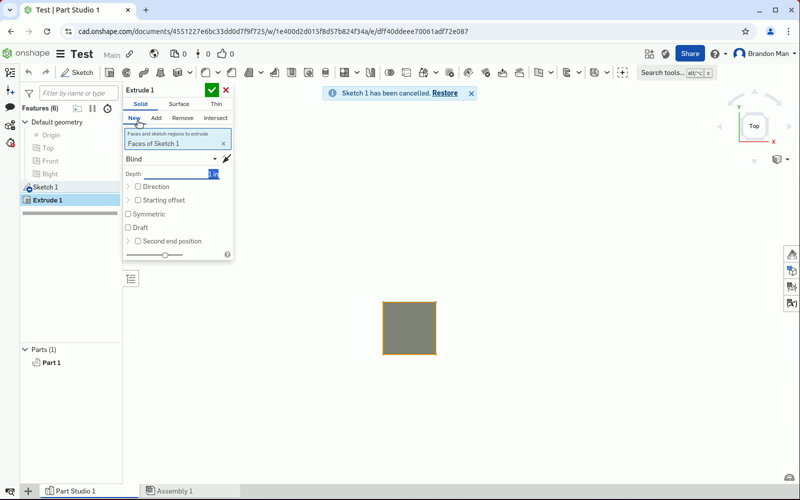
text(3.611)
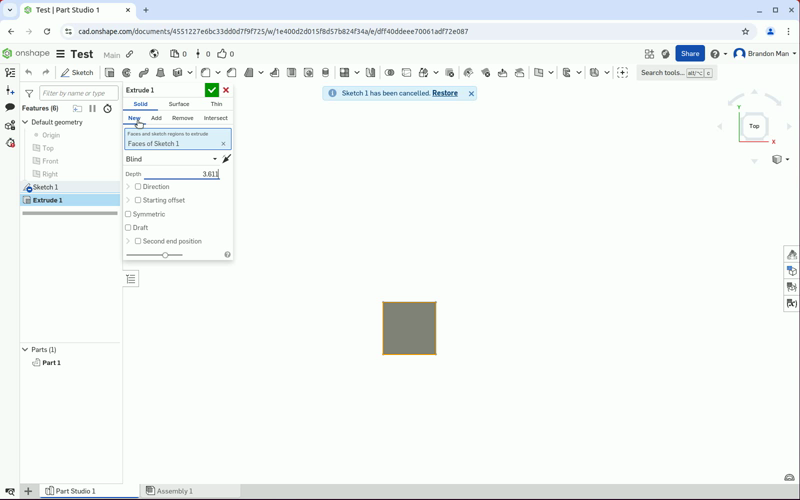
key(enter)
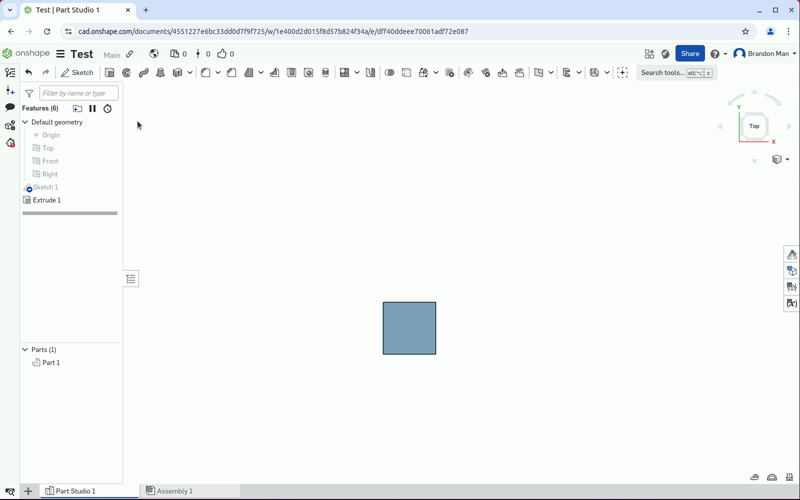
key(shift+h)
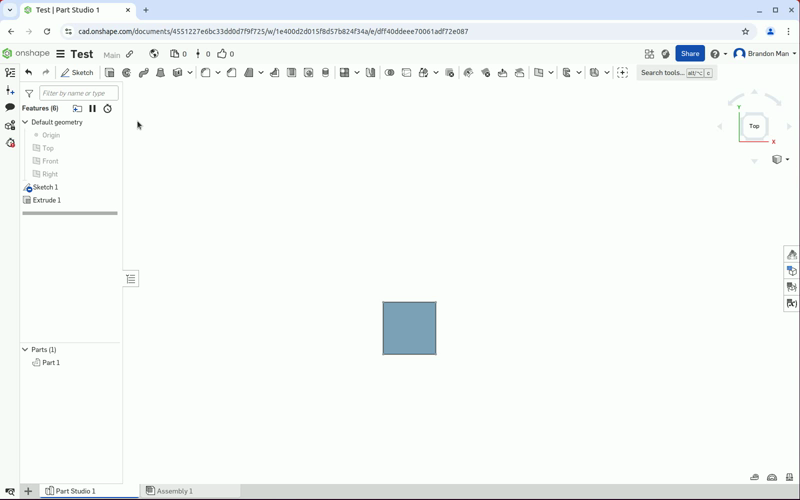
key(shift+h)
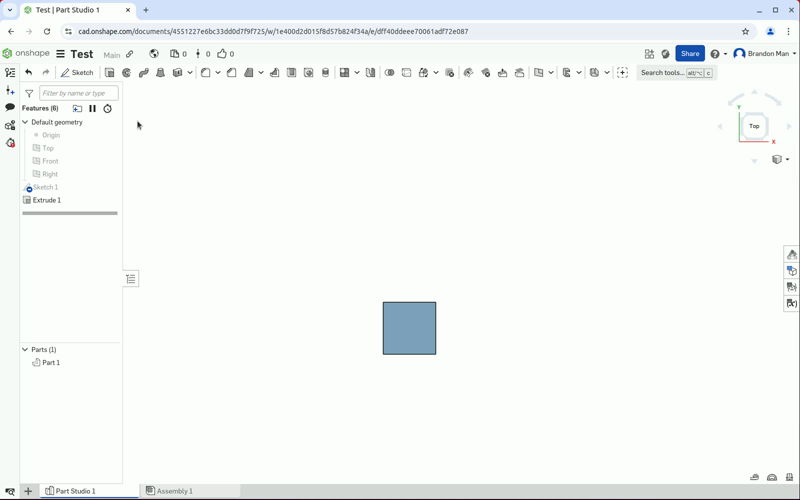
mouse_move(73, 189)
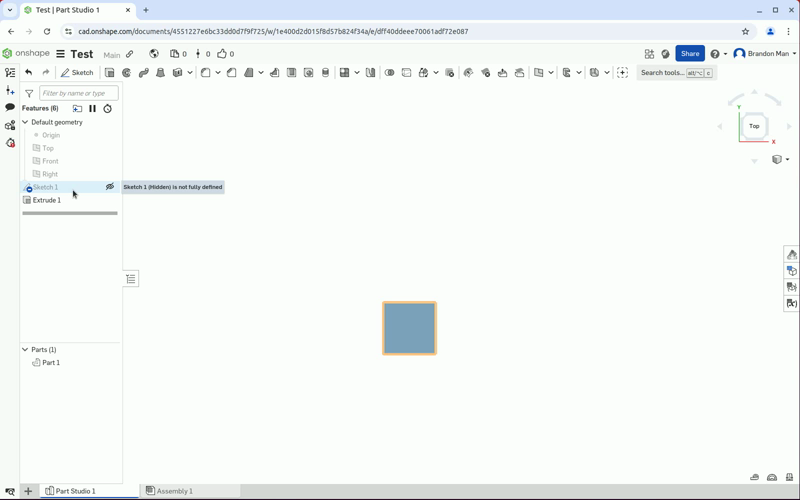
click(73, 189)
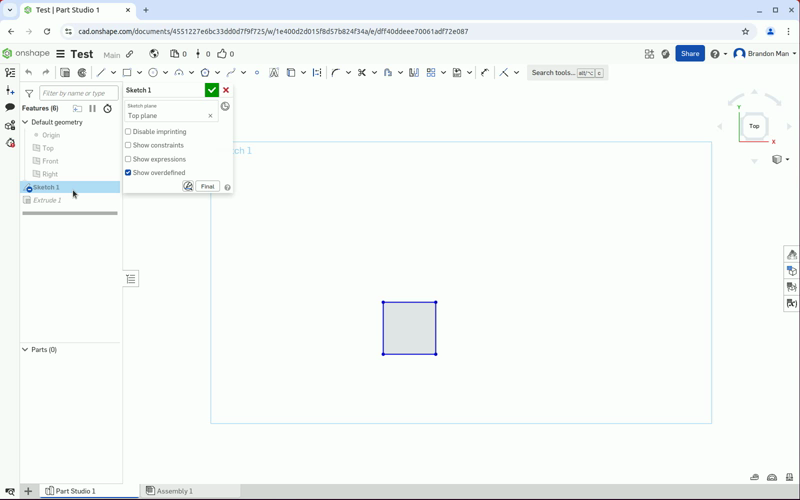
mouse_move(229, 92)
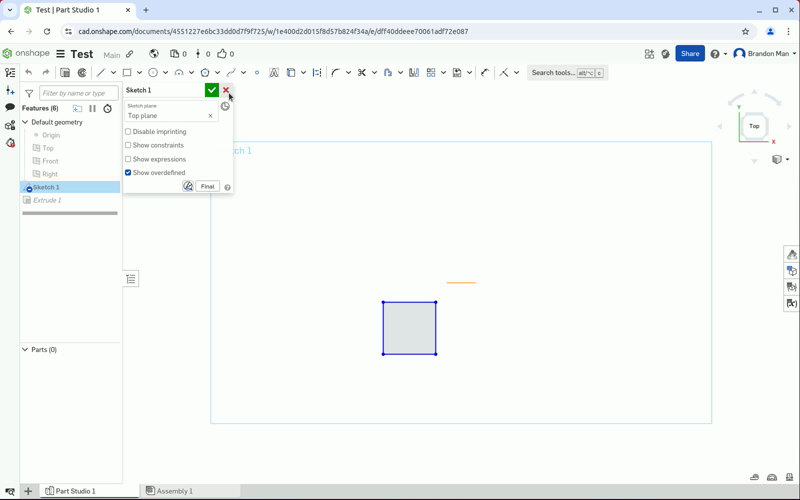
click(229, 92)
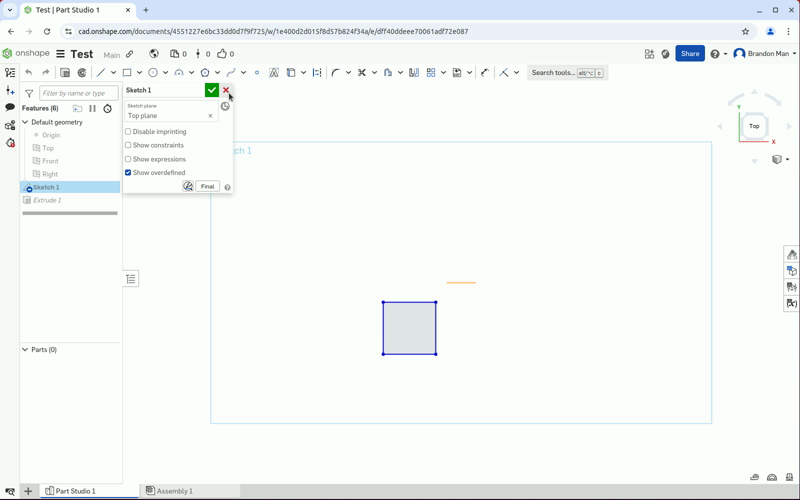
key(shift+s)
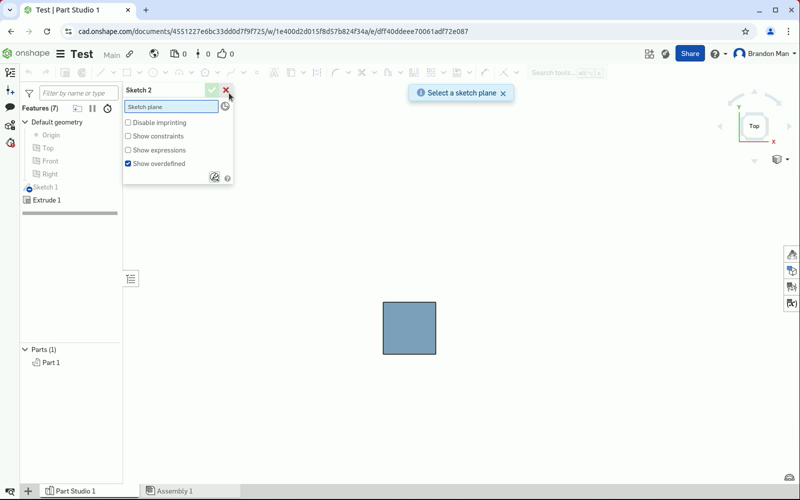
mouse_move(73, 150)
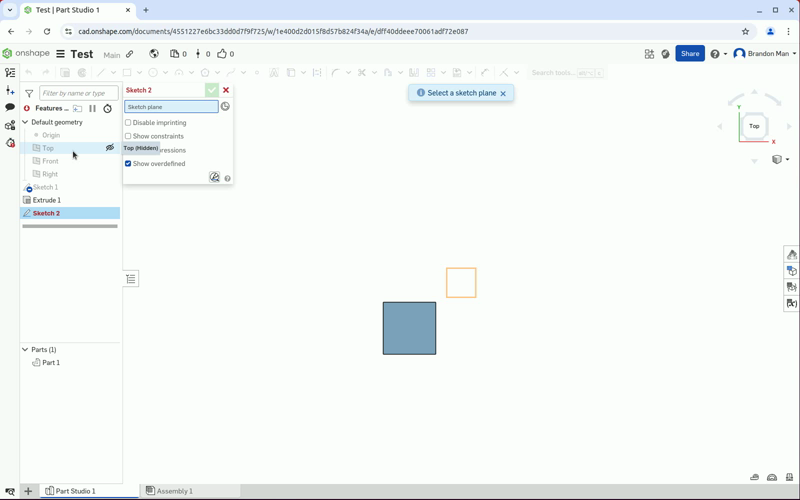
click(73, 150)
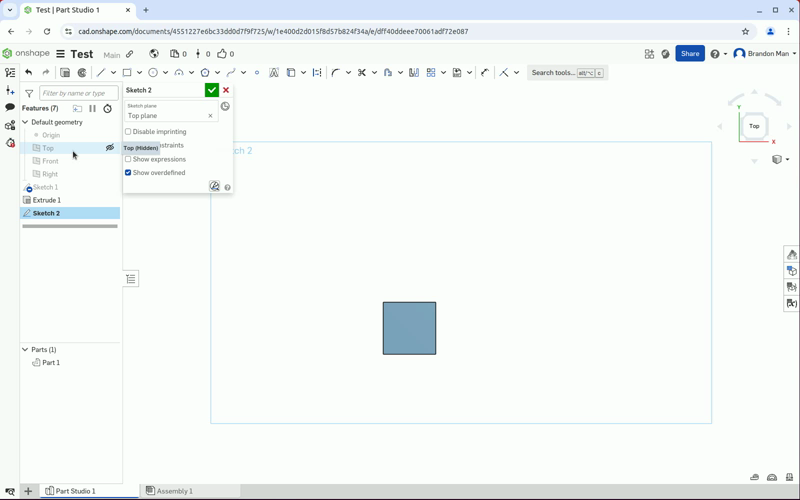
mouse_move(73, 352)
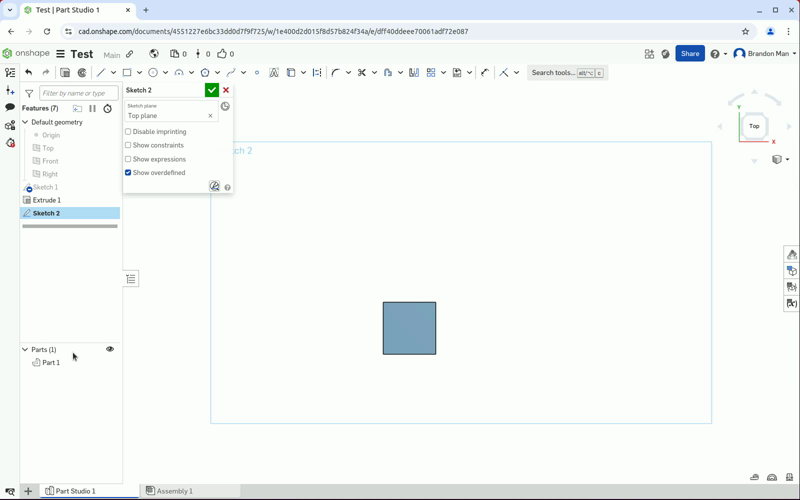
key(y)
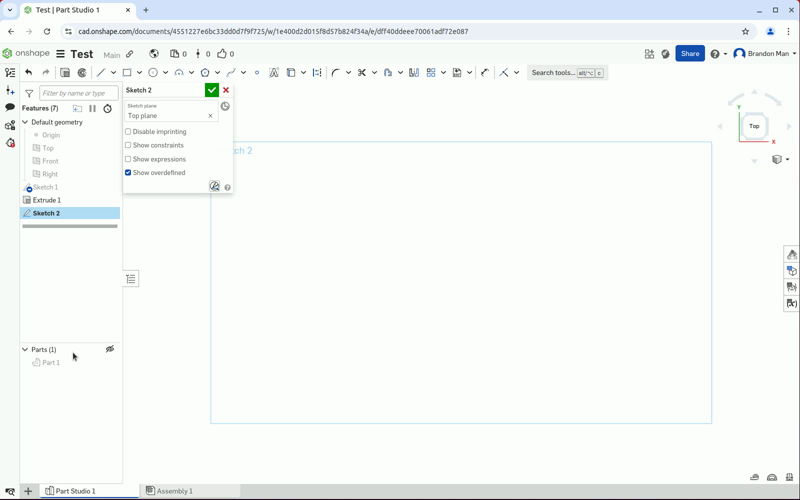
key(l)
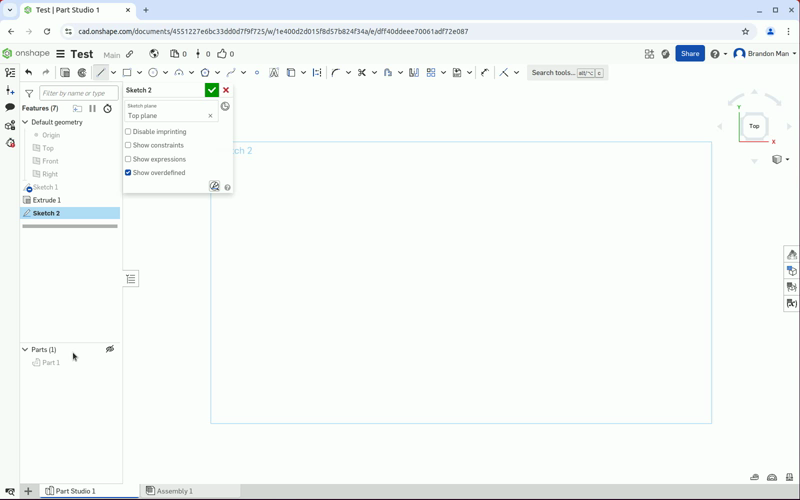
key_down(shift)
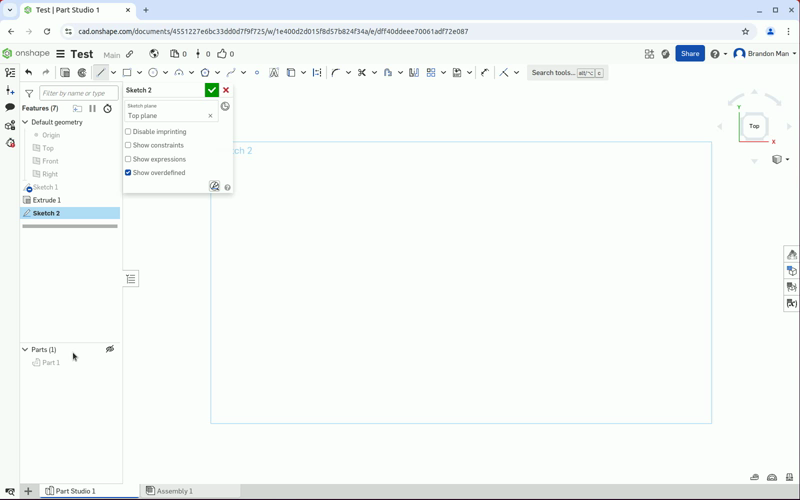
mouse_move(348, 329)
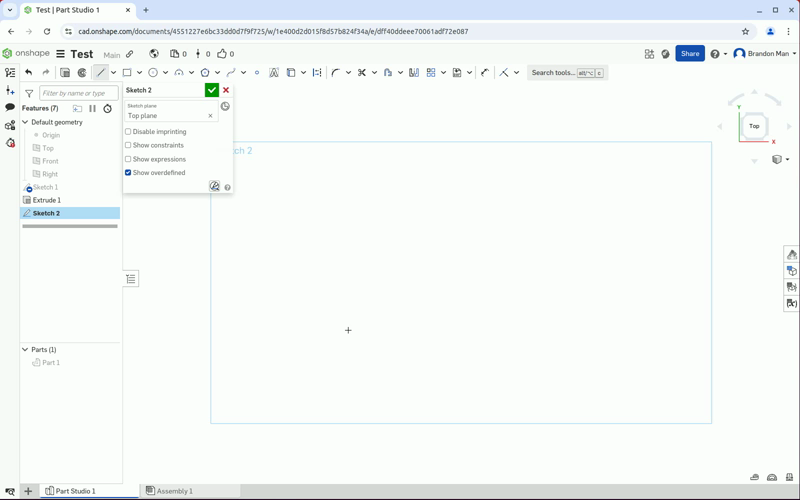
click(348, 329)
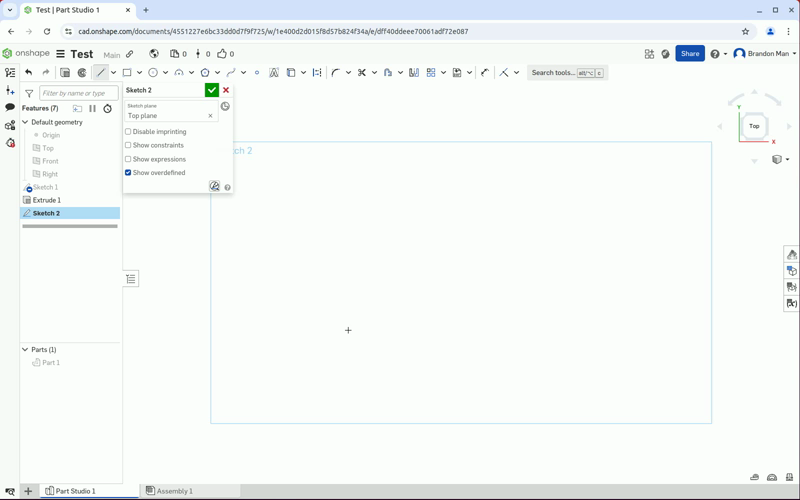
key_up(shift)
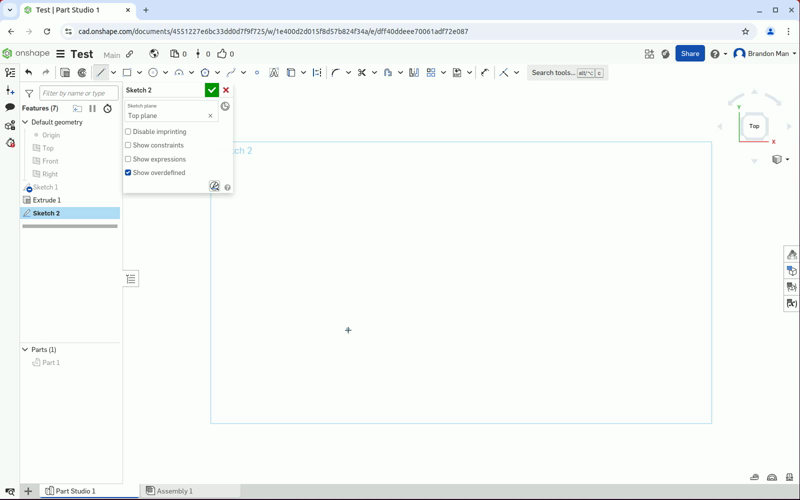
key_down(shift)
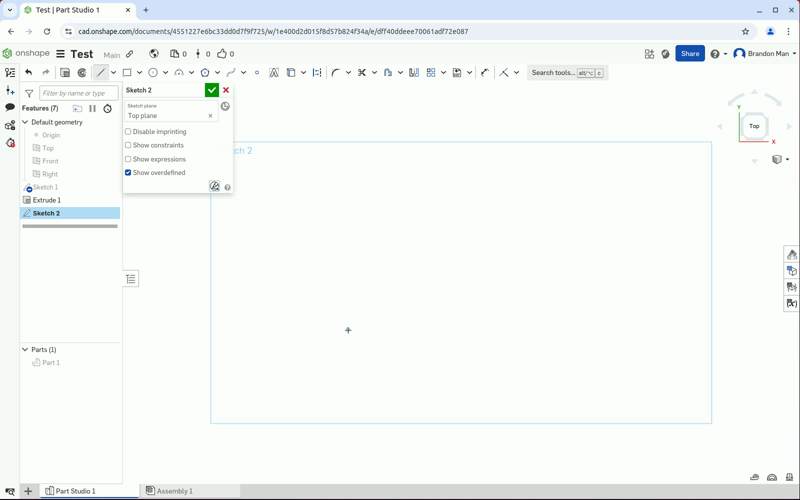
mouse_move(378, 329)
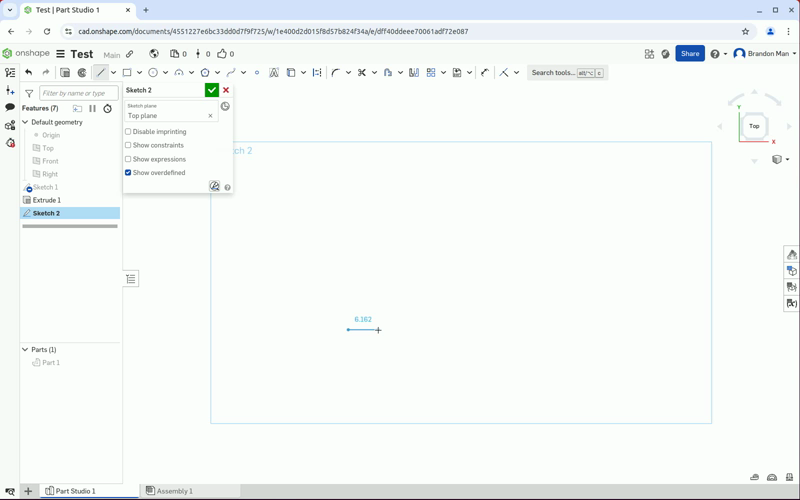
mouse_move(368, 329)
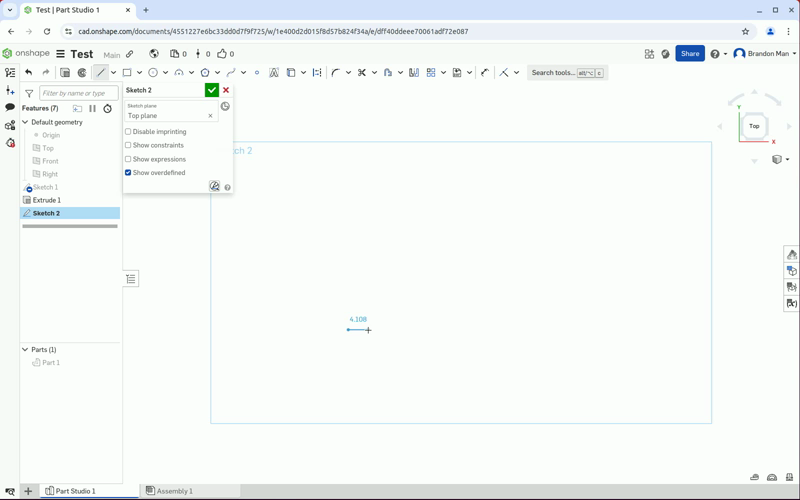
click(368, 329)
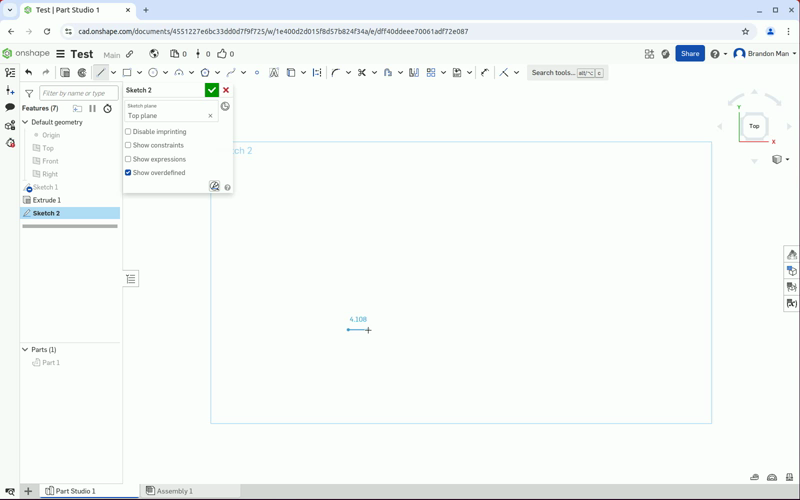
key_up(shift)
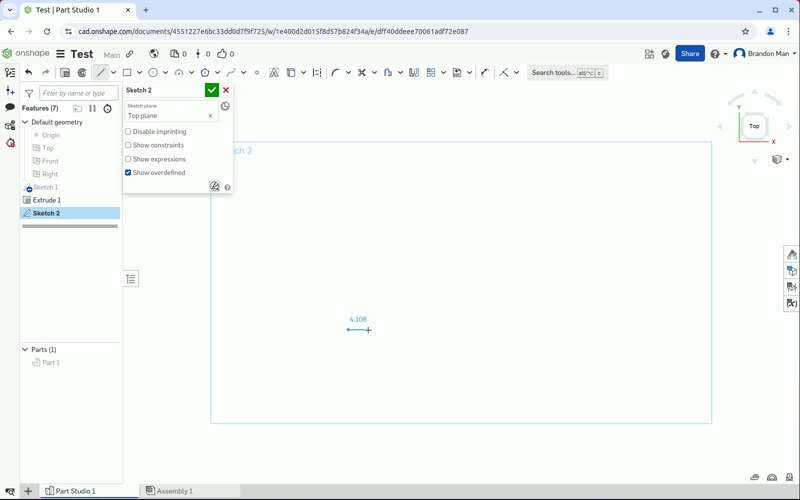
key_down(shift)
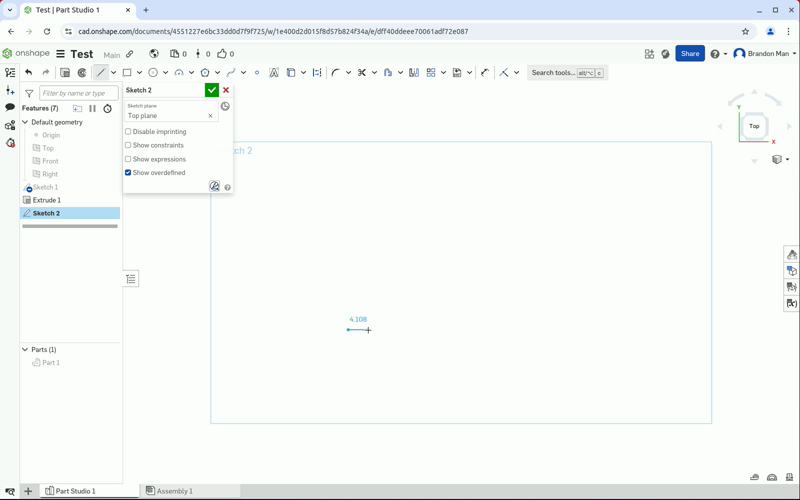
mouse_move(398, 329)
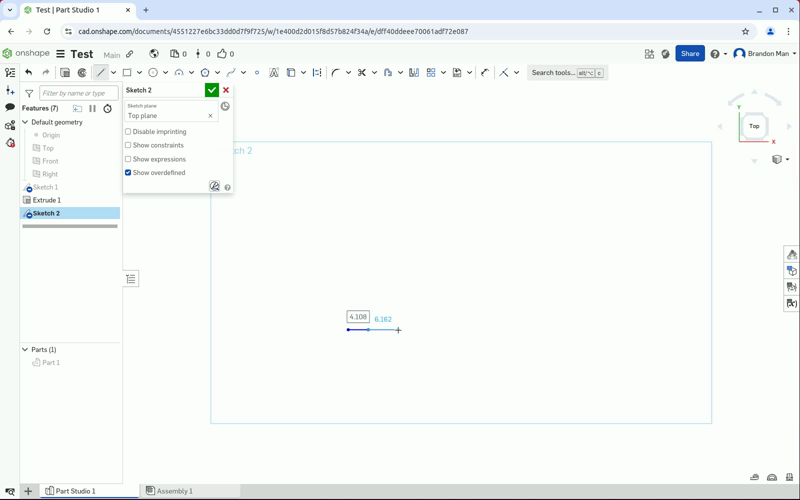
mouse_move(368, 354)
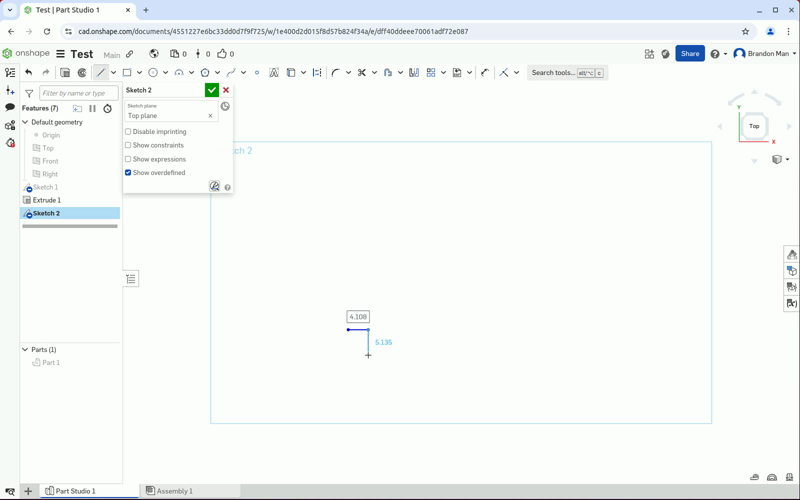
click(368, 354)
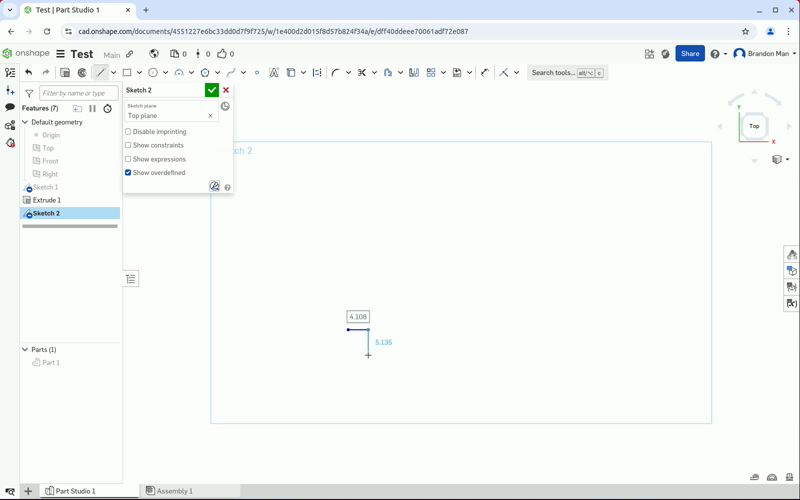
key_up(shift)
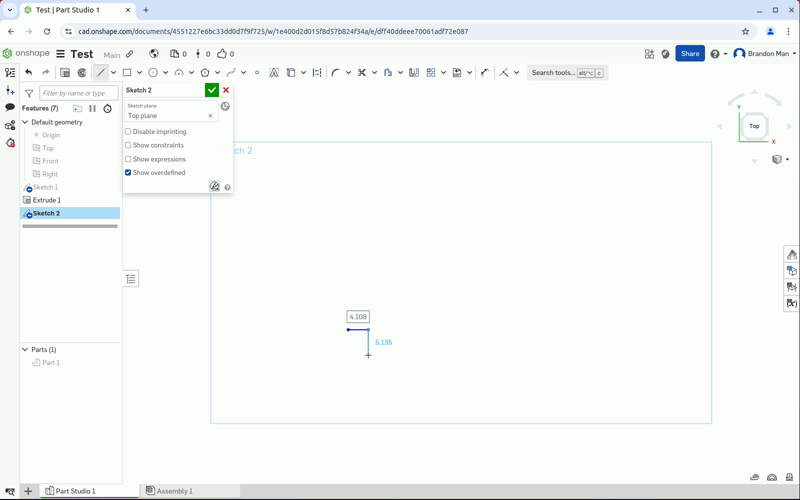
key_down(shift)
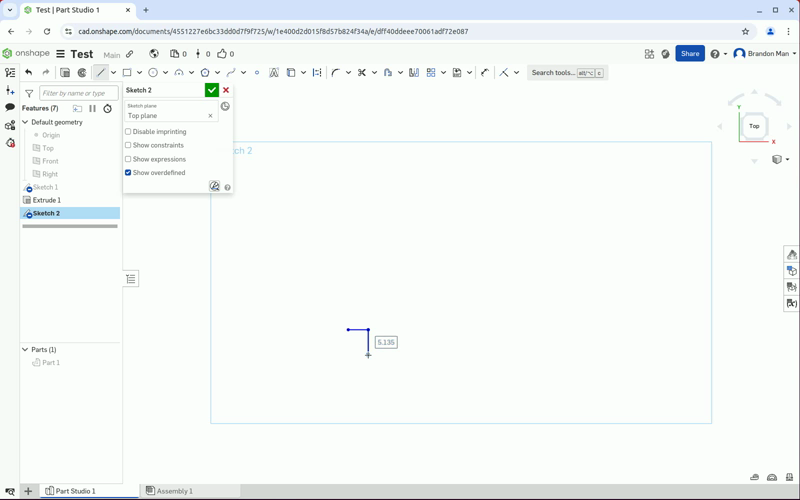
mouse_move(398, 354)
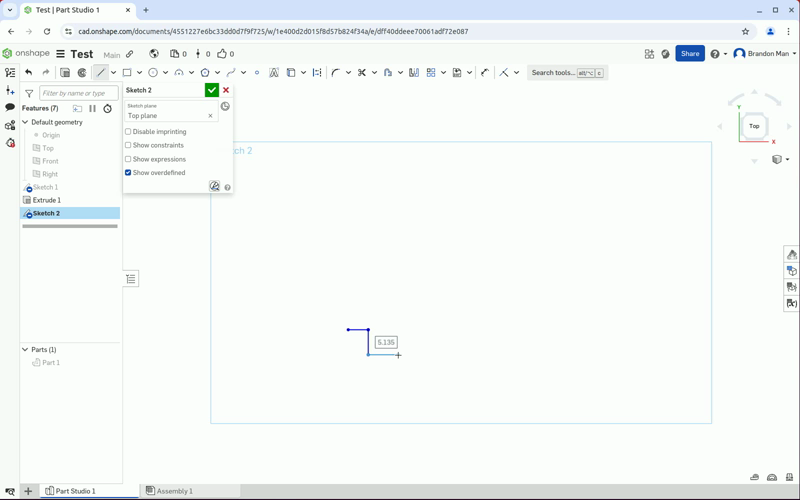
mouse_move(384, 354)
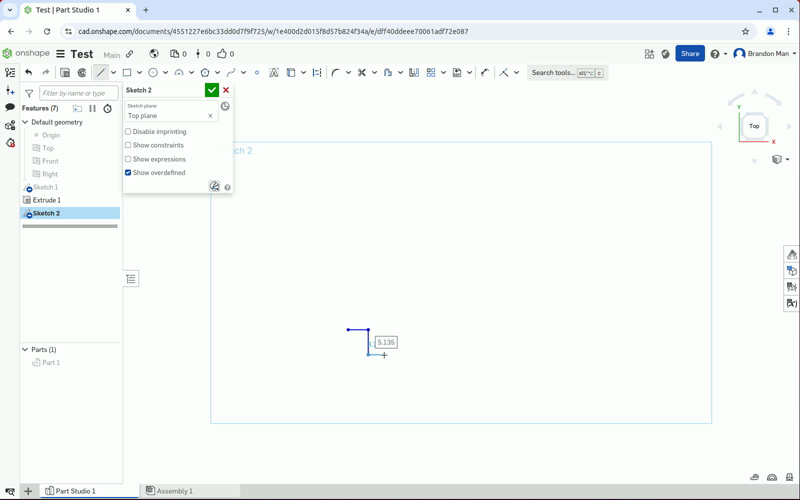
click(384, 354)
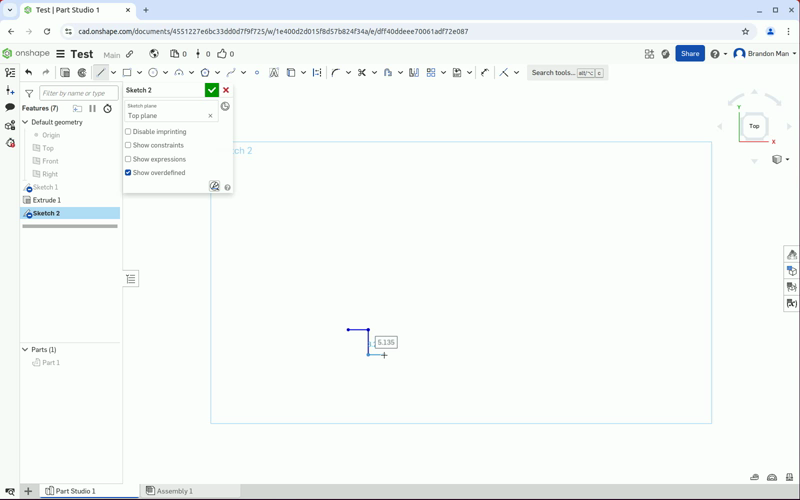
key_up(shift)
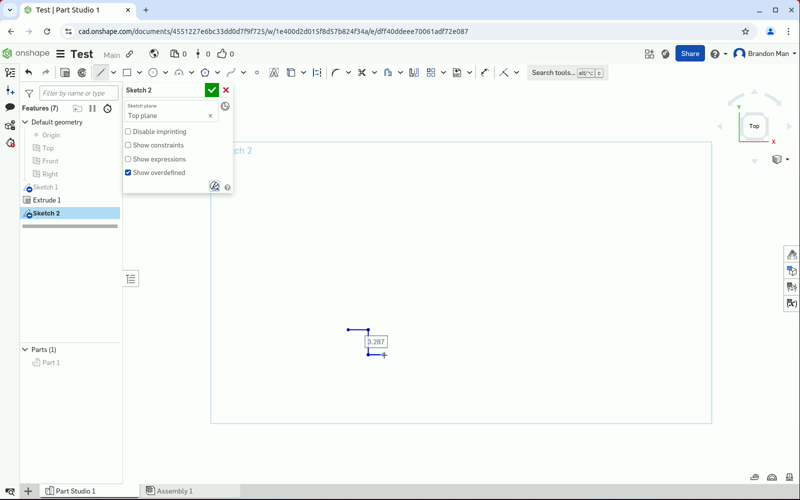
key_down(shift)
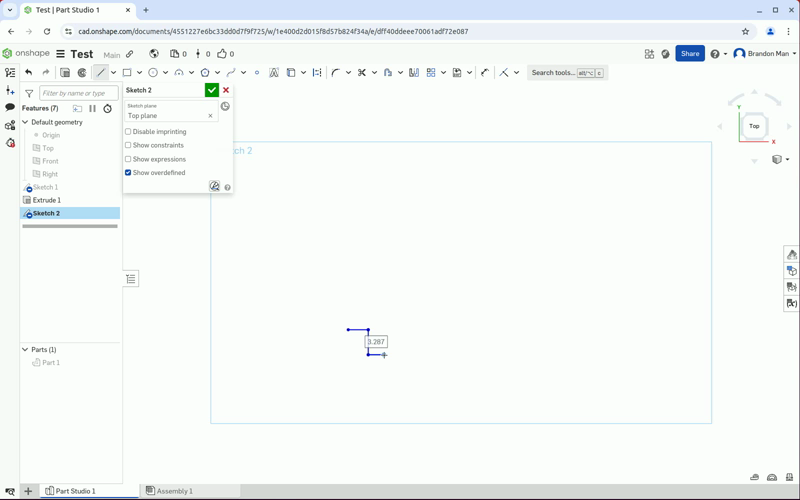
mouse_move(414, 354)
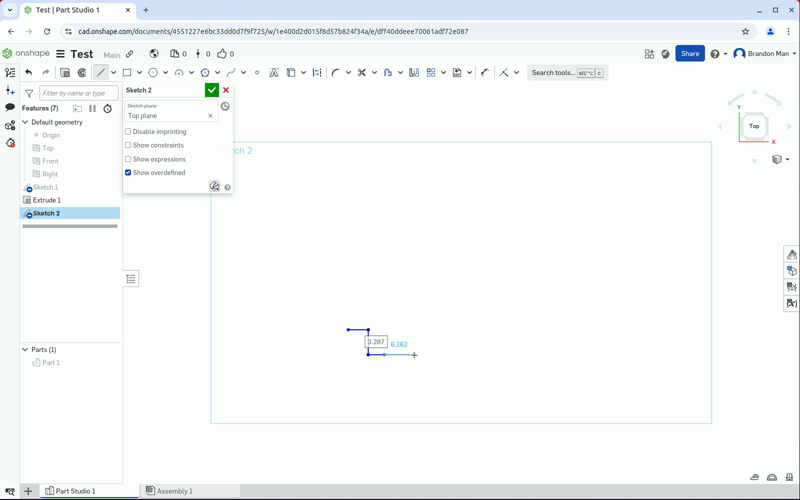
mouse_move(384, 300)
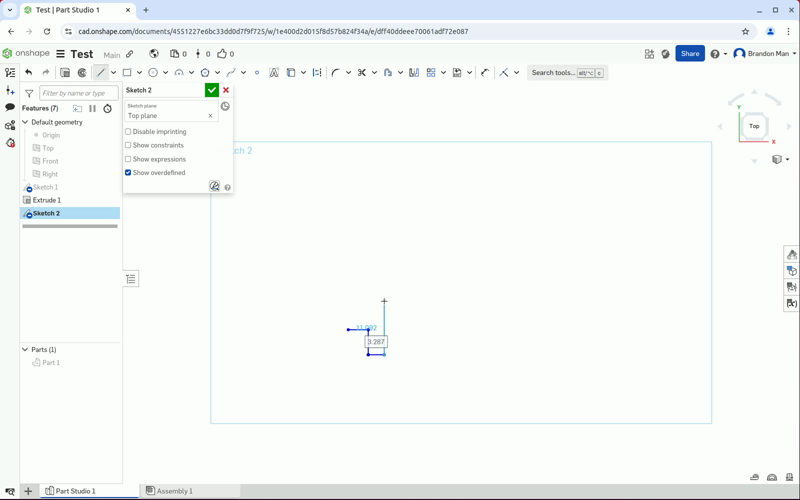
click(384, 300)
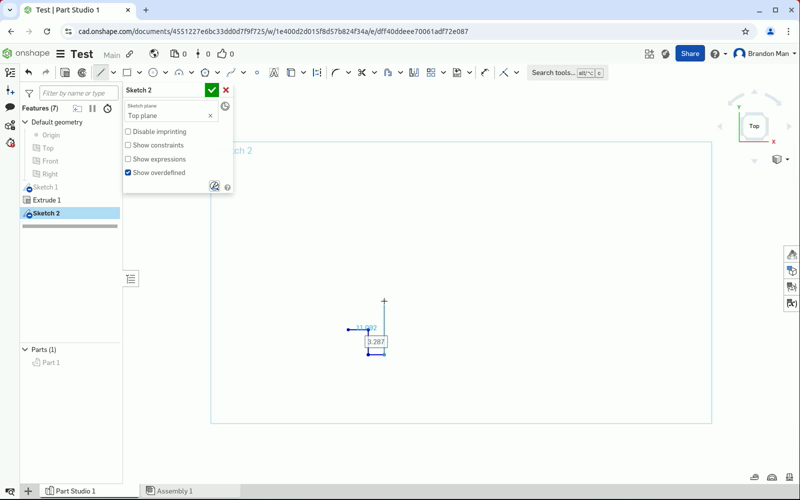
key_up(shift)
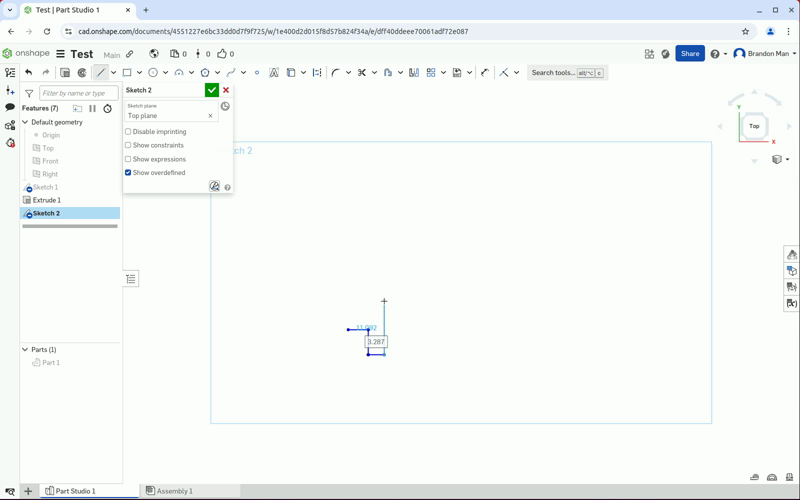
key_down(shift)
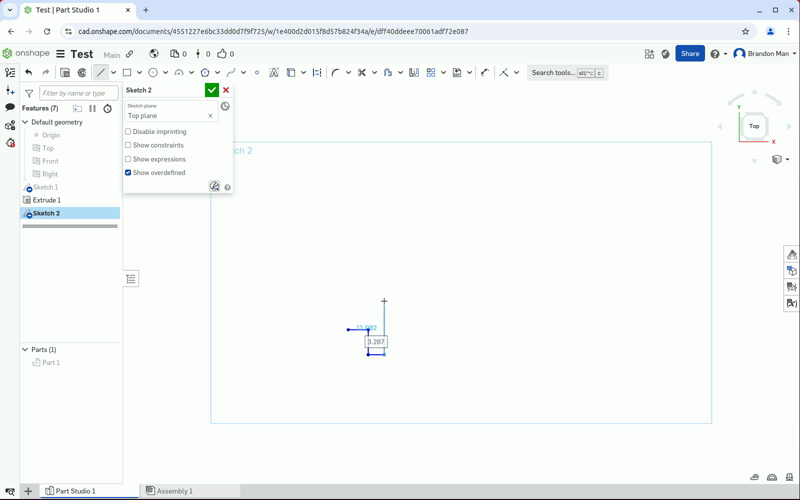
mouse_move(414, 300)
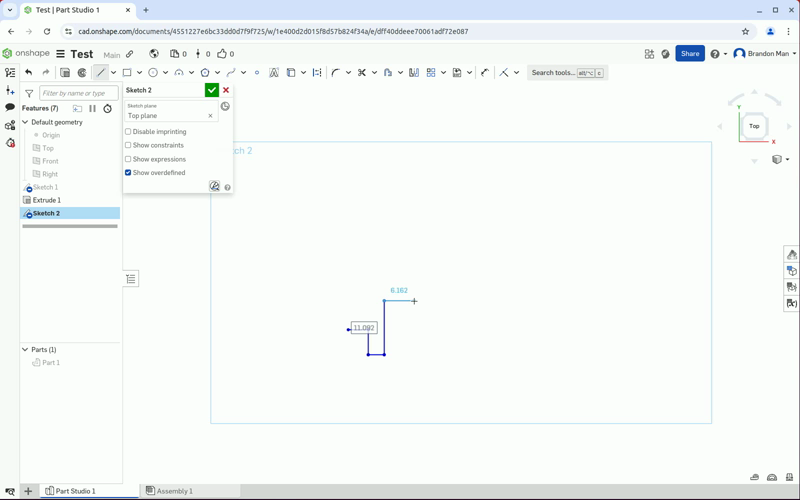
mouse_move(348, 300)
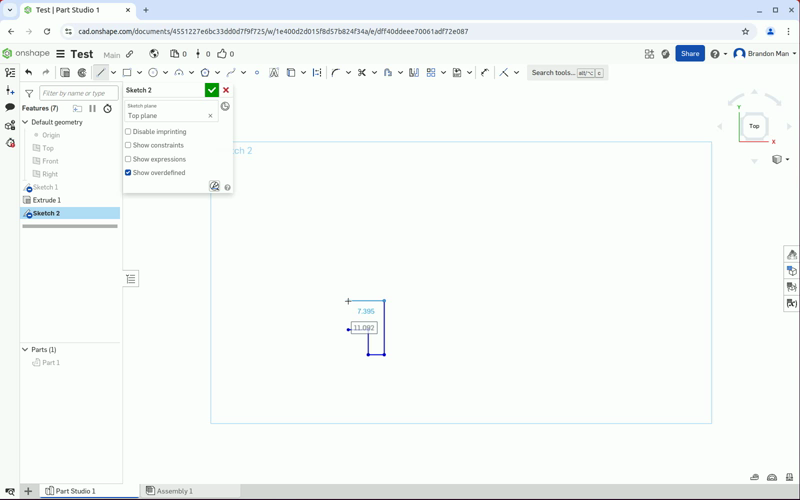
click(348, 300)
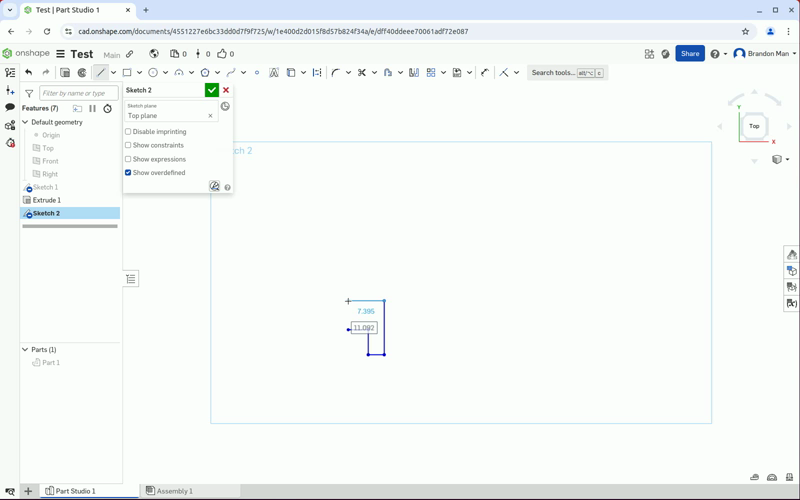
key_up(shift)
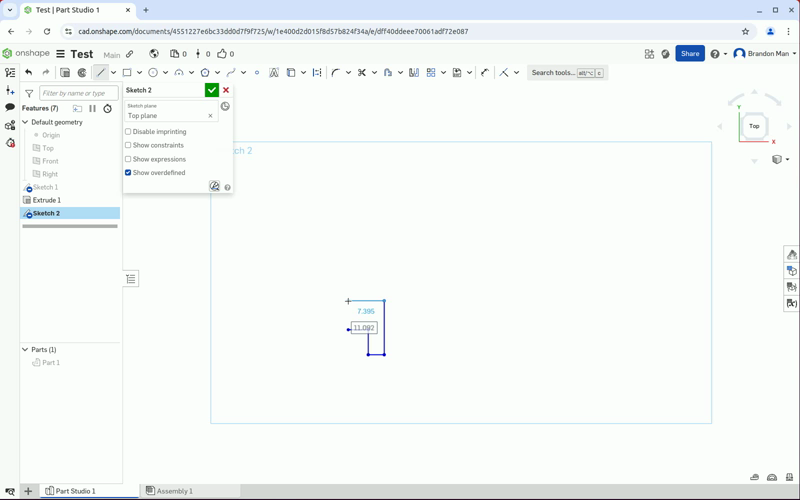
mouse_move(378, 300)
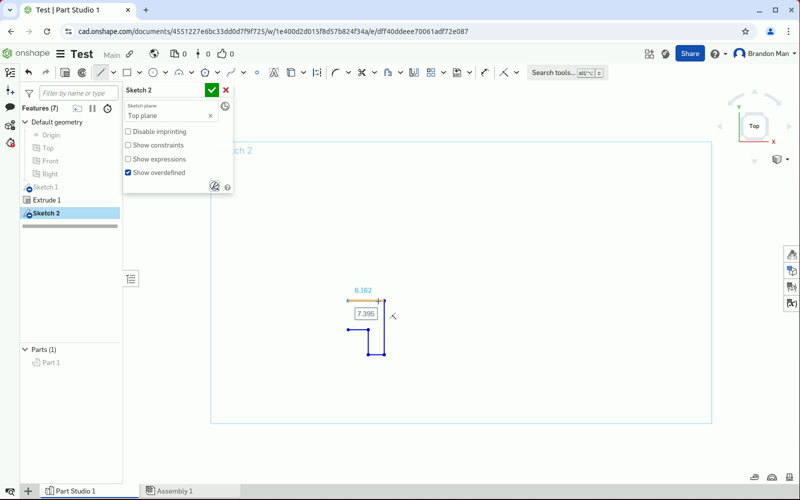
key_down(shift)
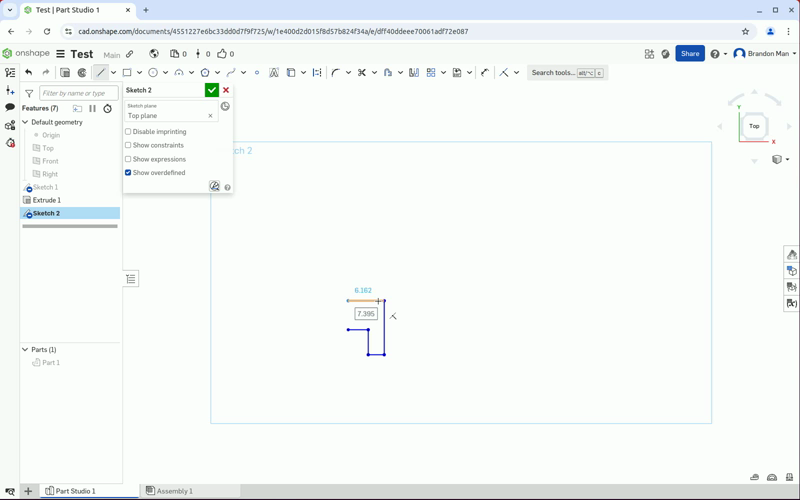
mouse_move(348, 329)
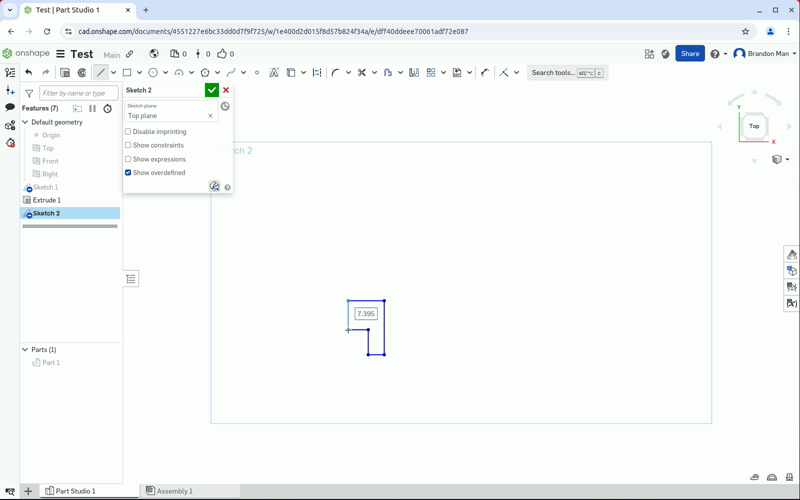
key_up(shift)
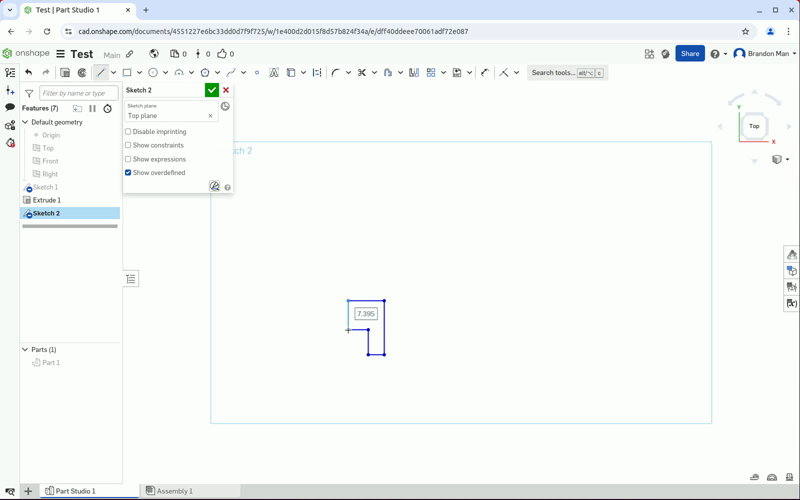
click(348, 329)
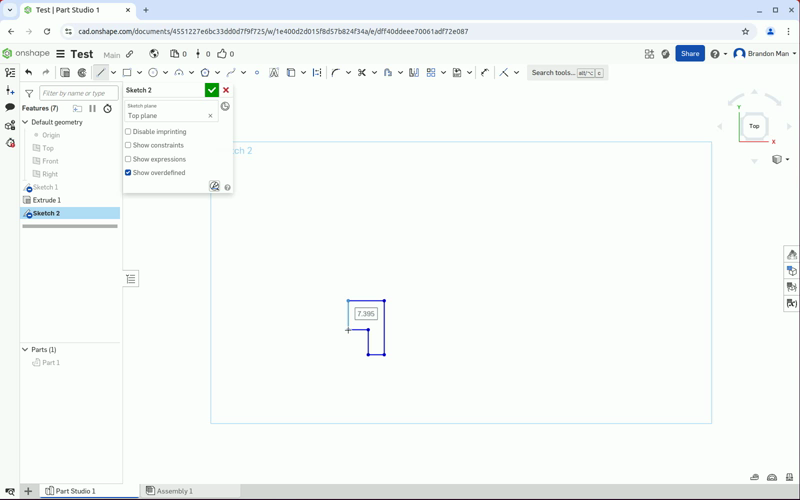
key(esc)
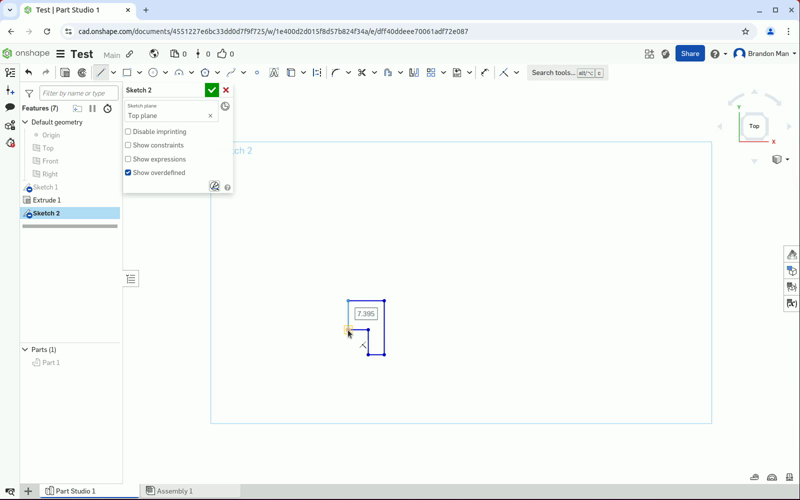
mouse_move(371, 311)
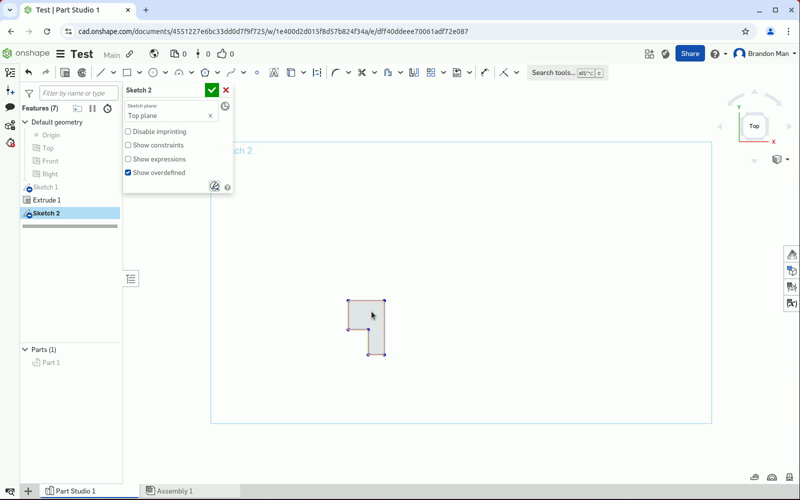
scroll(6)
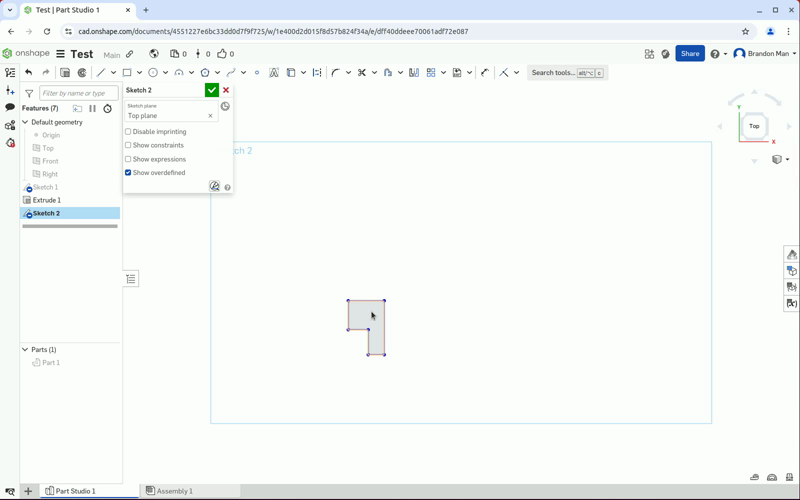
scroll(6)
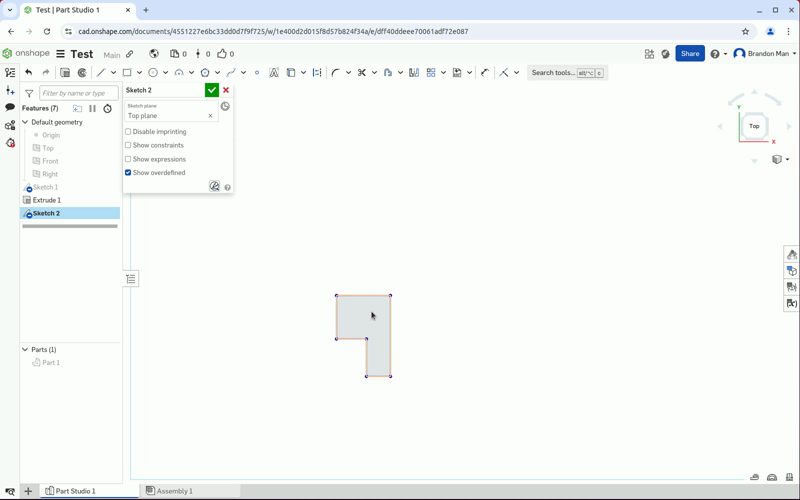
scroll(6)
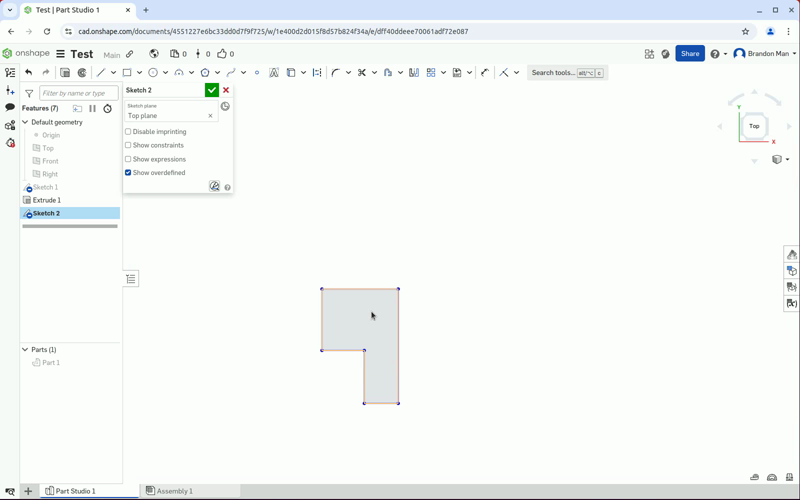
scroll(6)
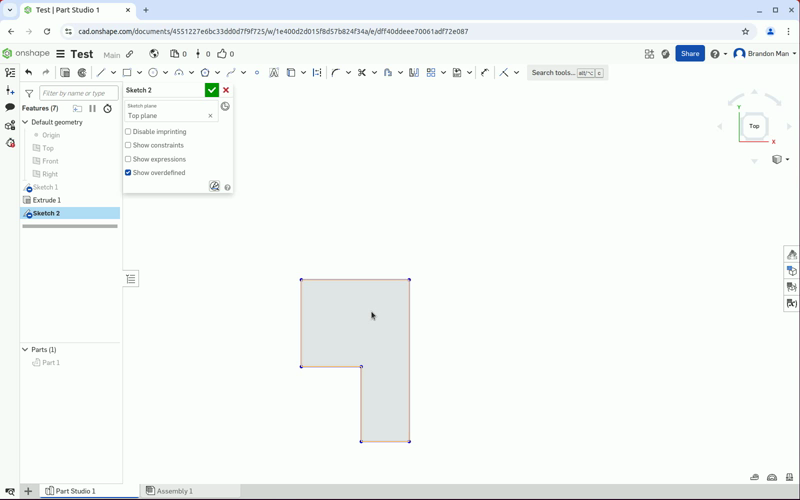
scroll(6)
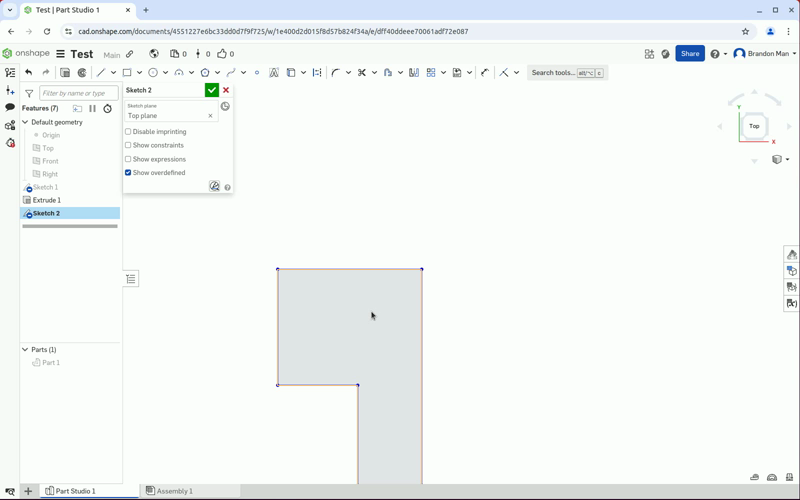
scroll(6)
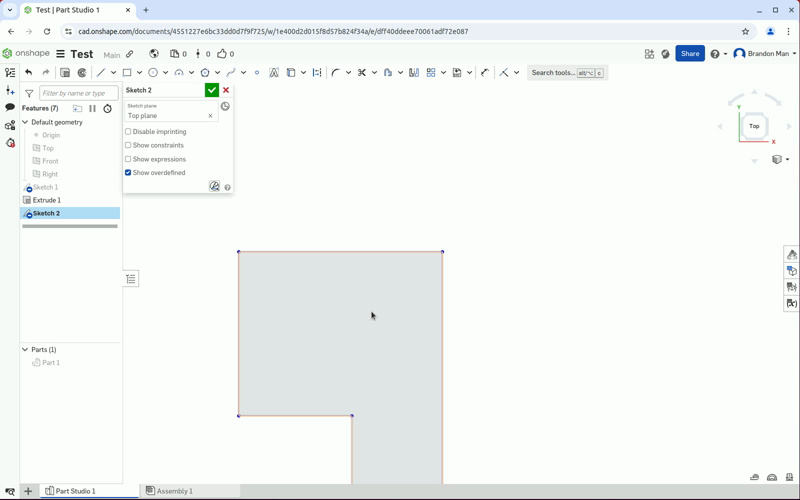
scroll(6)
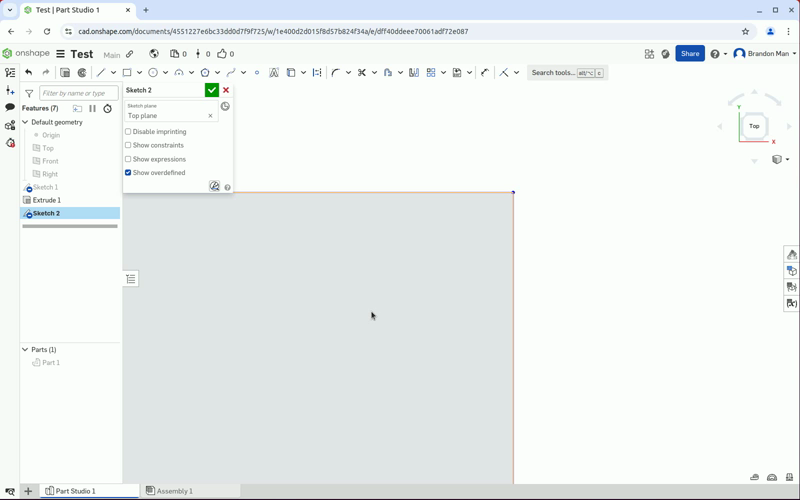
click(371, 311)
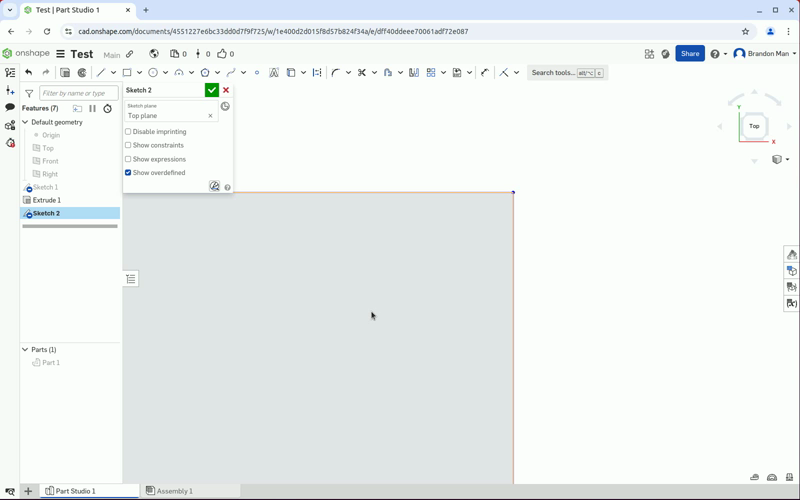
scroll(-6)
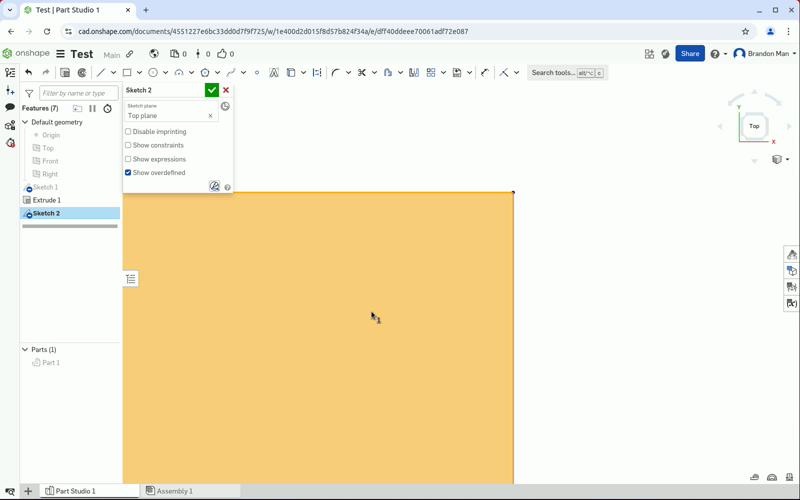
scroll(-6)
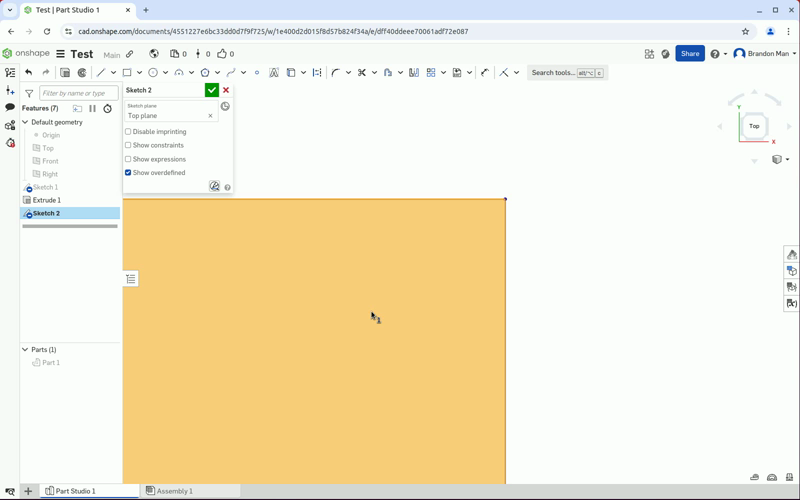
scroll(-6)
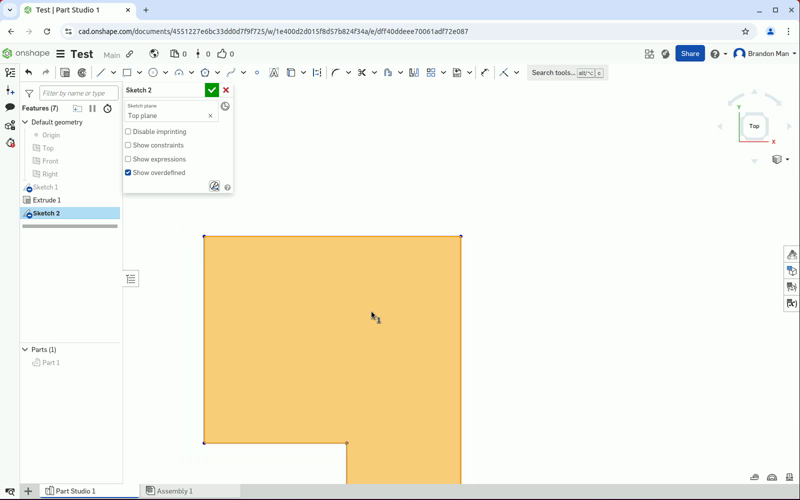
scroll(-6)
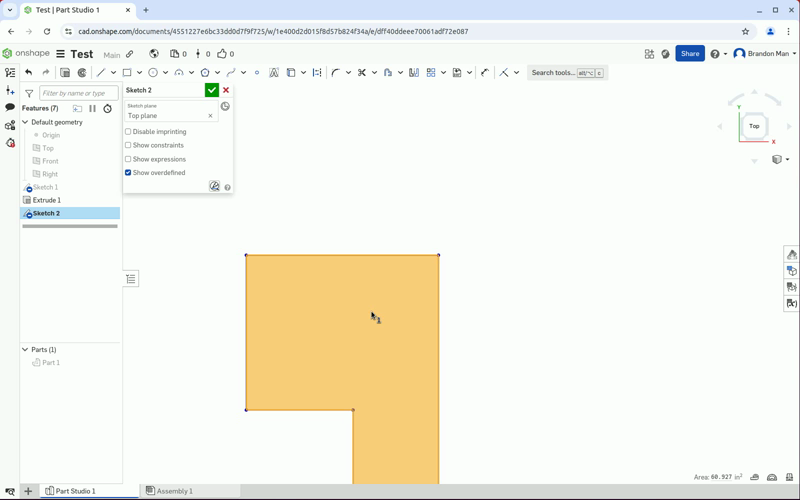
scroll(-6)
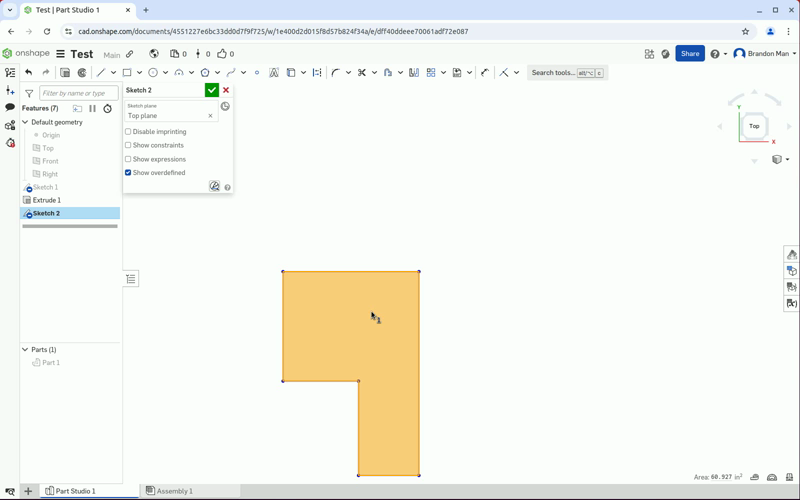
scroll(-6)
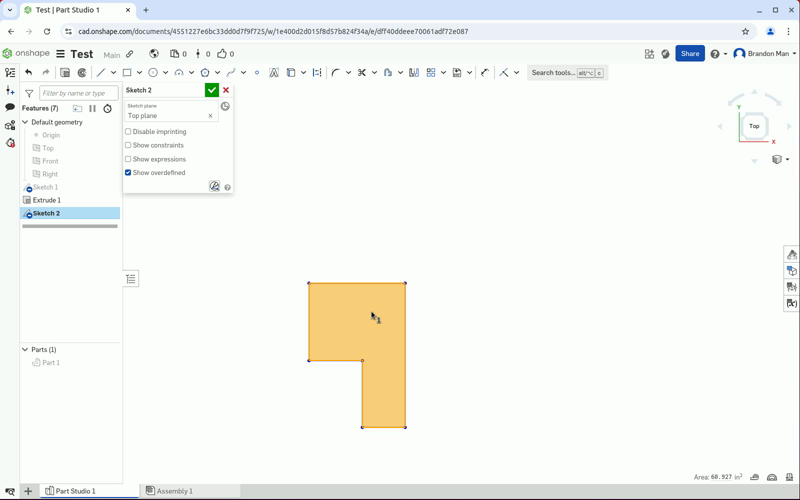
scroll(-6)
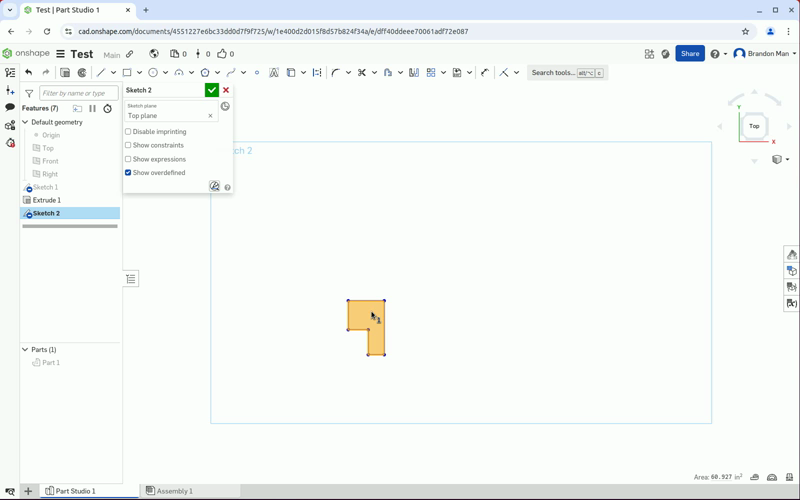
mouse_move(73, 352)
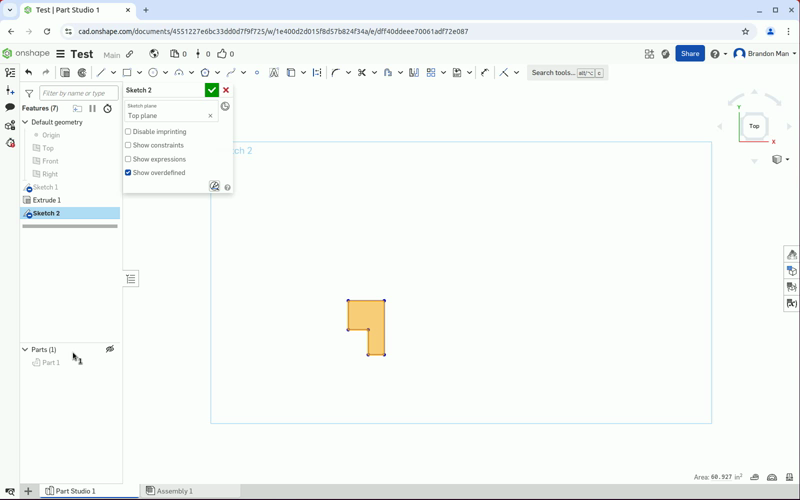
key(shift+y)
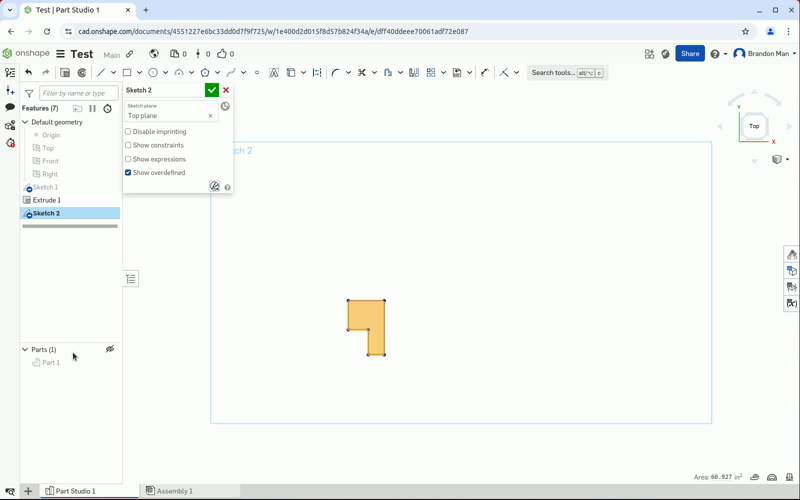
key(shift+e)
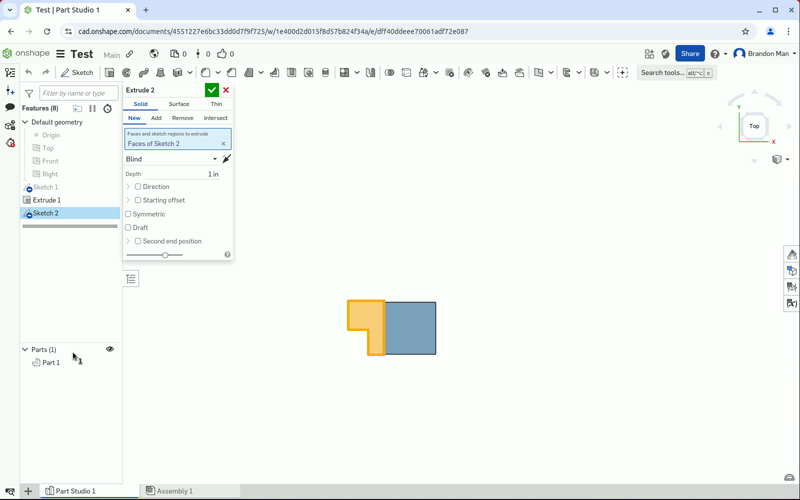
mouse_move(143, 106)
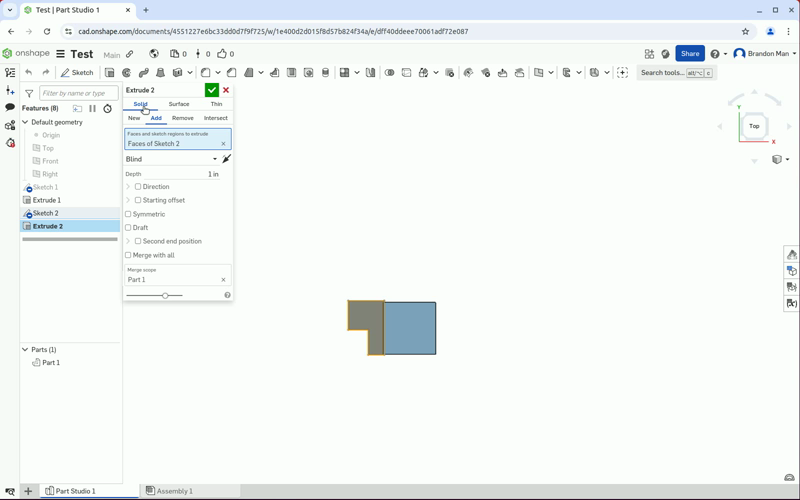
click(143, 106)
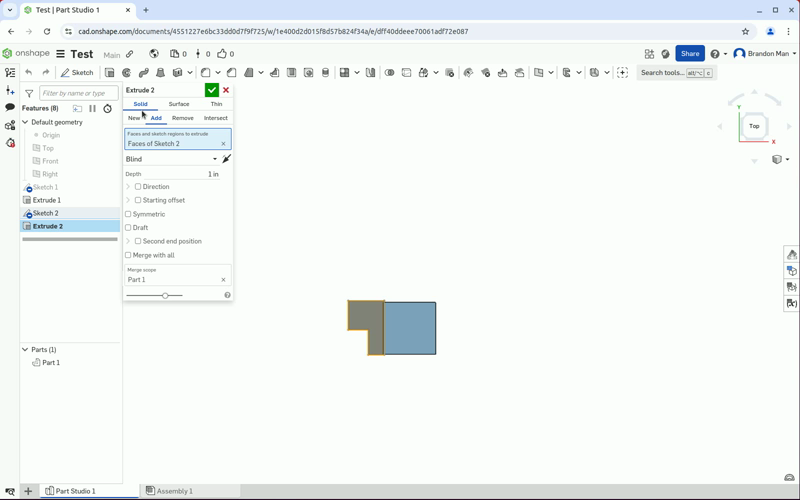
mouse_move(137, 120)
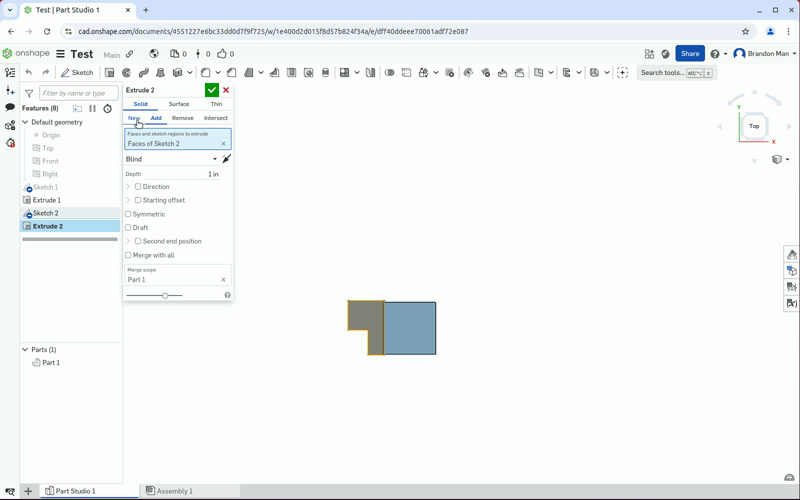
click(137, 120)
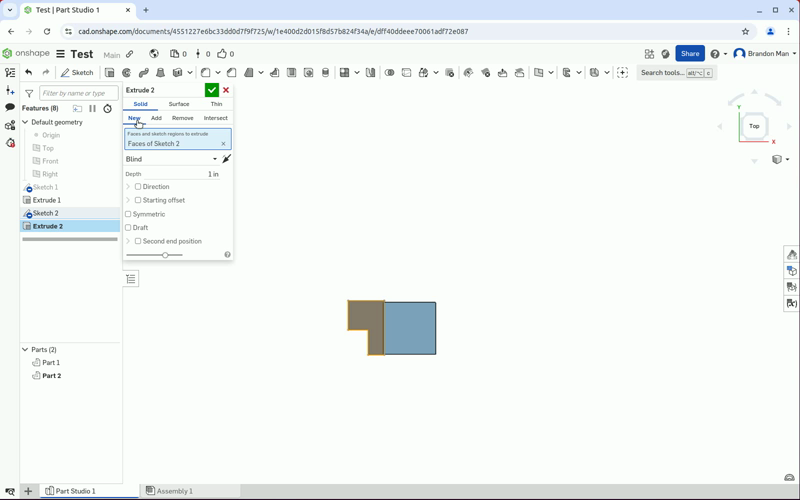
key(tab, 4)
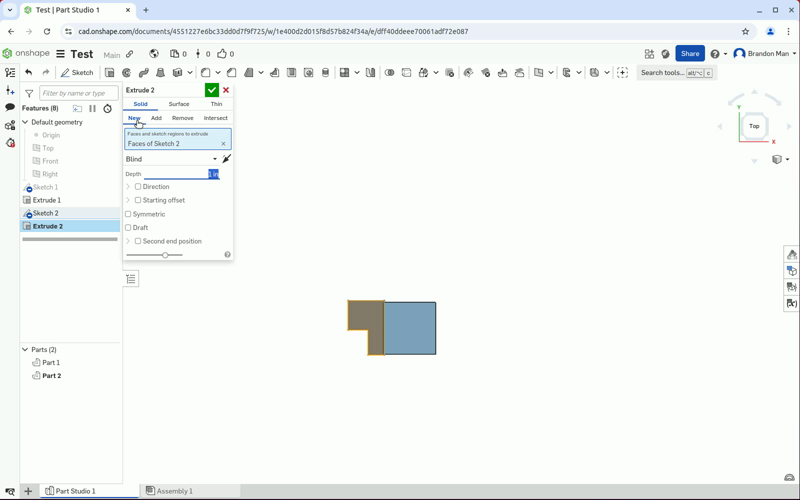
text(10.591)
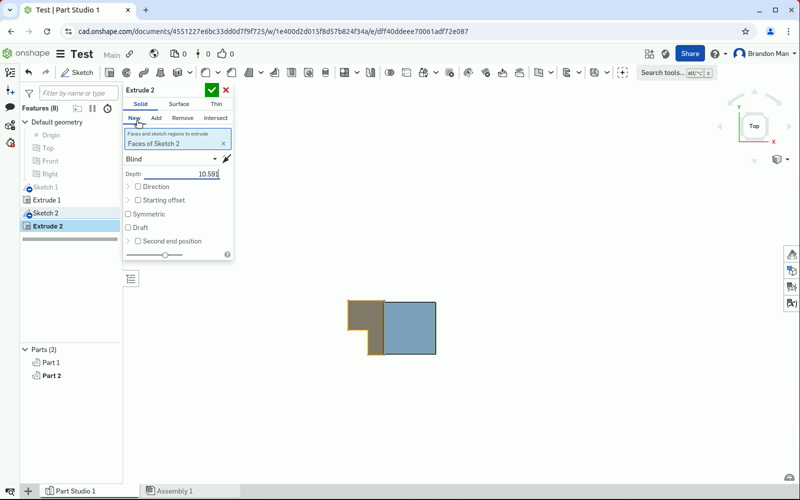
key(enter)
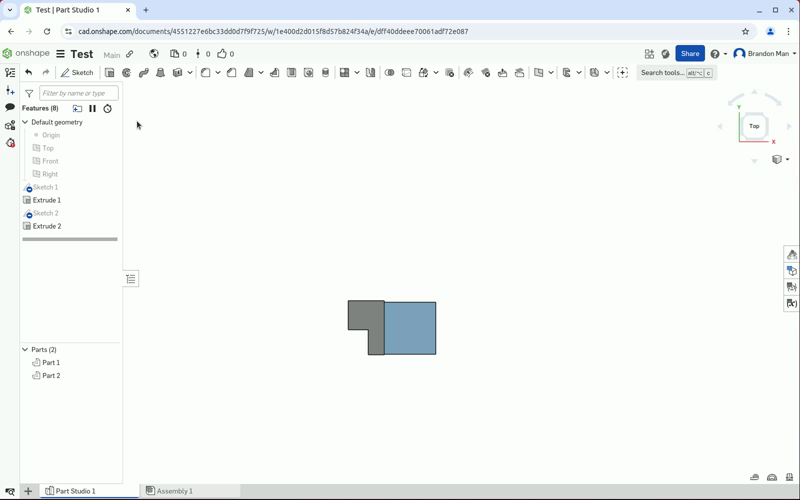
key(shift+h)
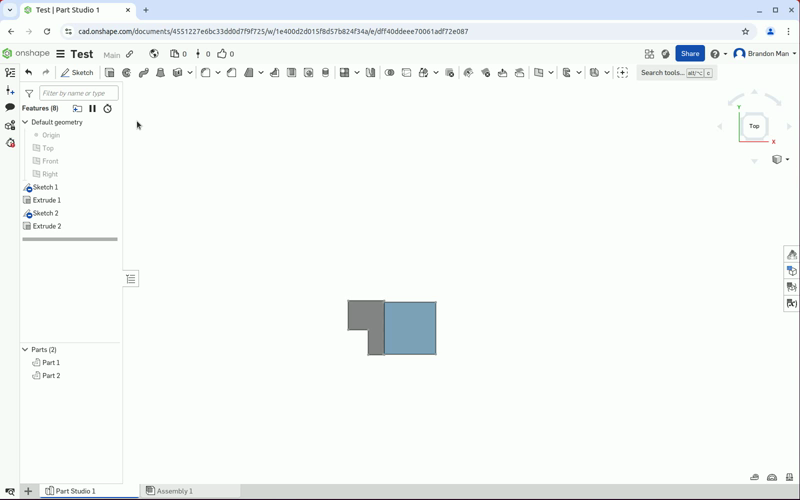
key(shift+h)
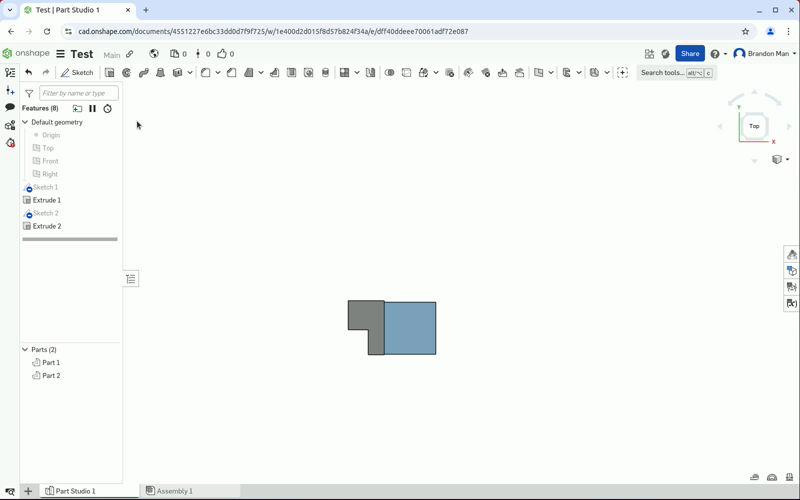
mouse_move(73, 189)
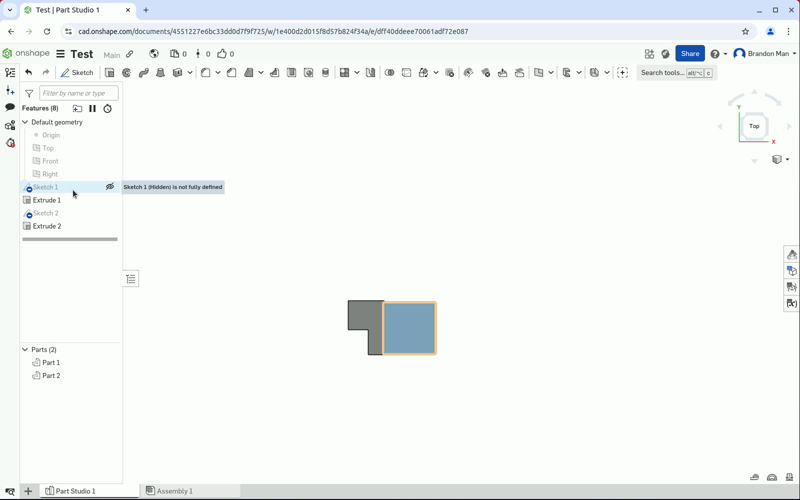
click(73, 189)
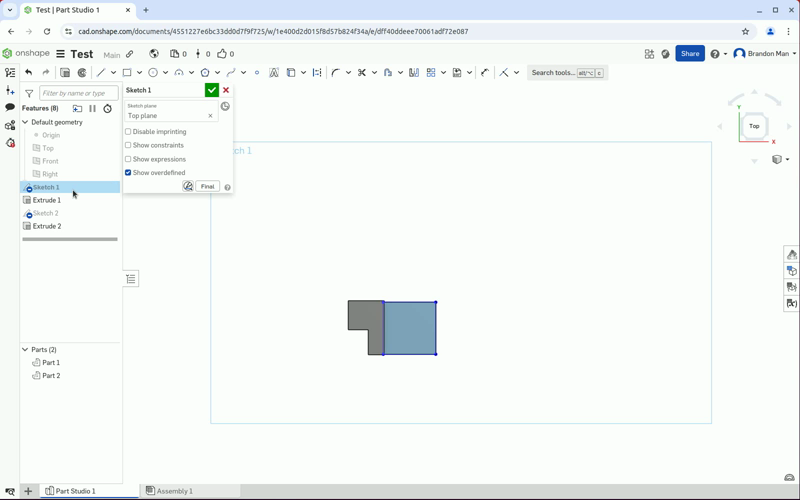
mouse_move(229, 92)
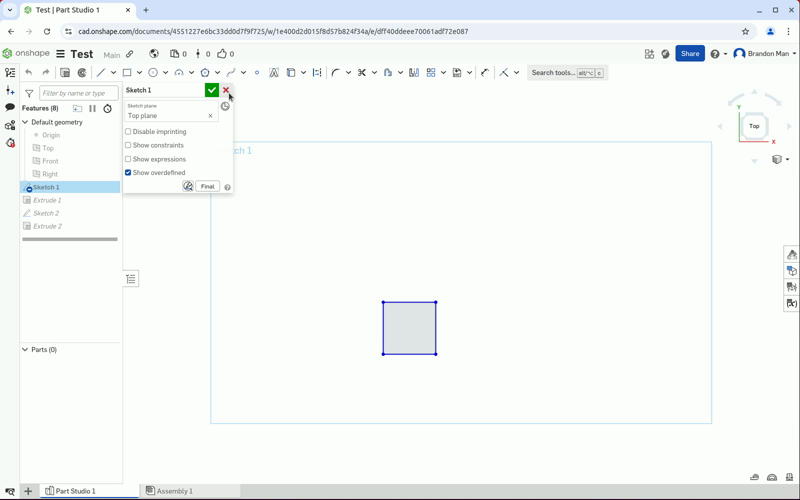
click(229, 92)
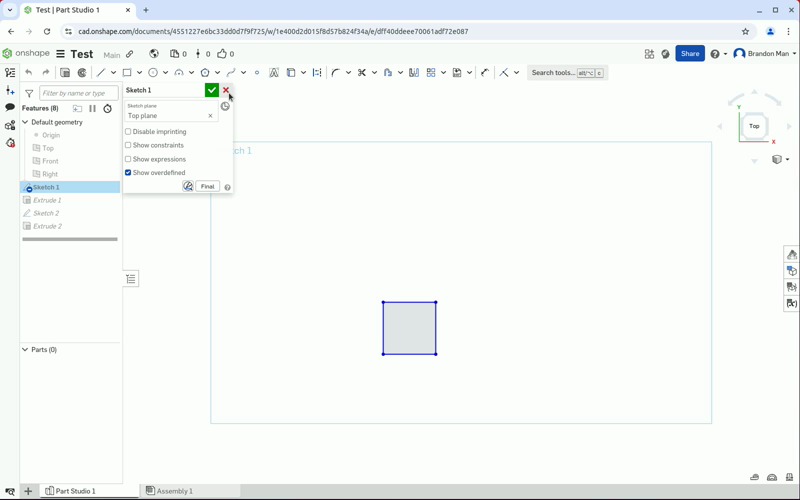
key(shift+s)
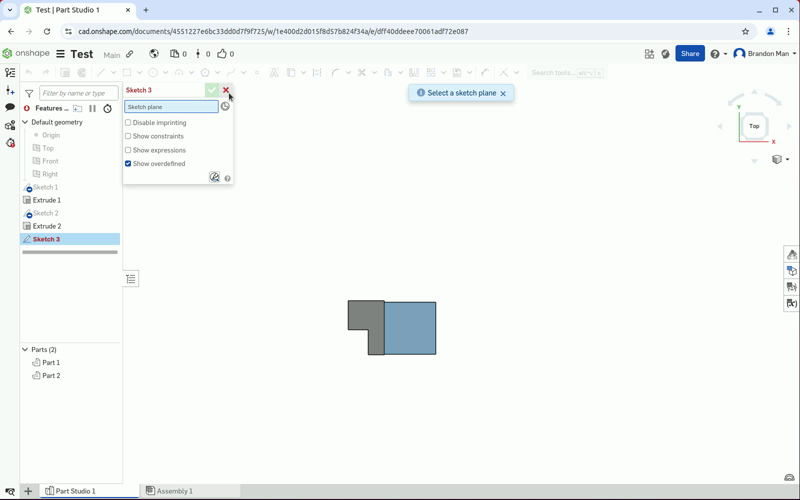
mouse_move(73, 150)
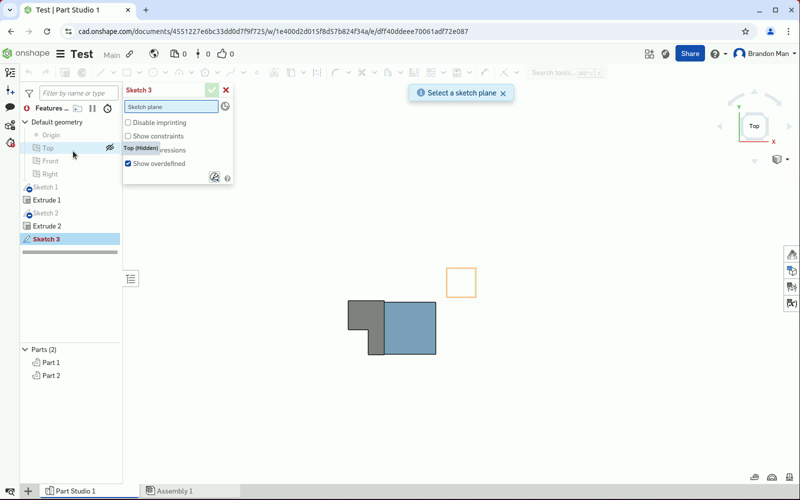
click(73, 150)
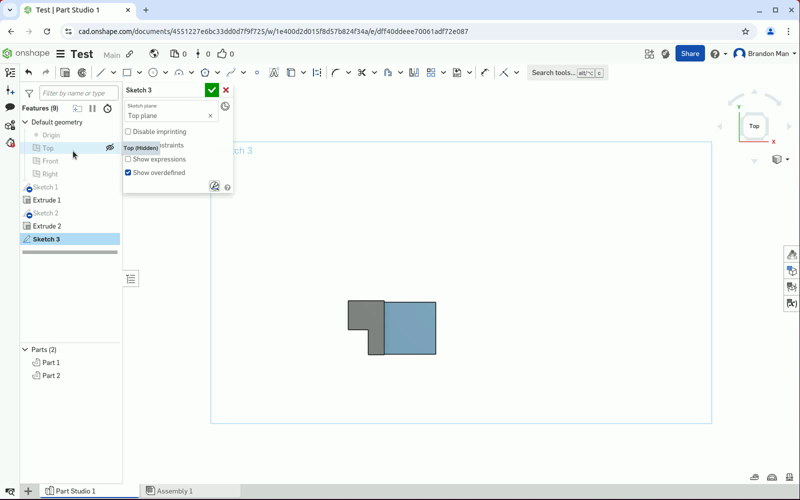
mouse_move(73, 352)
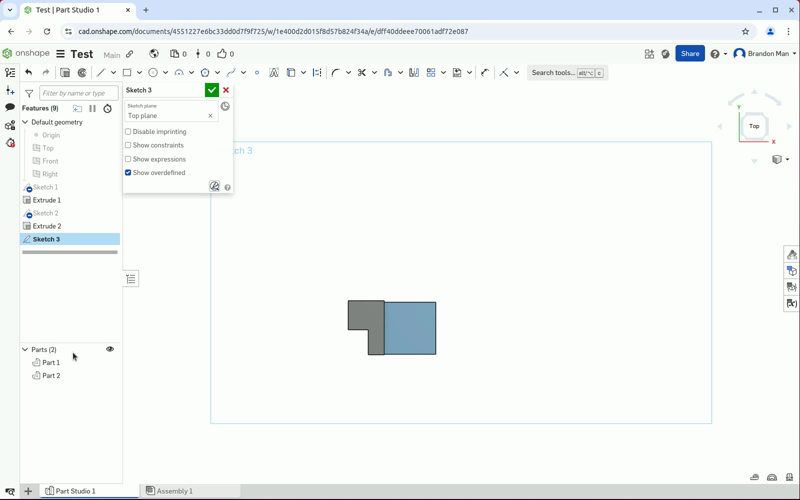
key(y)
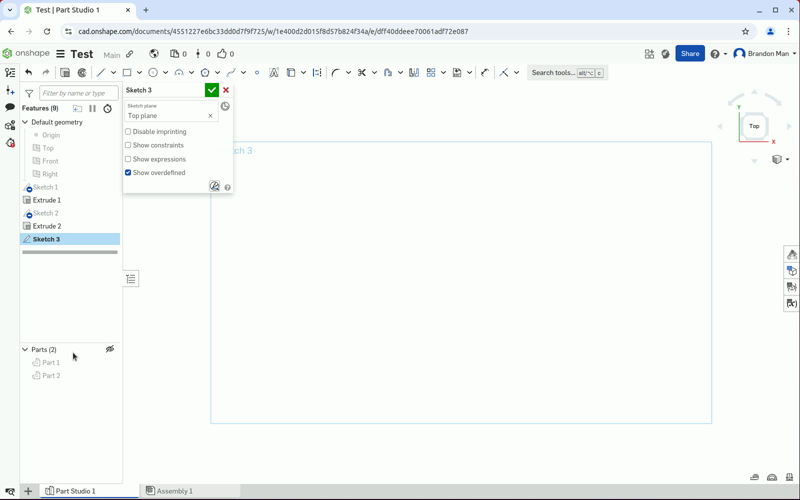
key(l)
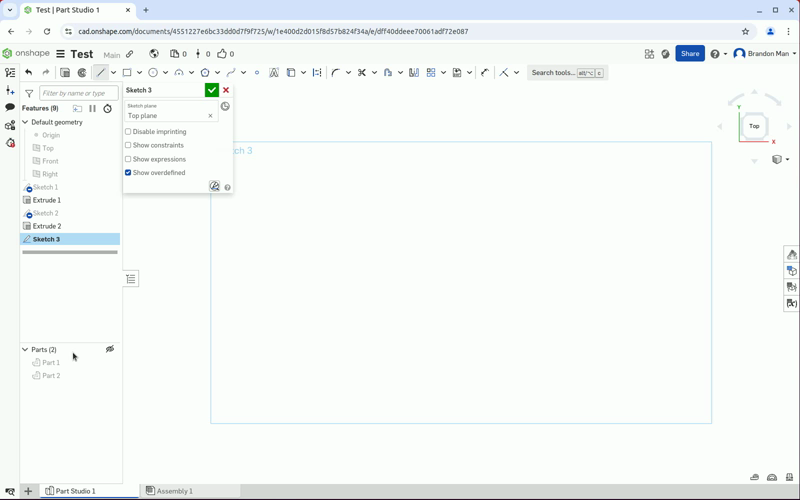
key_down(shift)
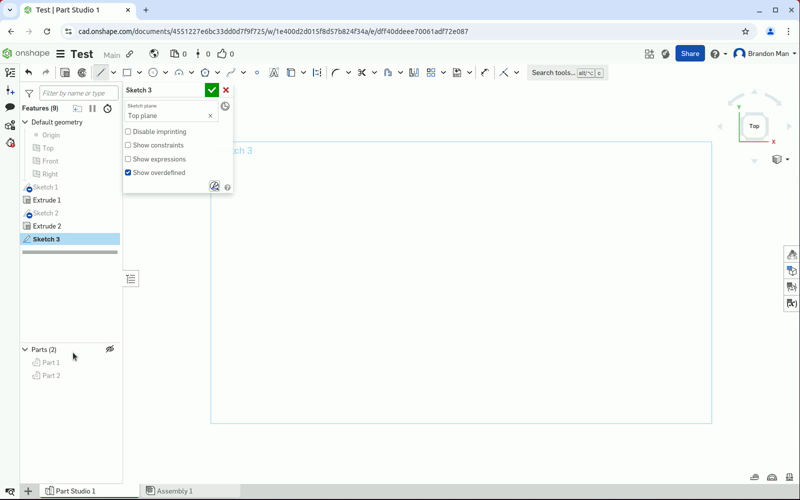
mouse_move(434, 354)
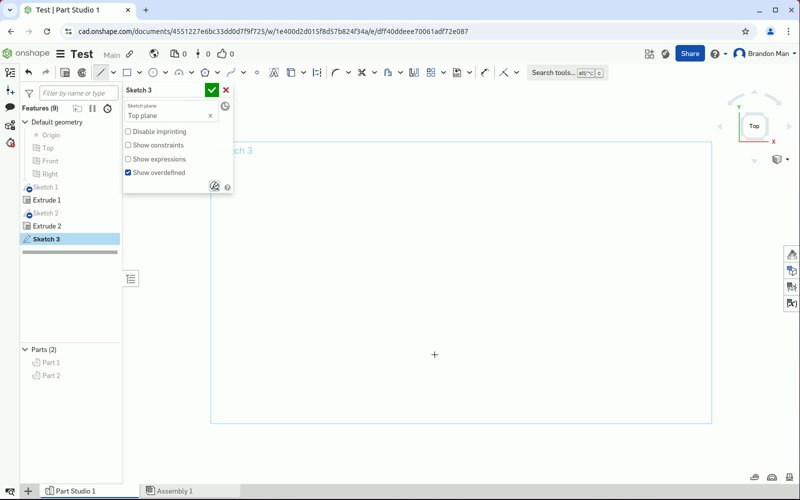
click(434, 354)
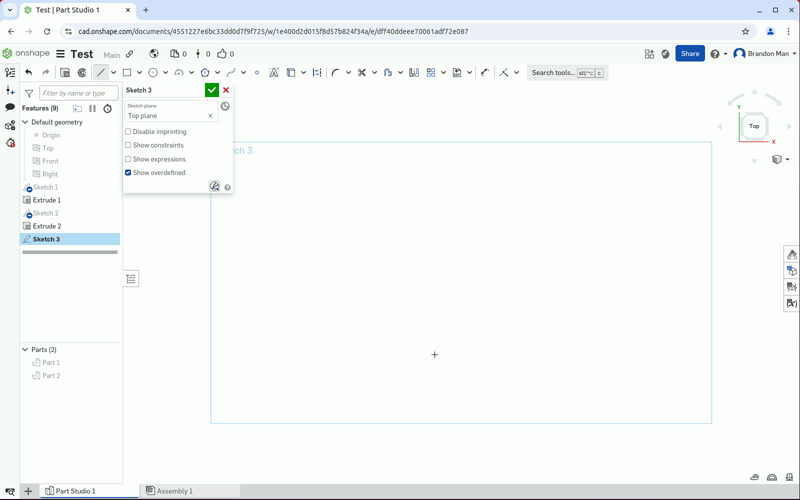
key_up(shift)
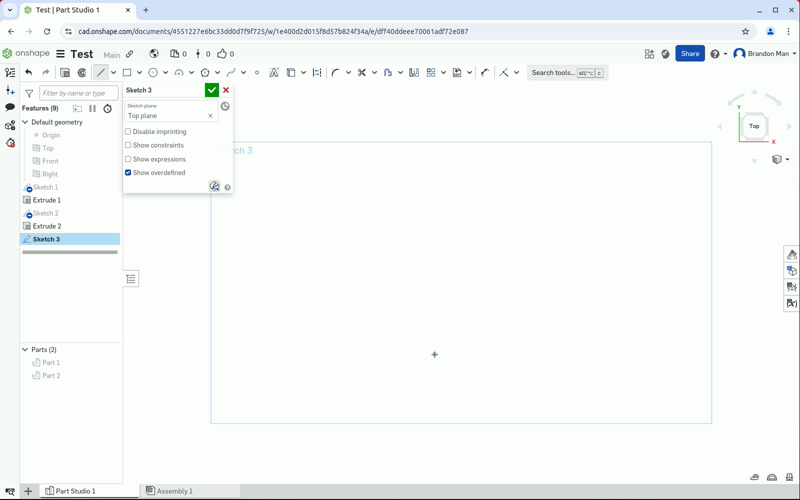
key_down(shift)
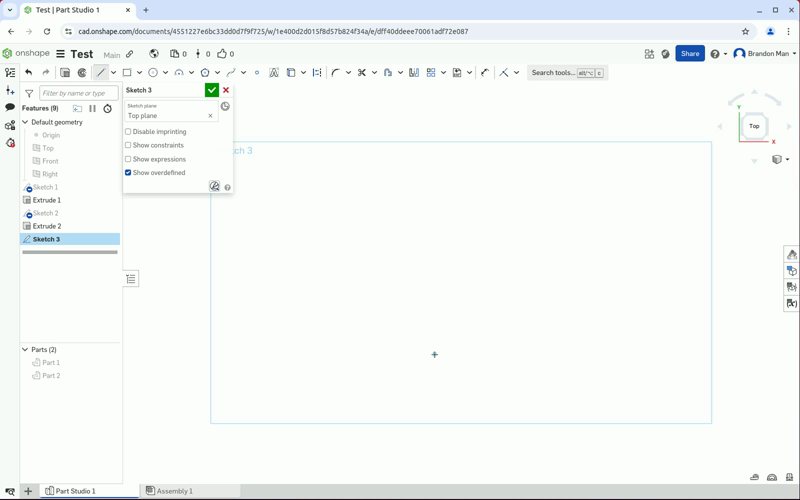
mouse_move(464, 354)
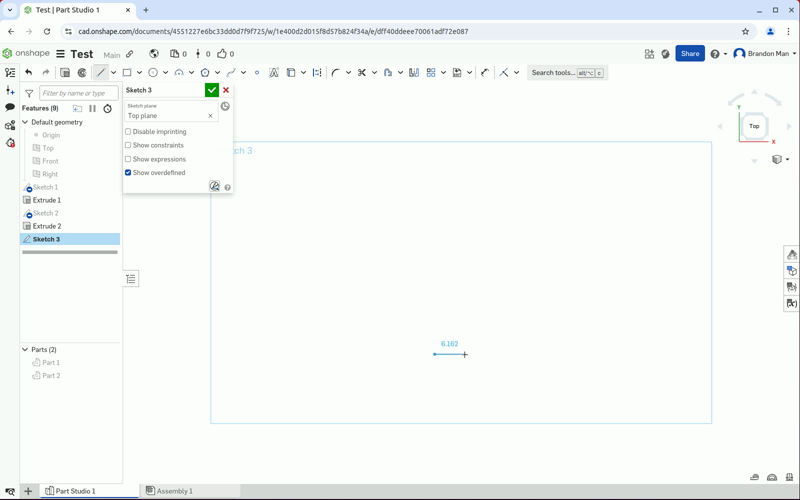
mouse_move(450, 354)
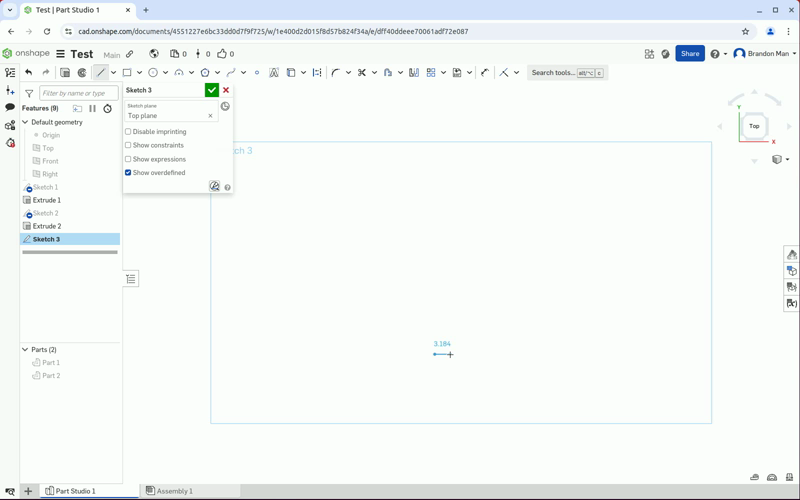
click(450, 354)
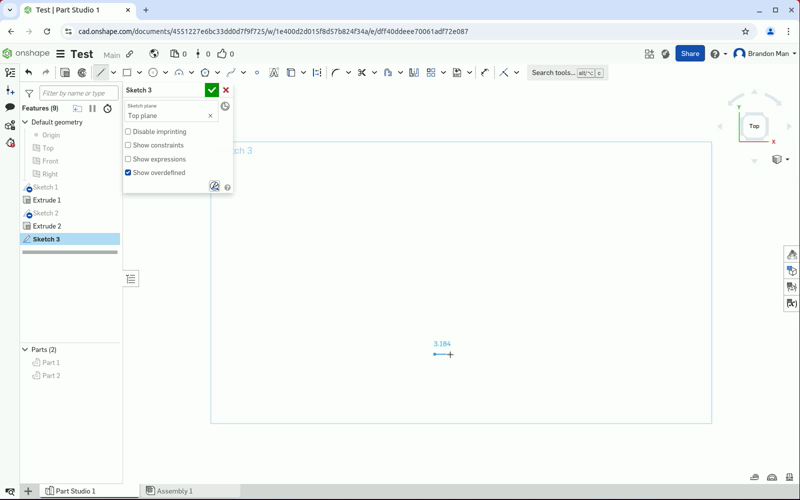
key_up(shift)
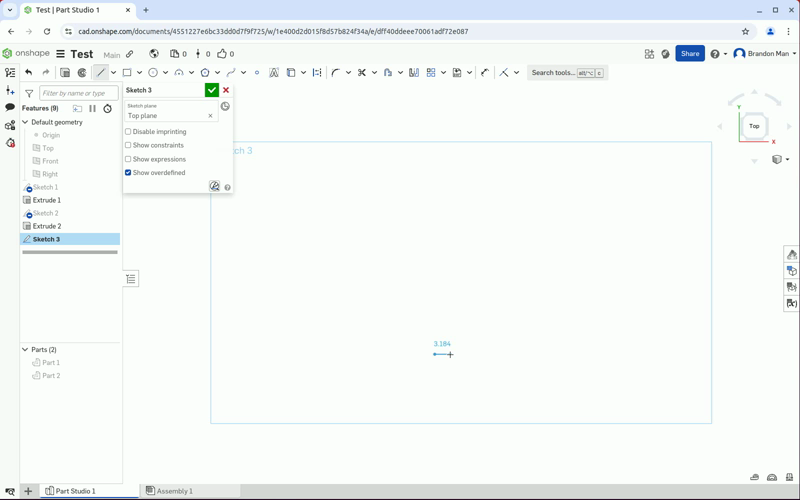
key_down(shift)
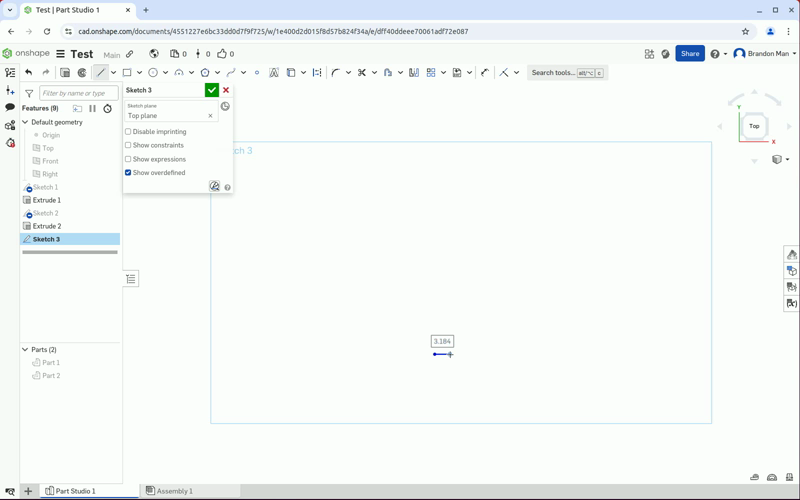
mouse_move(480, 354)
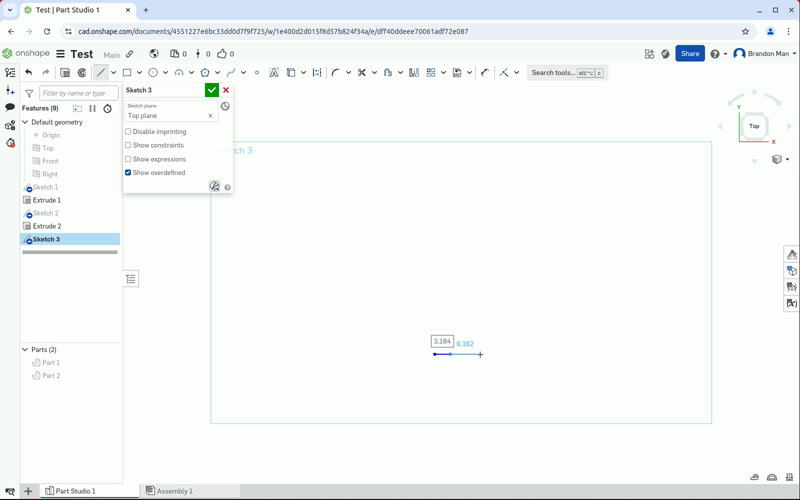
mouse_move(450, 330)
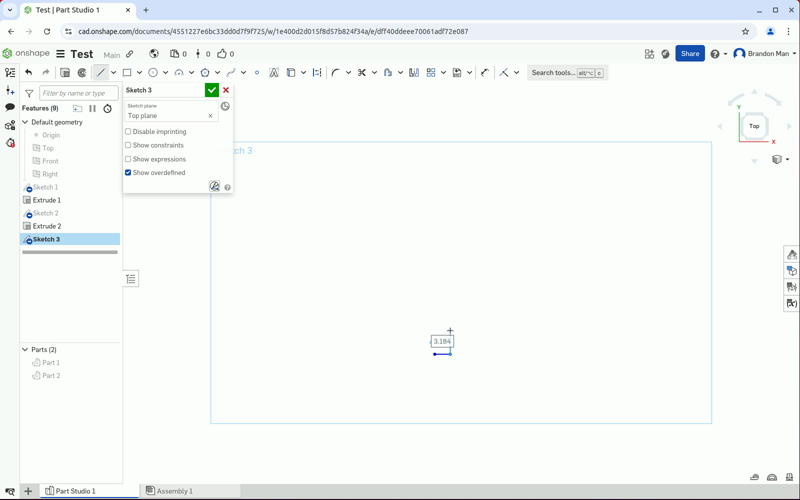
click(450, 330)
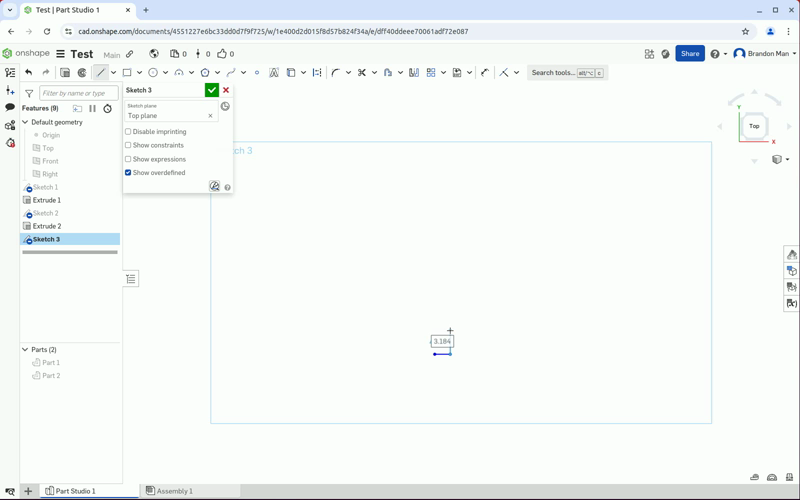
key_up(shift)
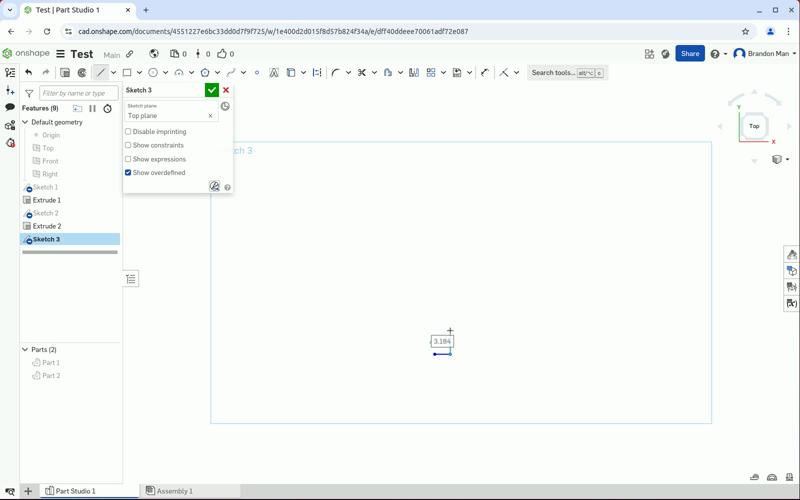
key_down(shift)
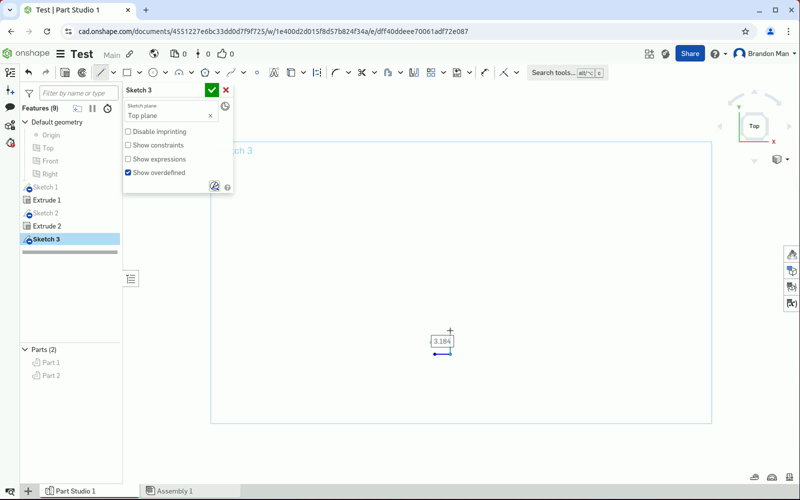
mouse_move(480, 330)
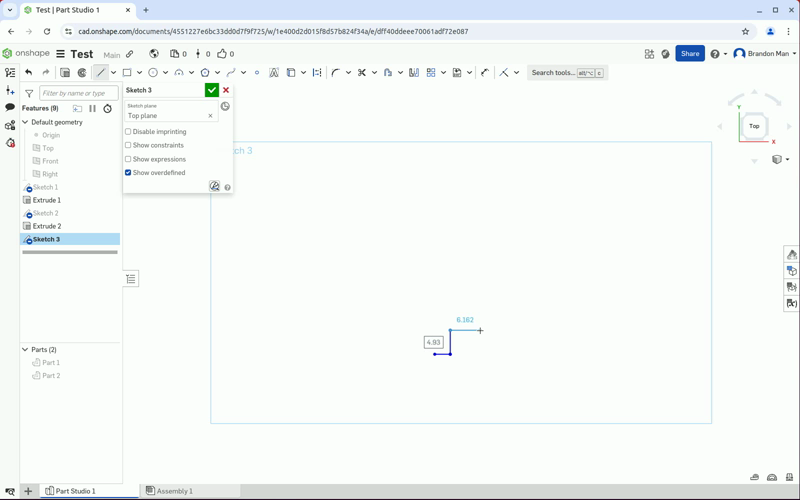
mouse_move(469, 330)
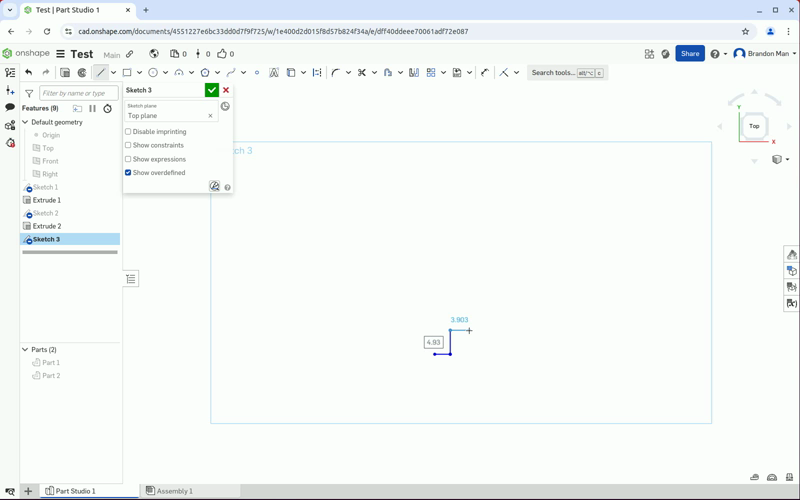
click(469, 330)
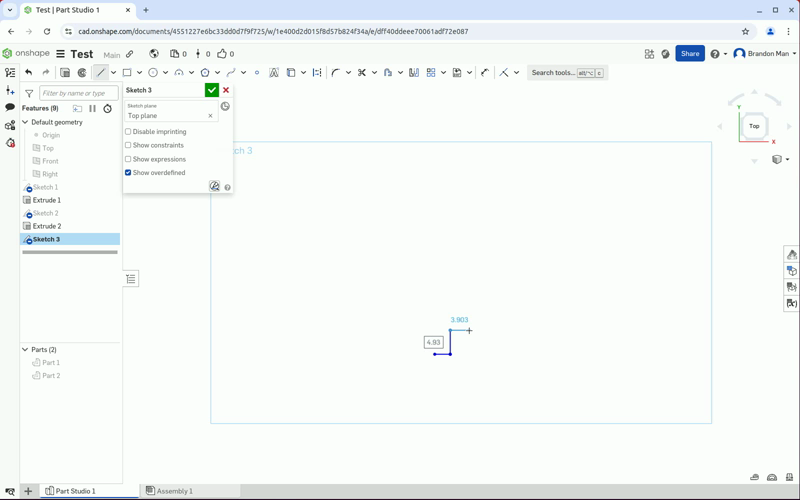
key_up(shift)
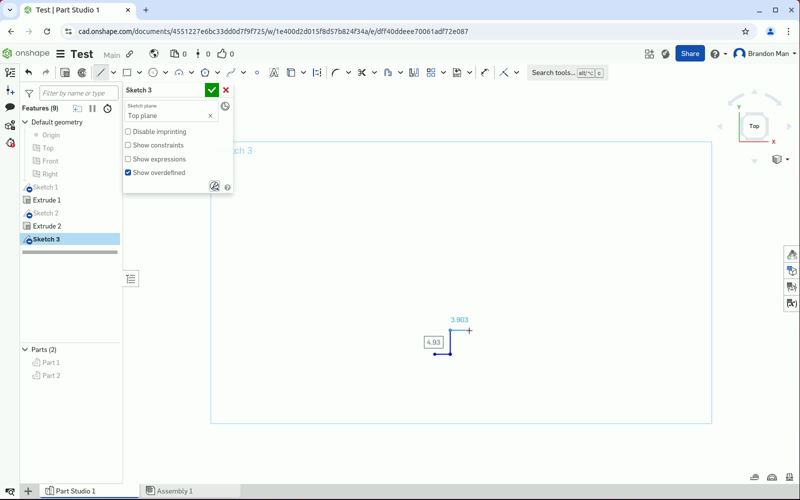
key_down(shift)
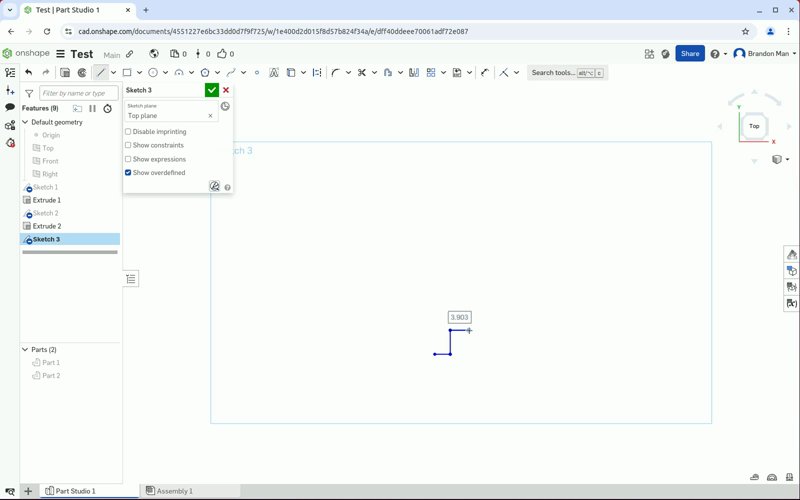
mouse_move(499, 330)
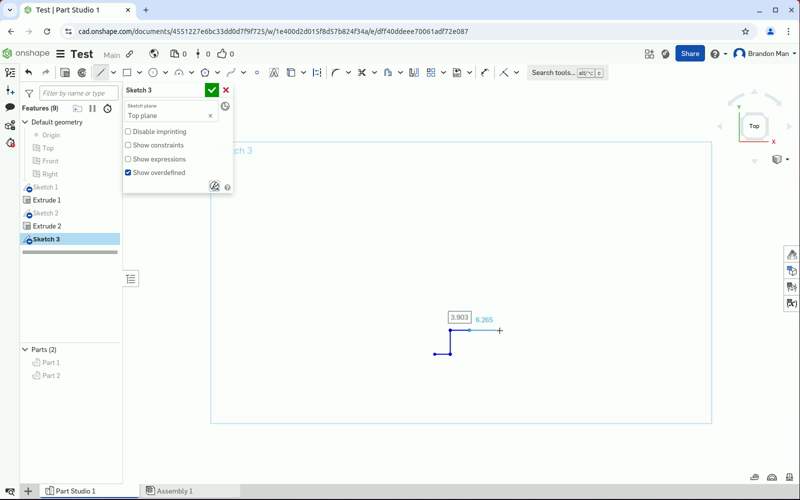
mouse_move(469, 302)
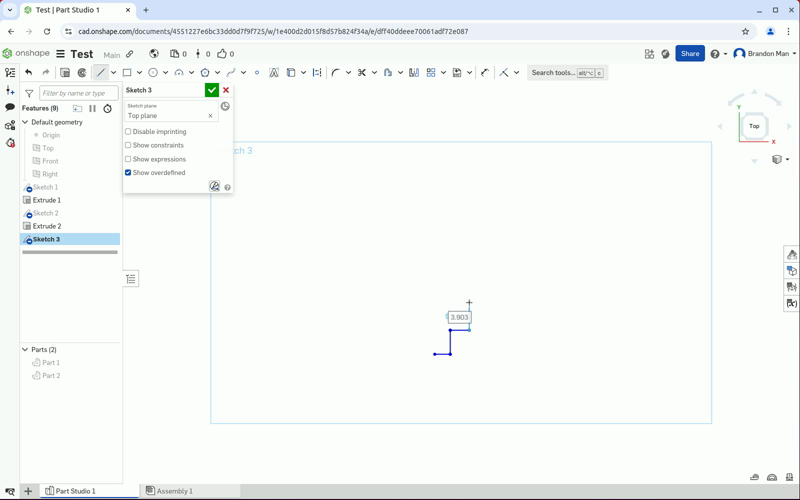
click(469, 302)
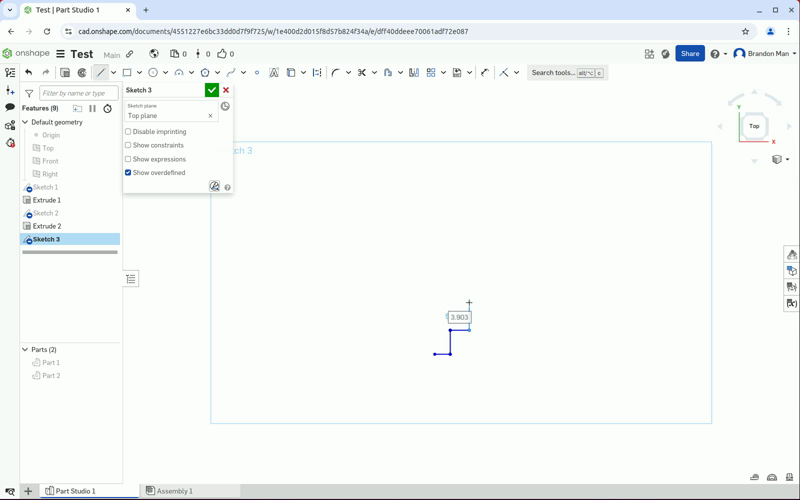
key_up(shift)
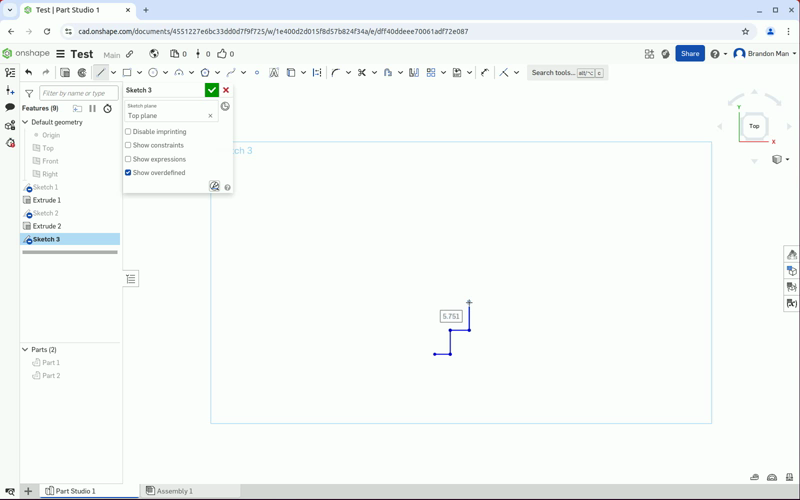
key_down(shift)
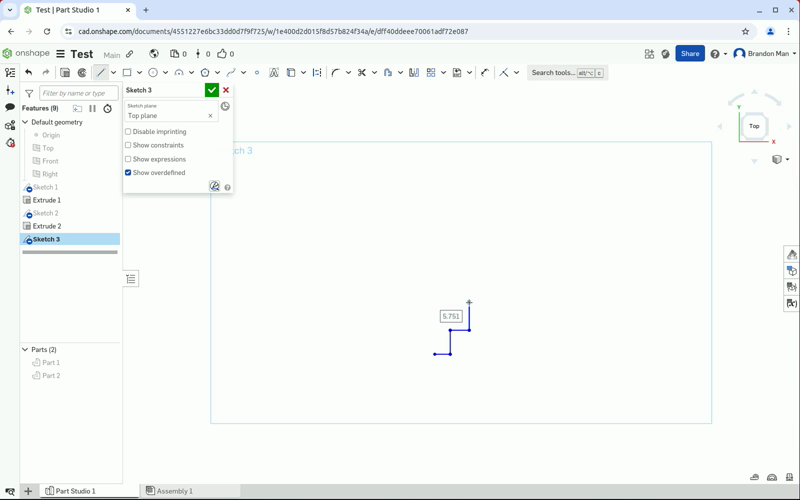
mouse_move(499, 302)
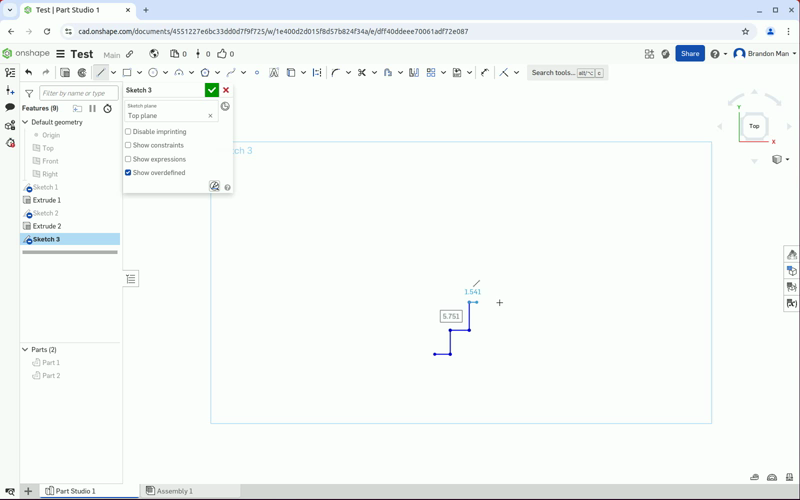
mouse_move(434, 302)
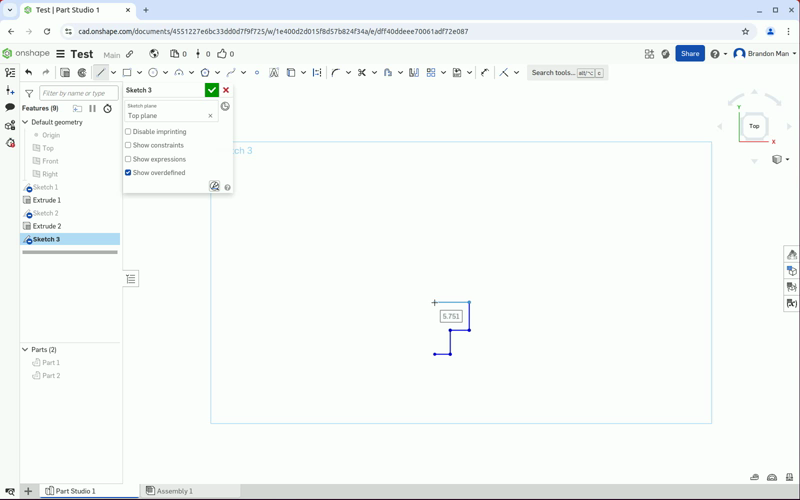
click(434, 302)
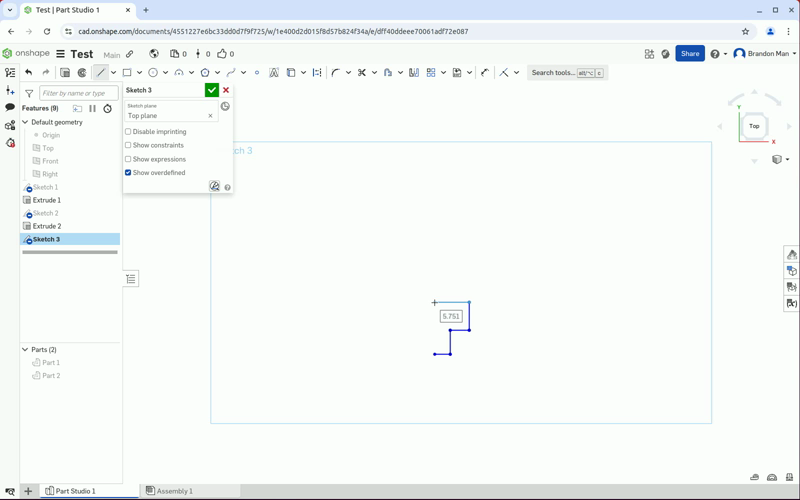
key_up(shift)
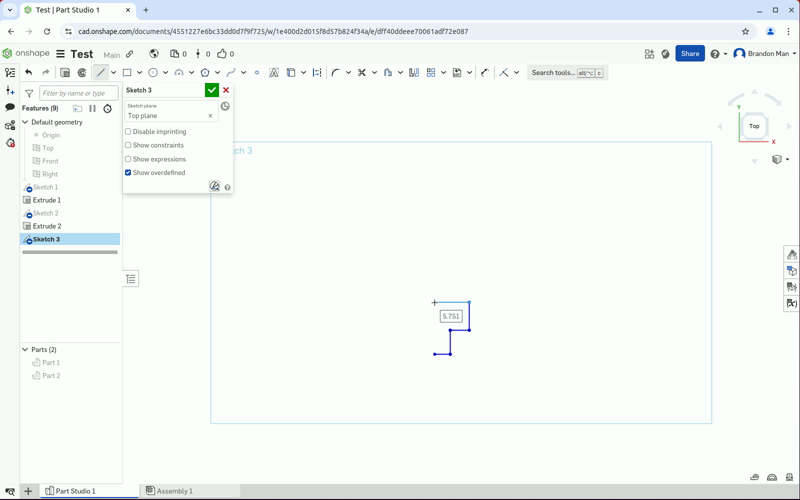
mouse_move(464, 302)
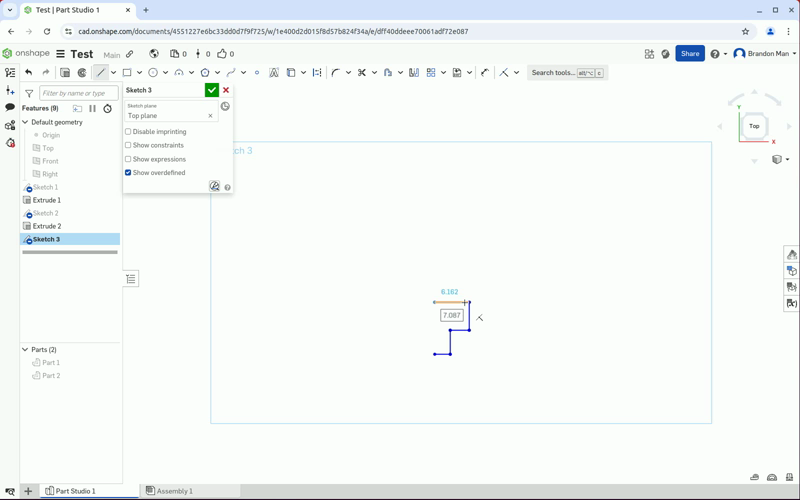
key_down(shift)
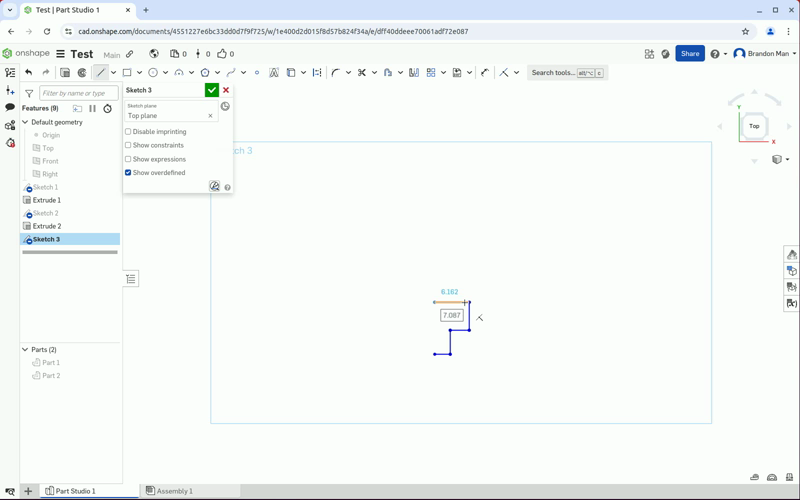
mouse_move(434, 354)
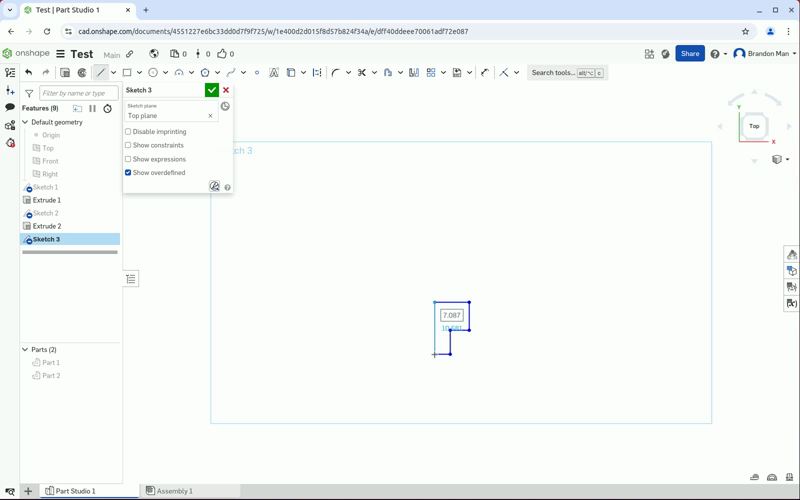
key_up(shift)
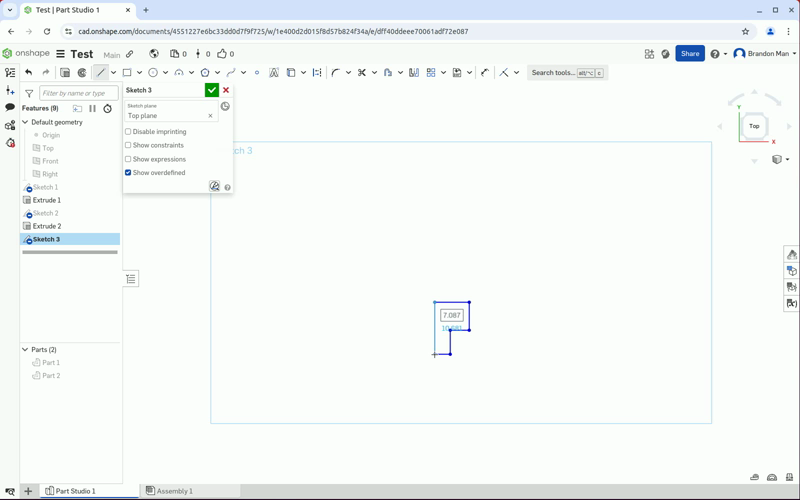
click(434, 354)
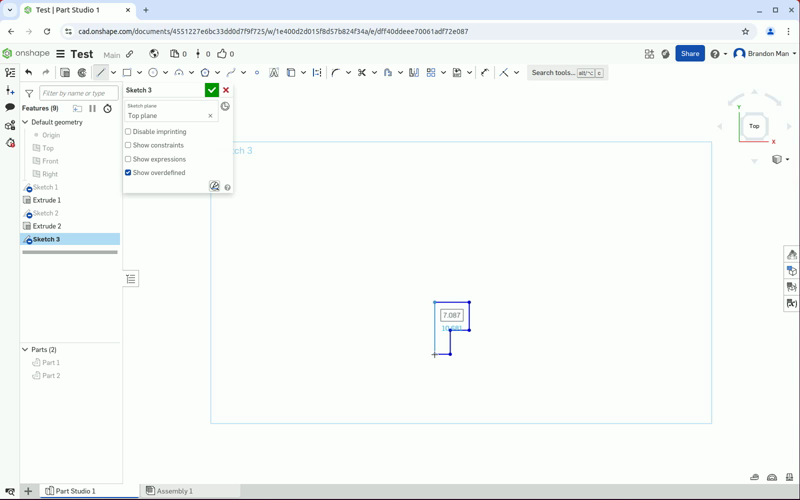
key(esc)
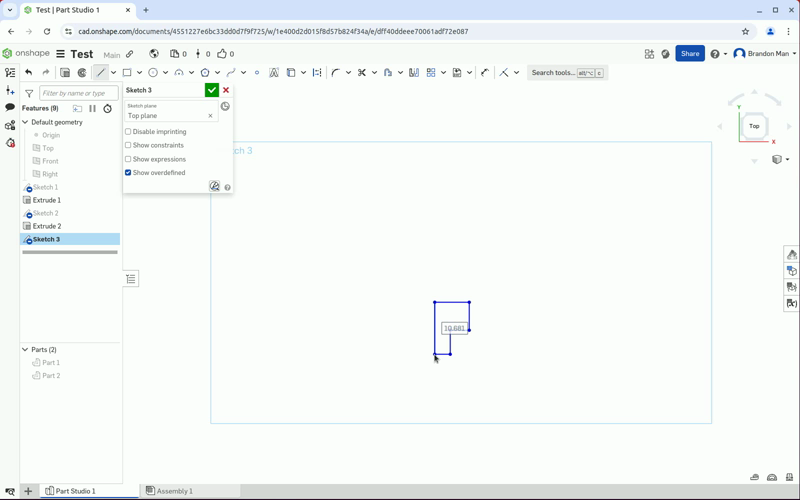
mouse_move(457, 328)
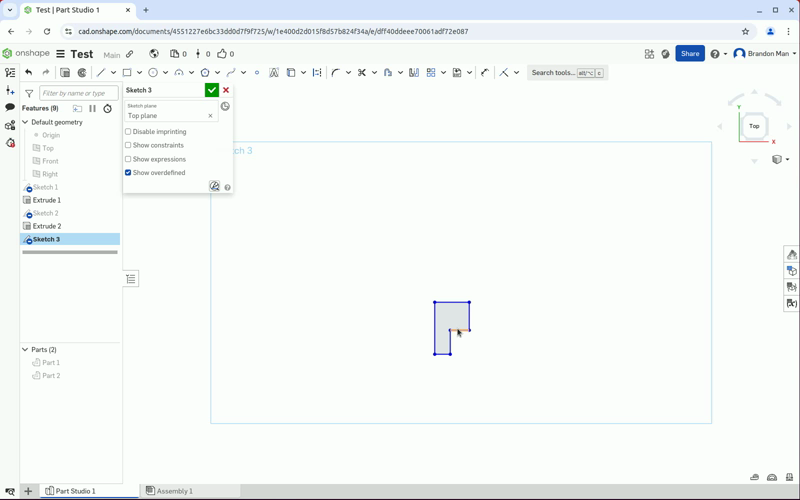
scroll(6)
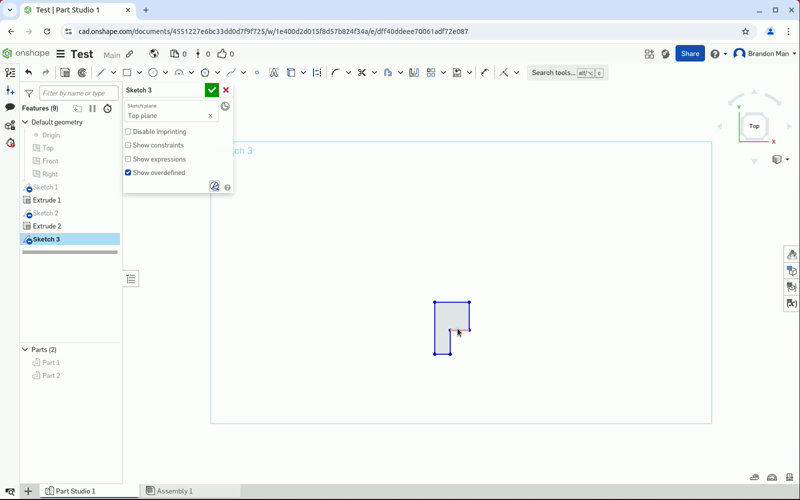
scroll(6)
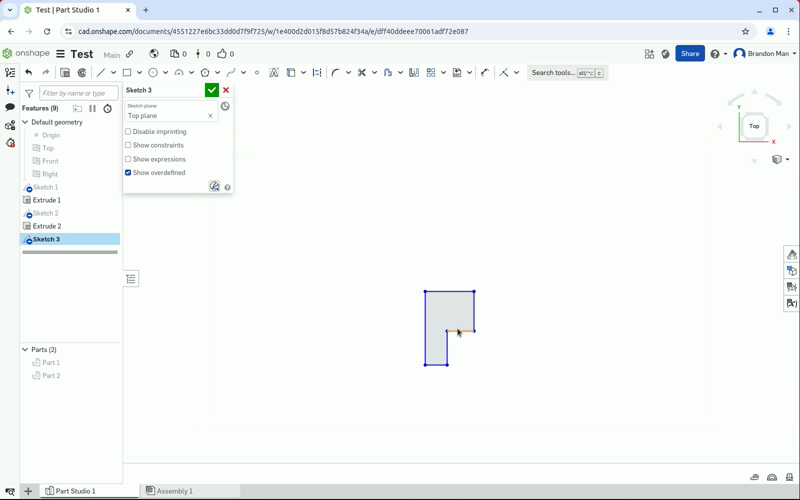
scroll(6)
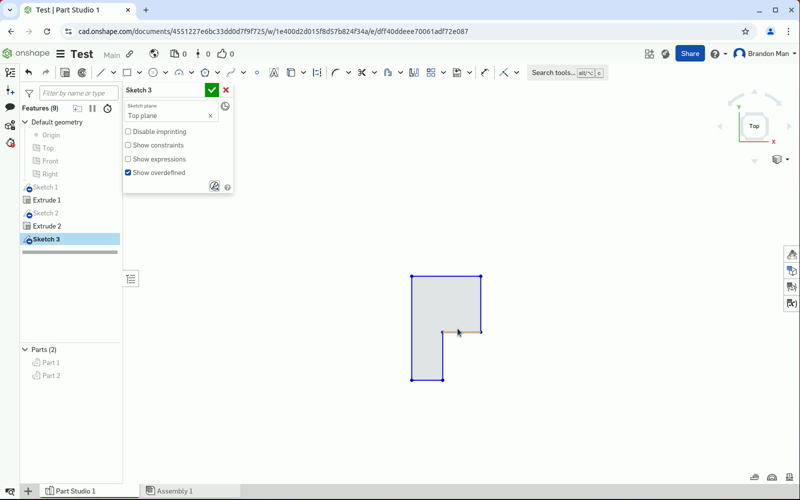
scroll(6)
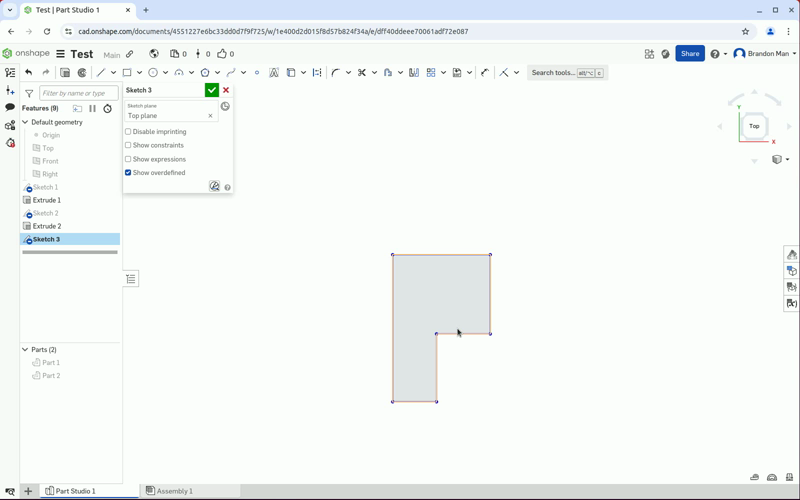
scroll(6)
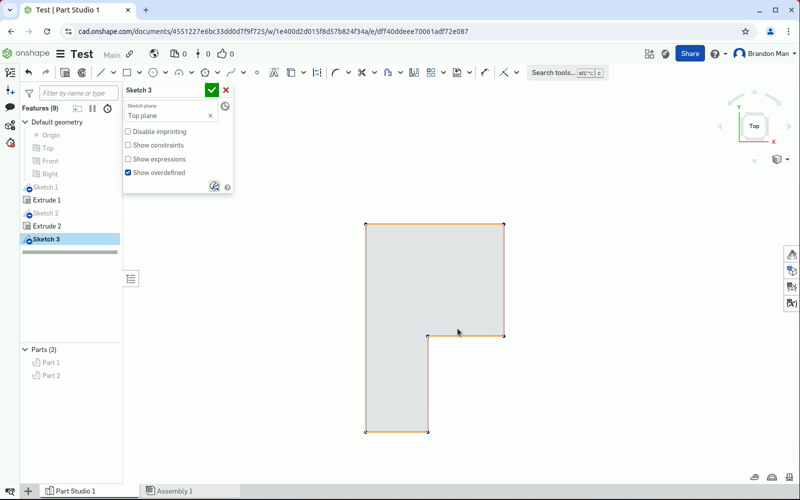
scroll(6)
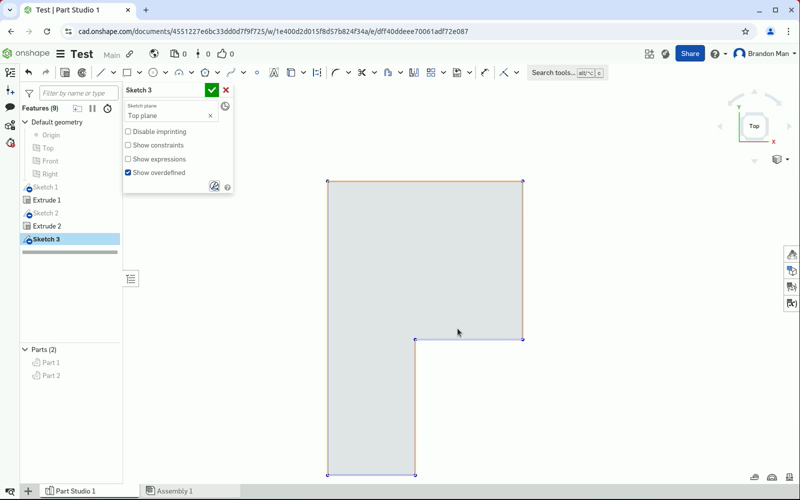
scroll(6)
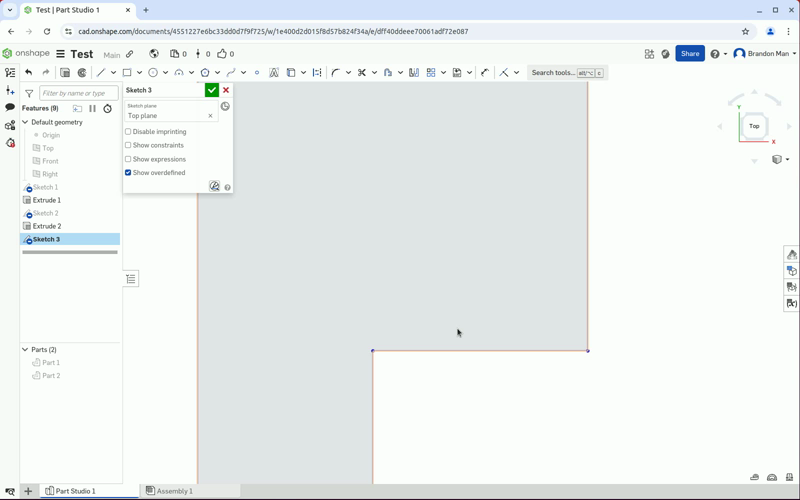
click(457, 328)
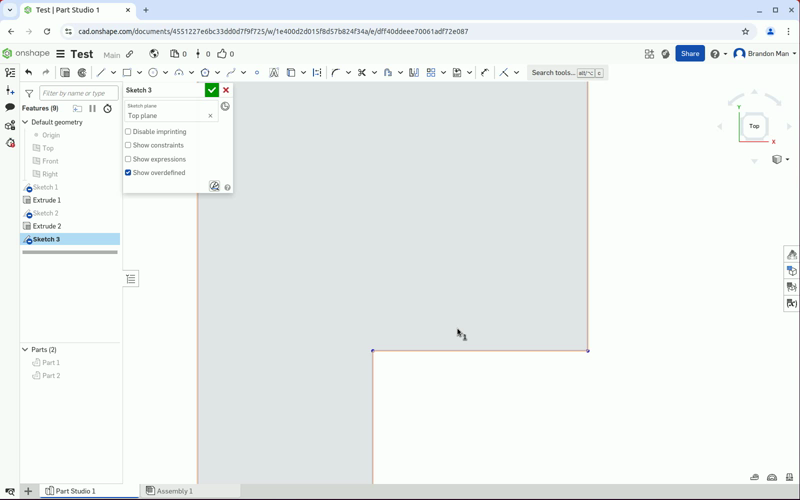
scroll(-6)
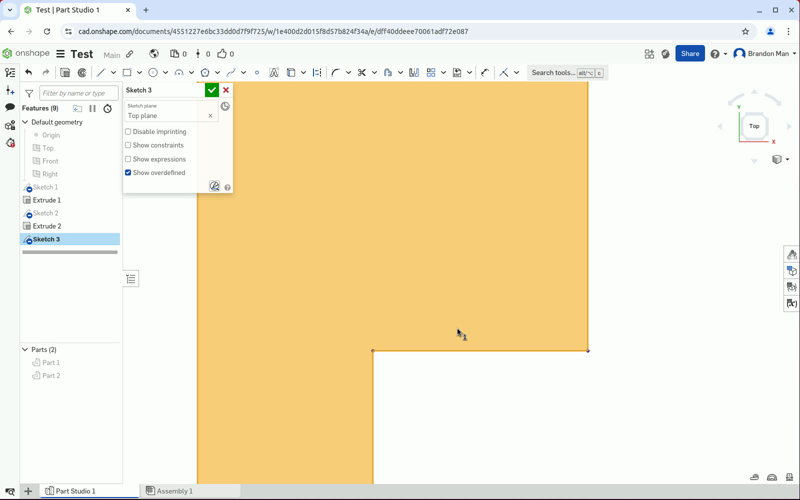
scroll(-6)
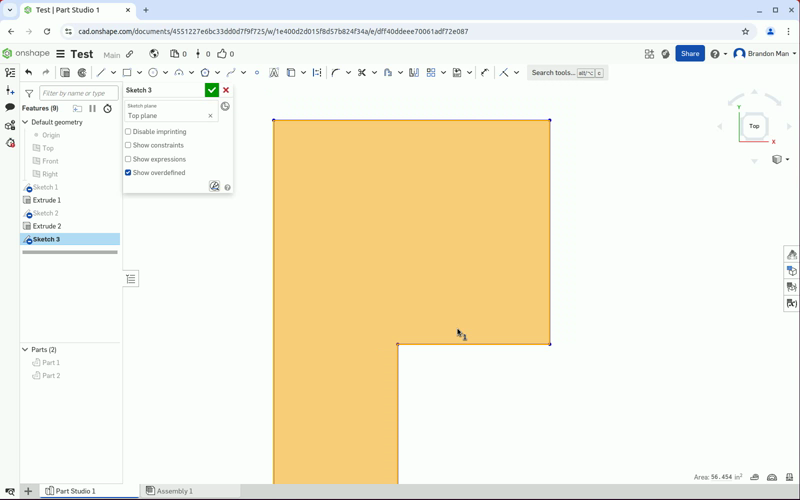
scroll(-6)
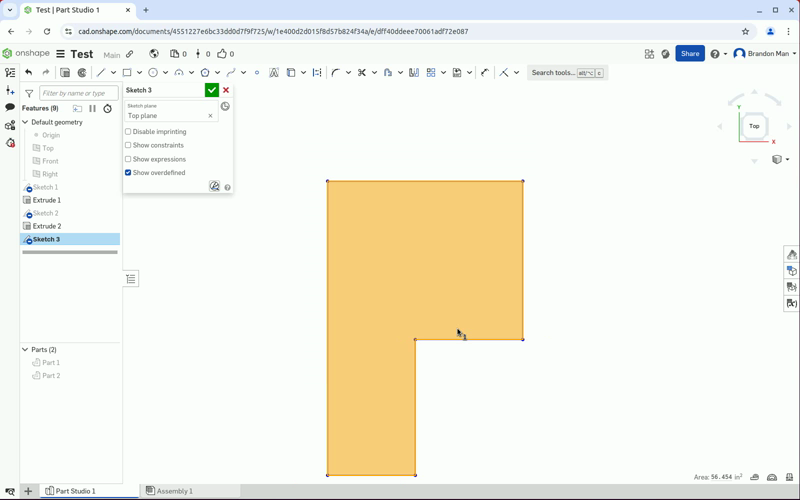
scroll(-6)
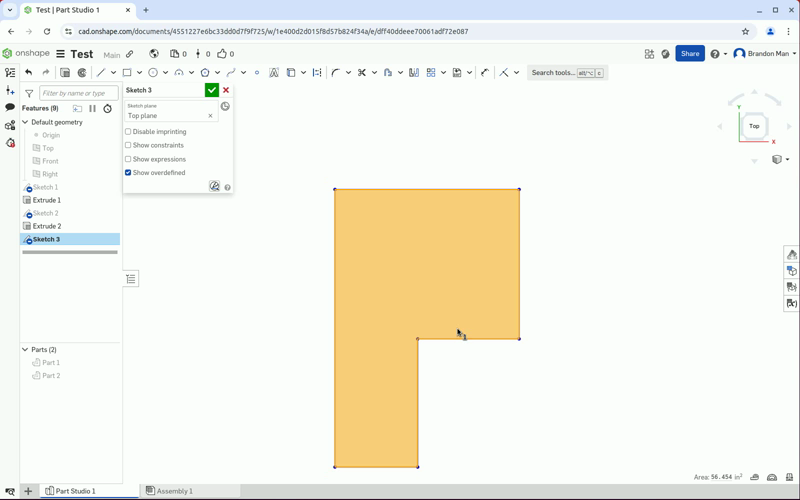
scroll(-6)
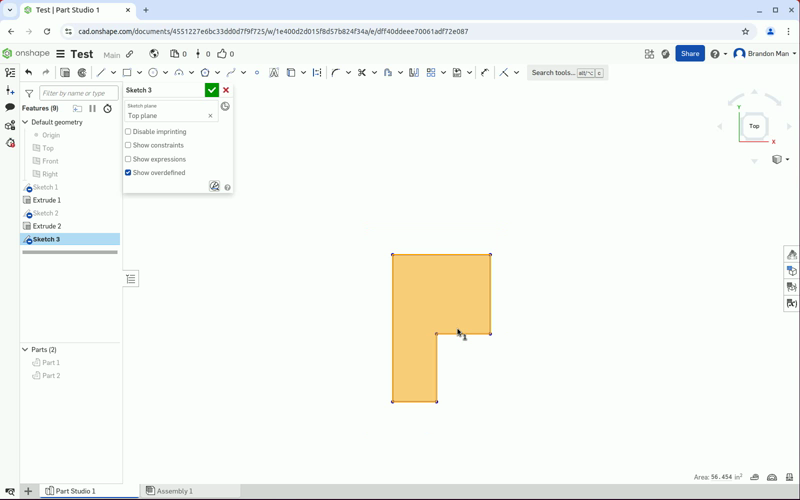
scroll(-6)
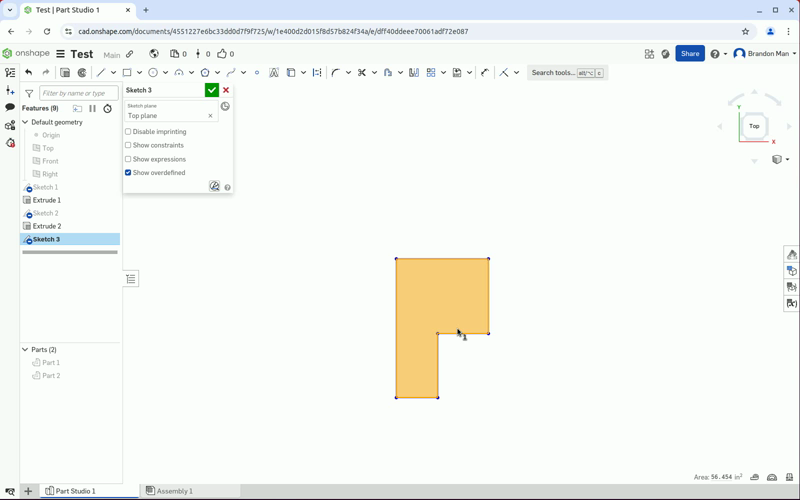
scroll(-6)
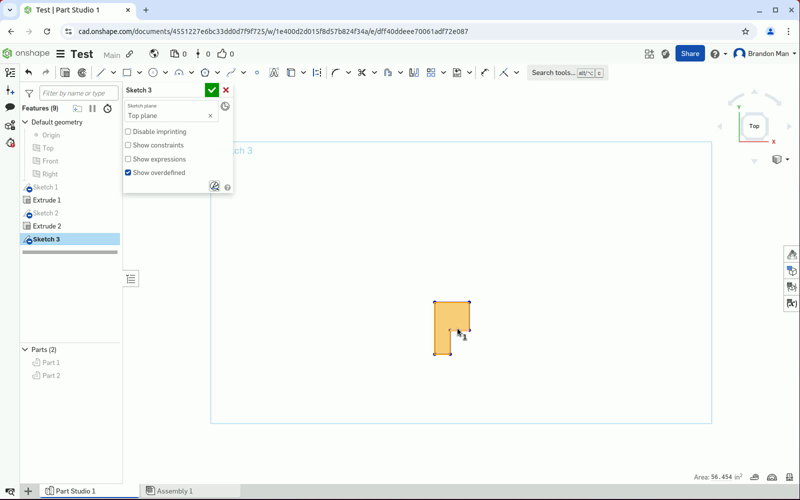
mouse_move(73, 352)
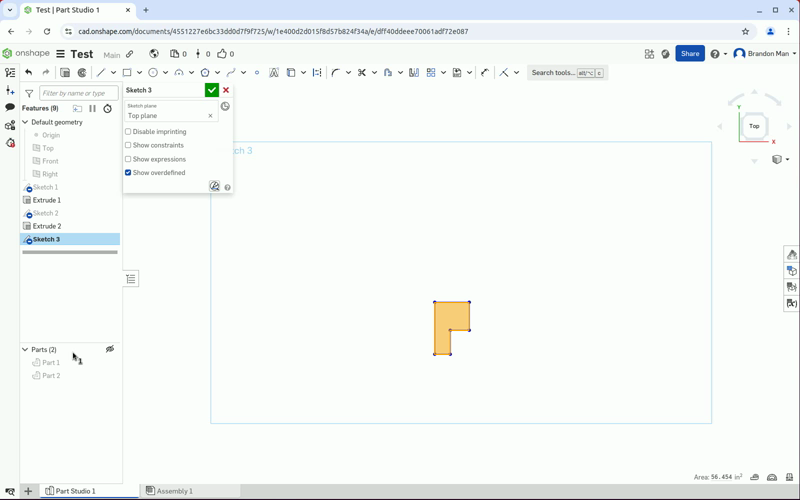
key(shift+y)
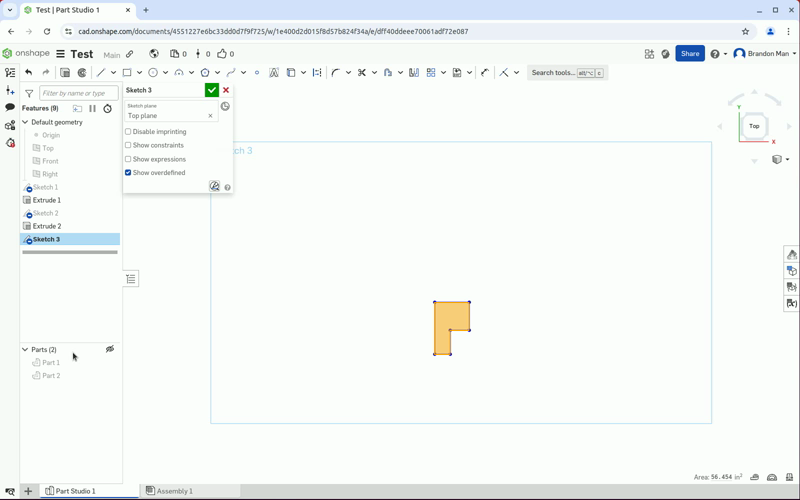
key(shift+e)
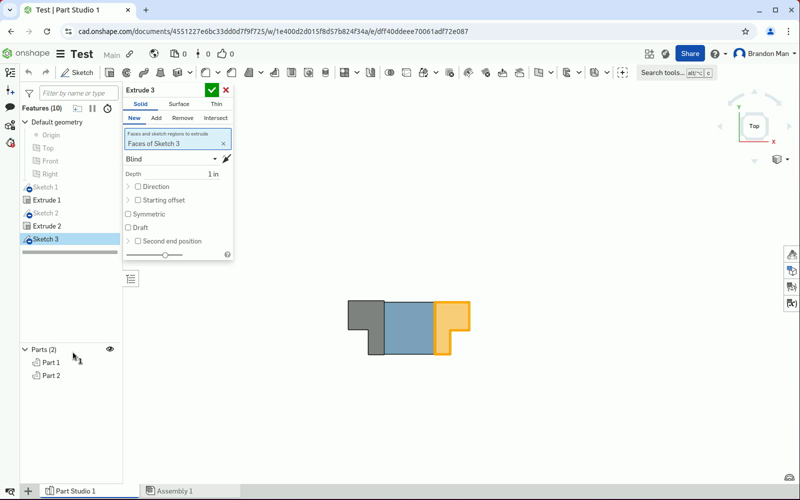
mouse_move(143, 106)
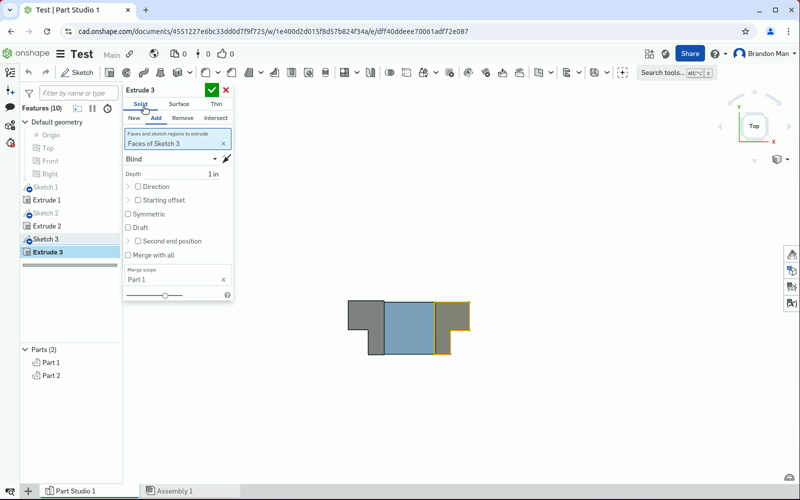
click(143, 106)
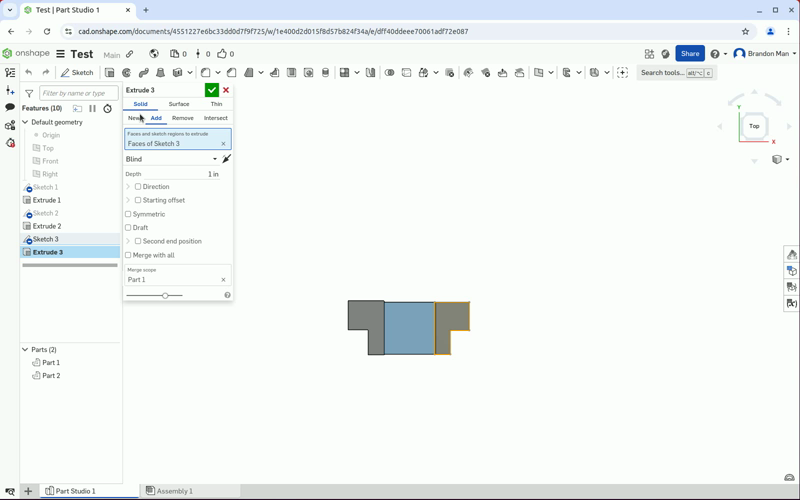
mouse_move(137, 120)
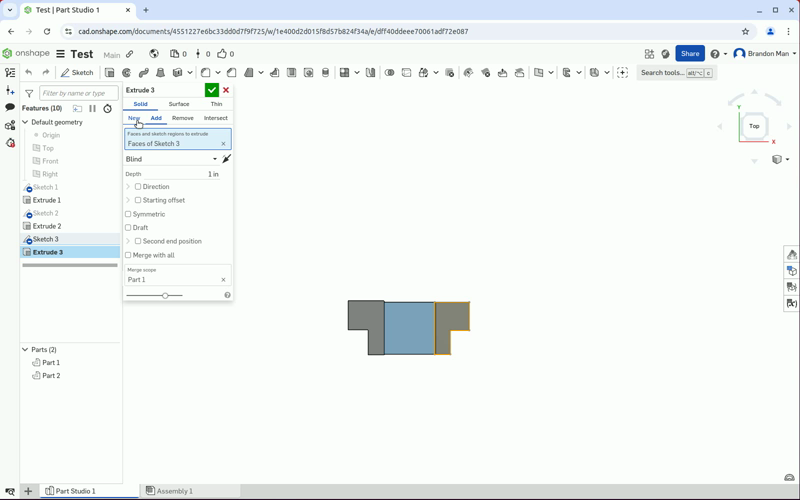
click(137, 120)
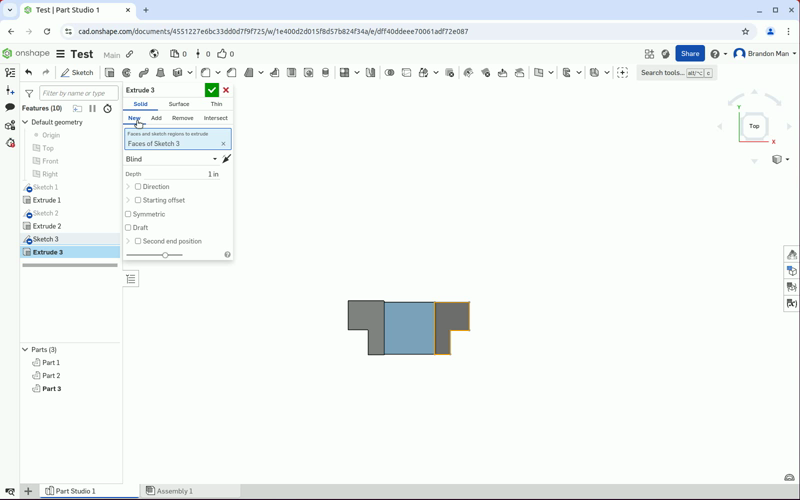
key(tab, 4)
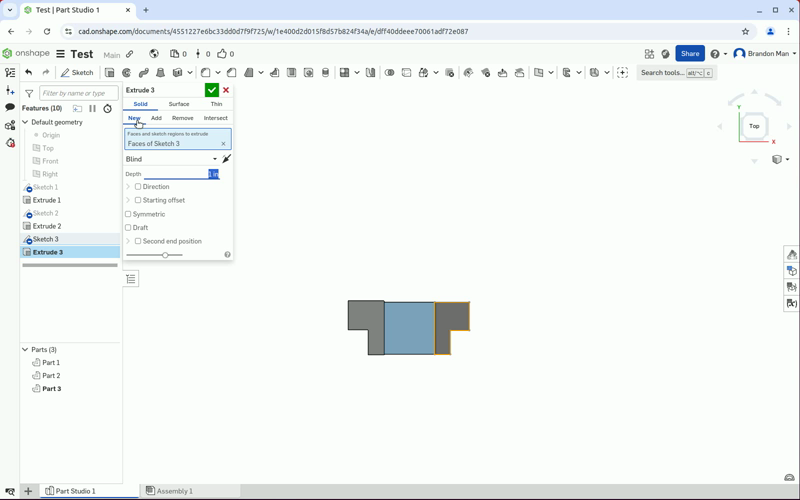
text(10.591)
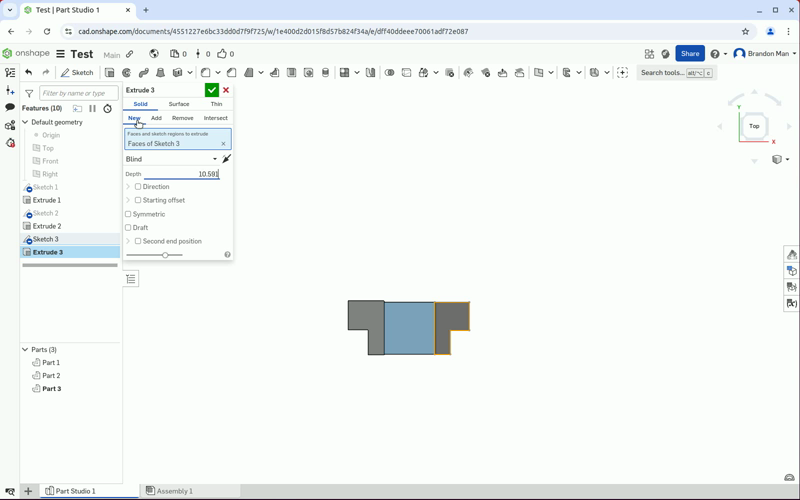
key(enter)
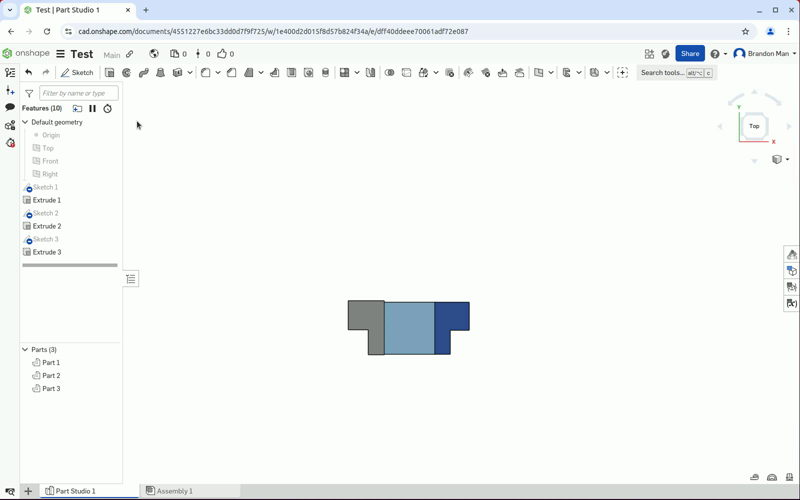
key(shift+h)
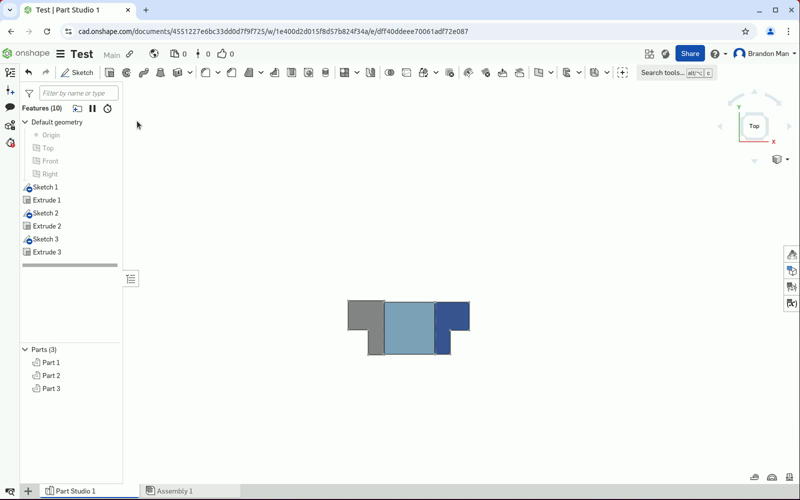
key(shift+h)
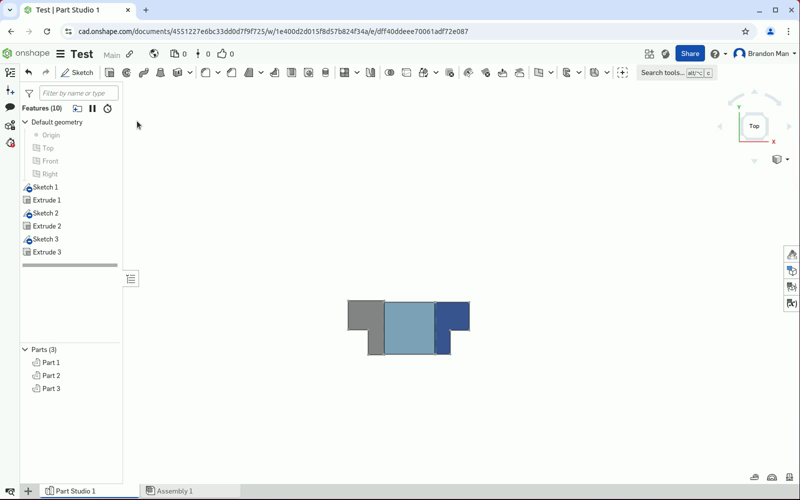
key(shift+7)
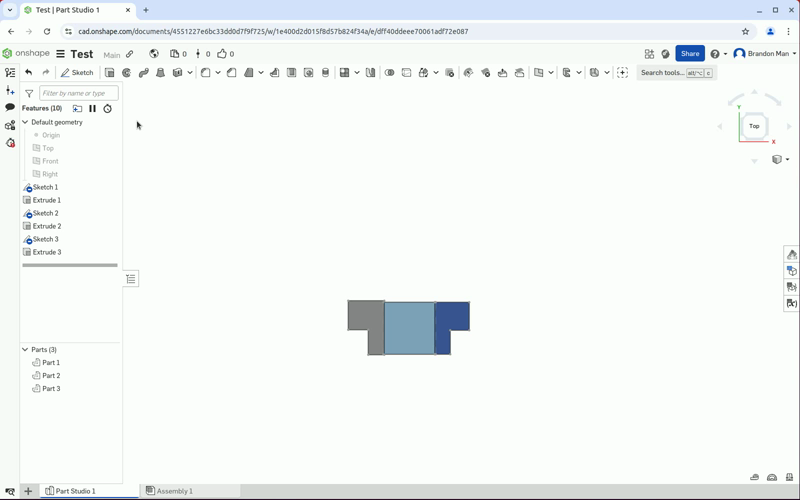
key(up, 3)
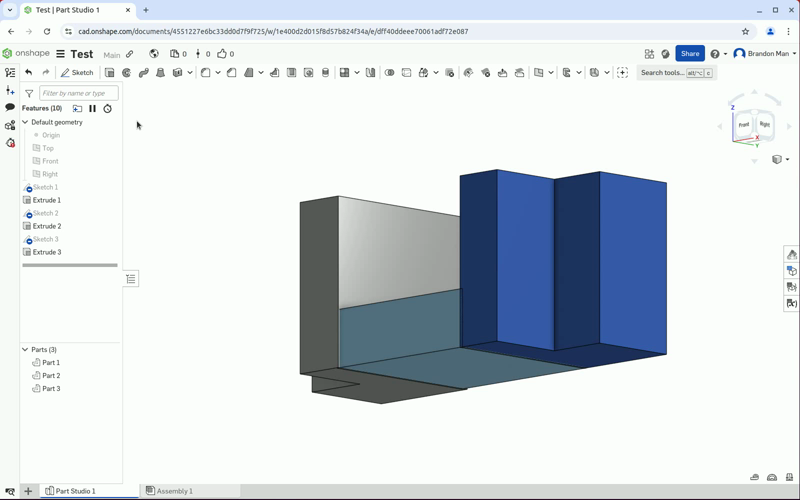
key(left, 3)
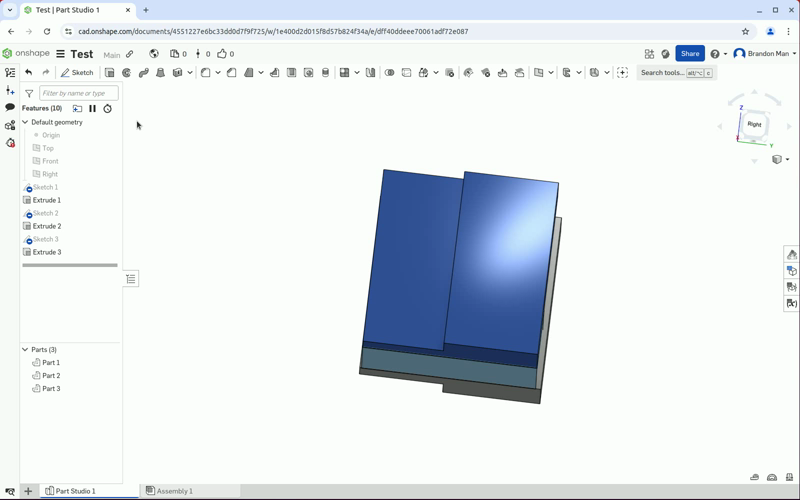
key(right, 3)
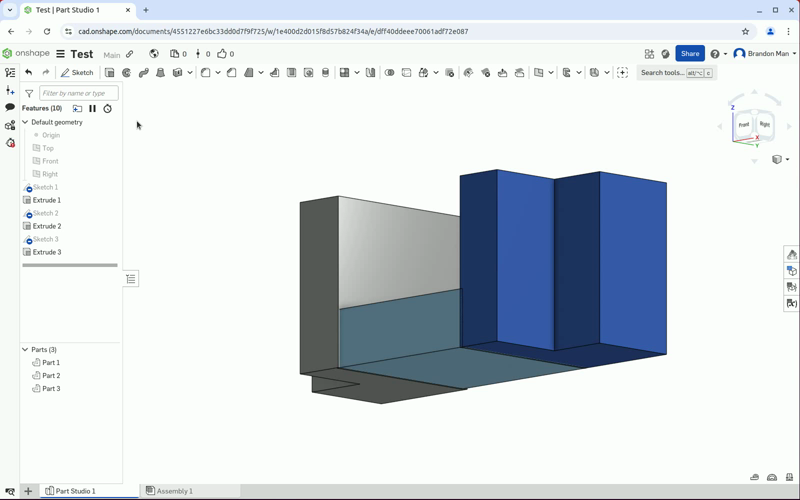
key(down, 3)
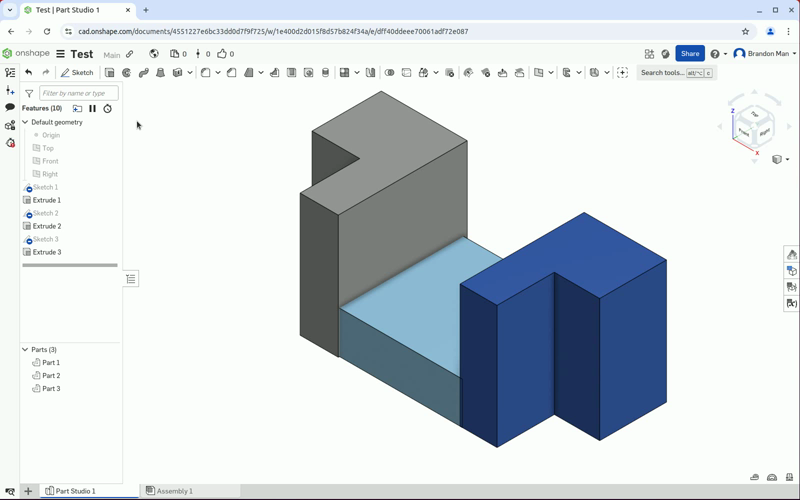
mouse_move(73, 189)
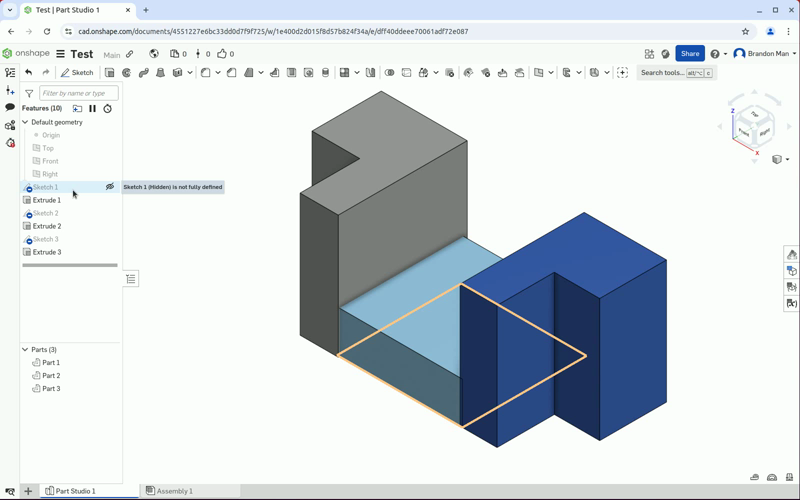
click(73, 189)